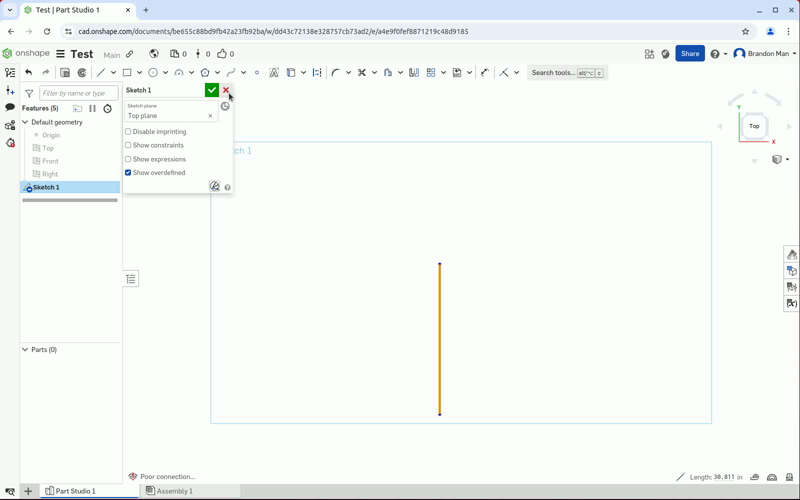
key(shift+h)
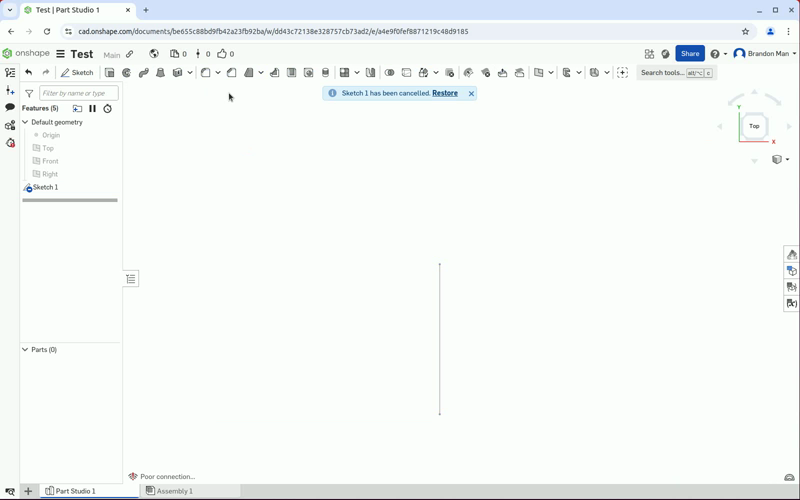
key(shift+s)
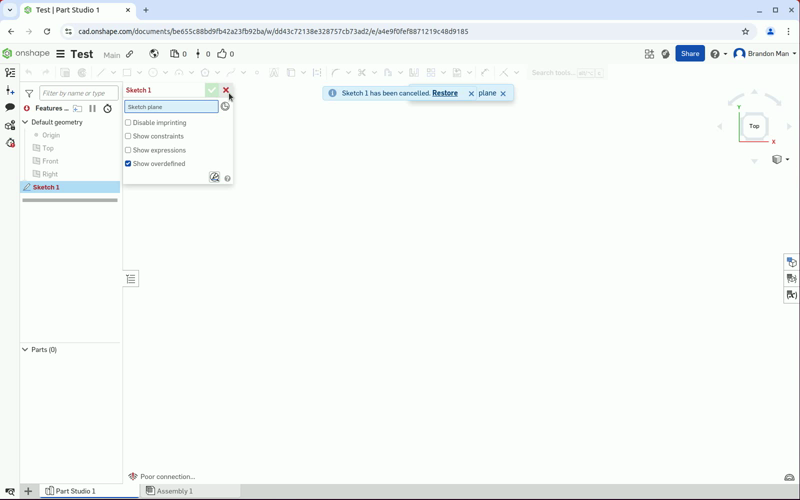
mouse_move(73, 150)
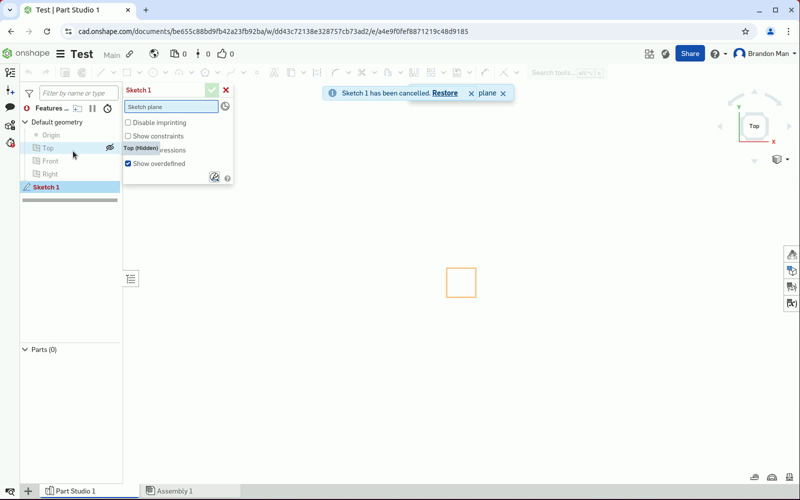
click(73, 150)
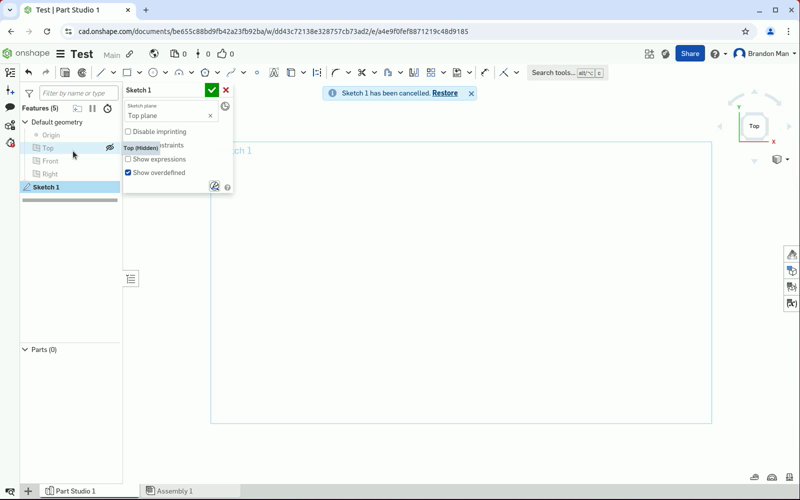
mouse_move(73, 352)
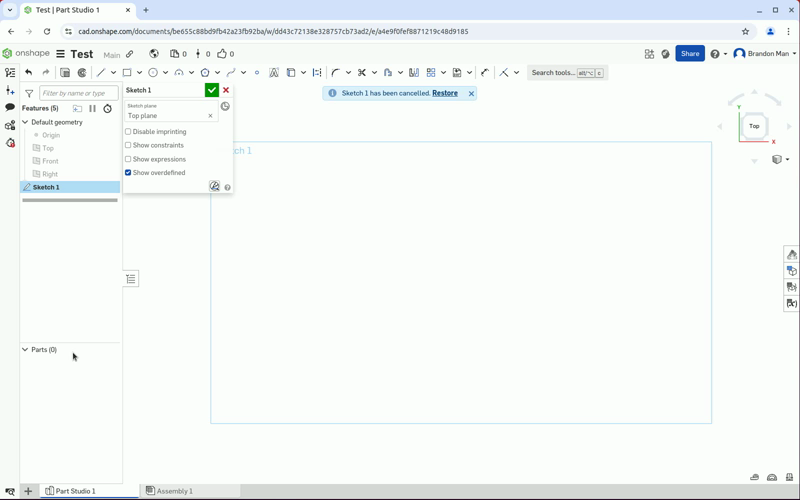
key(y)
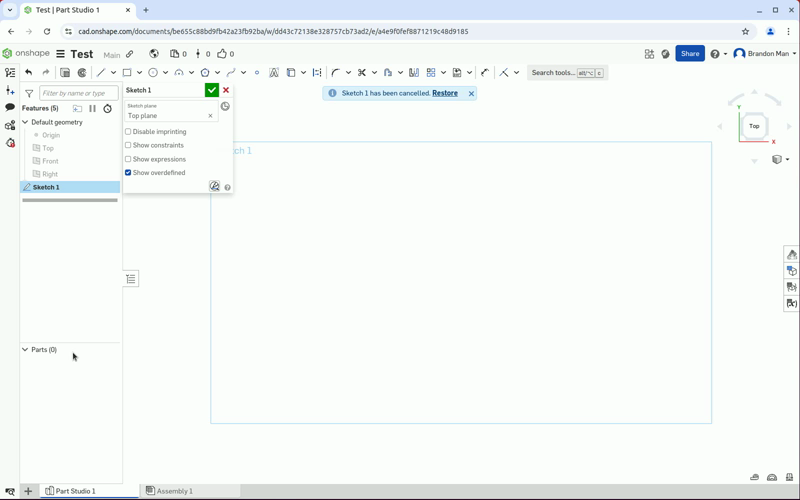
key(l)
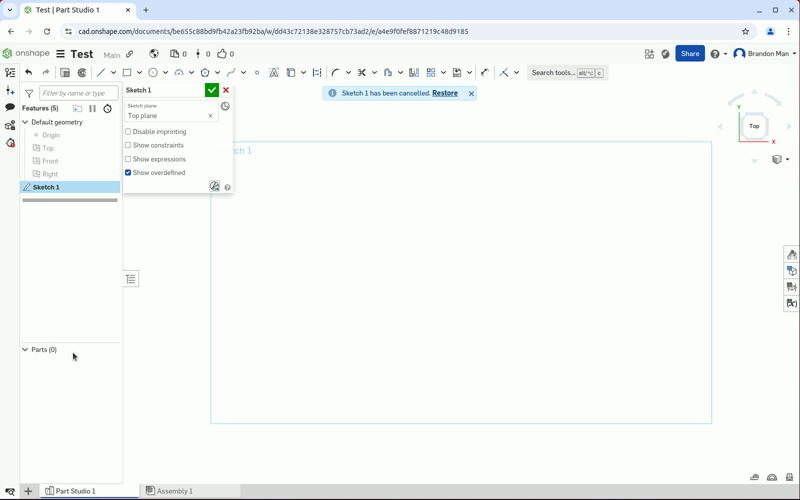
key_down(shift)
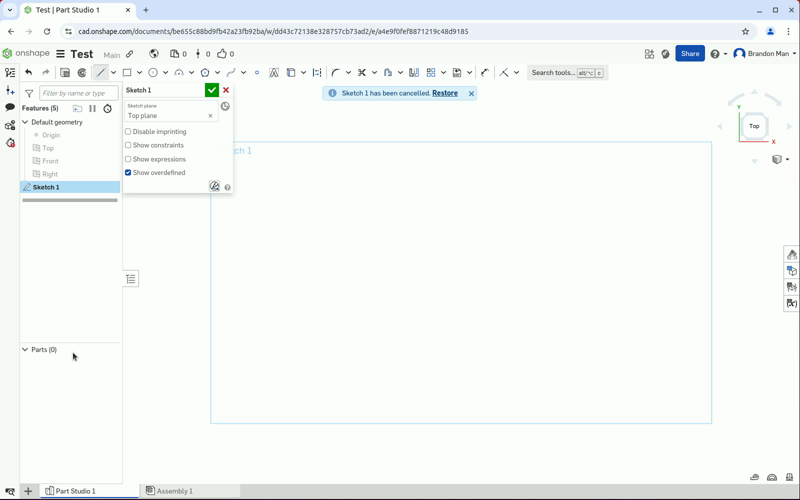
mouse_move(348, 357)
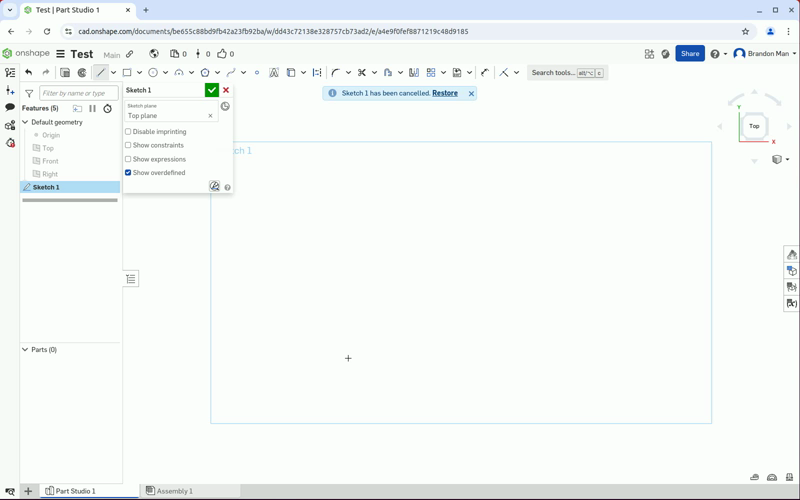
click(348, 357)
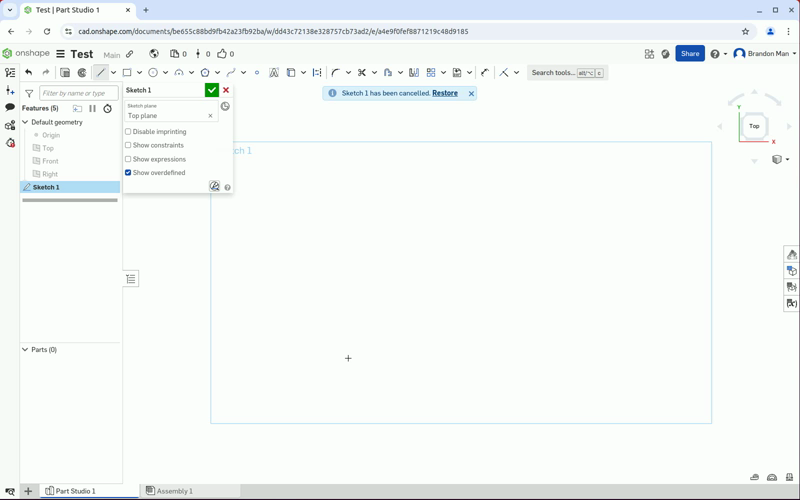
key_up(shift)
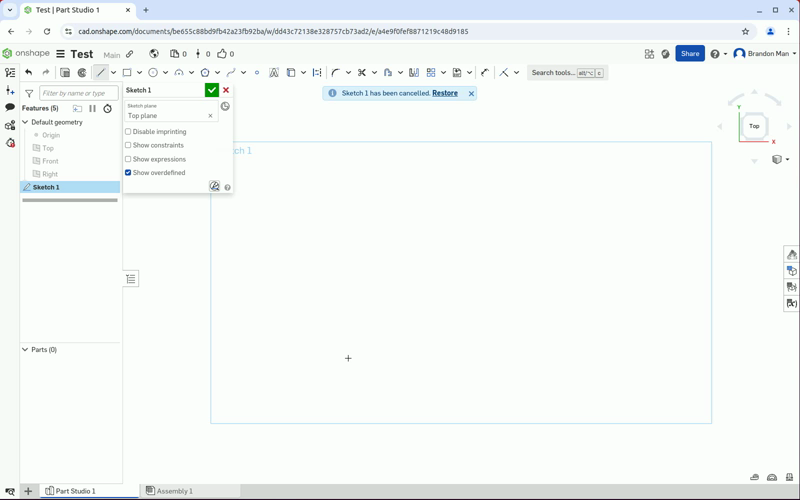
key_down(shift)
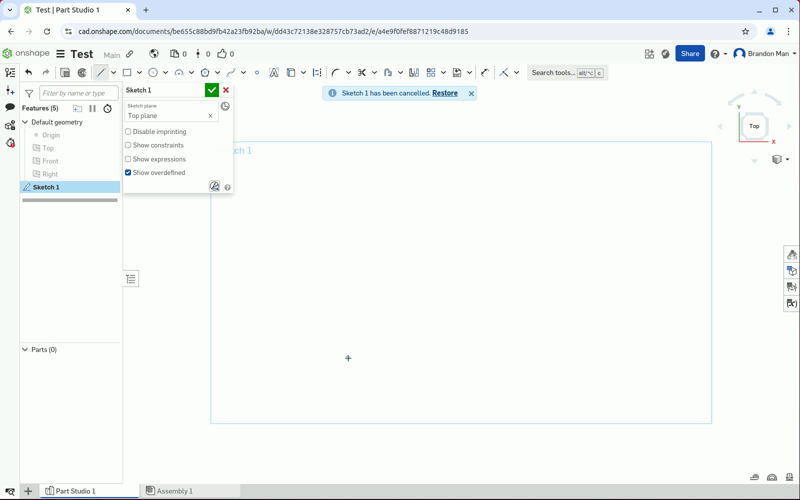
mouse_move(460, 357)
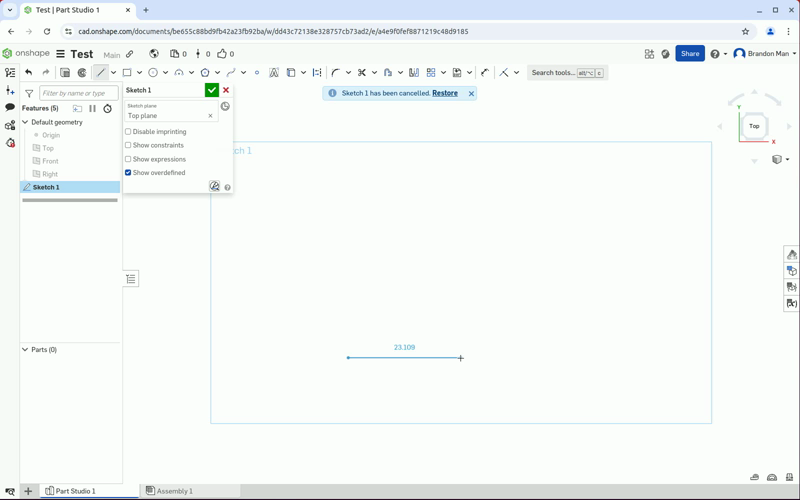
click(460, 357)
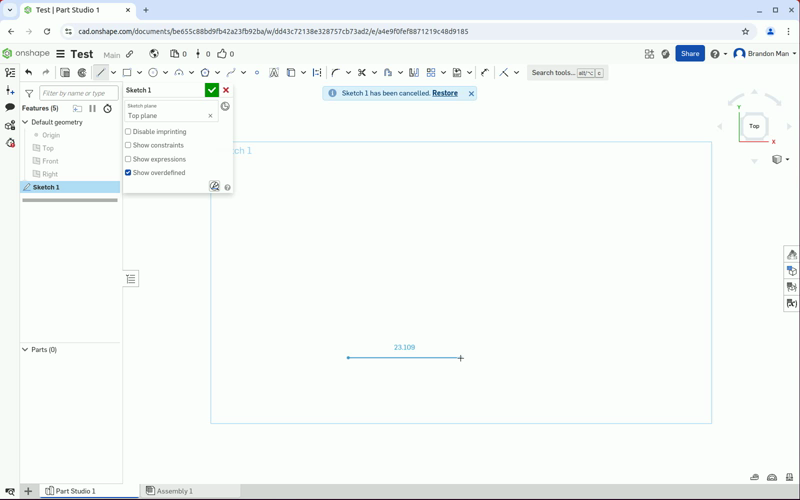
key_up(shift)
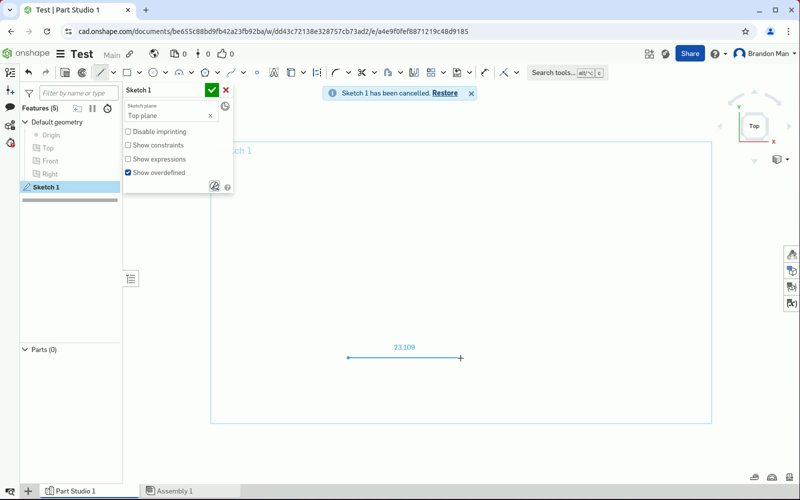
key_down(shift)
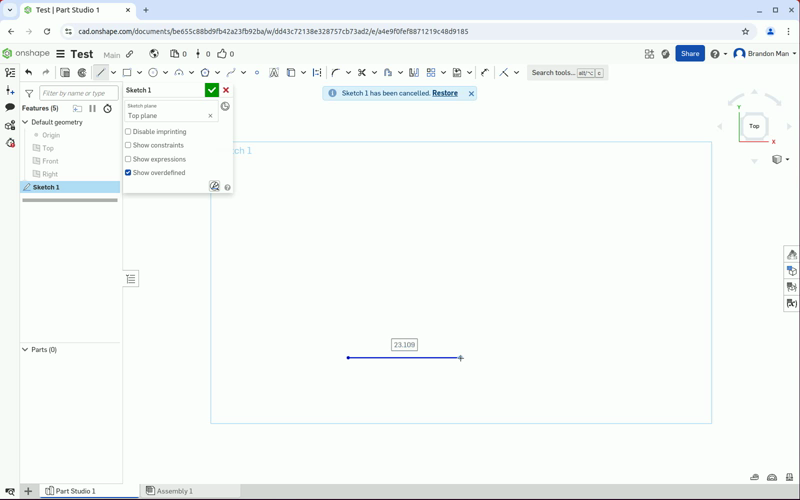
mouse_move(460, 283)
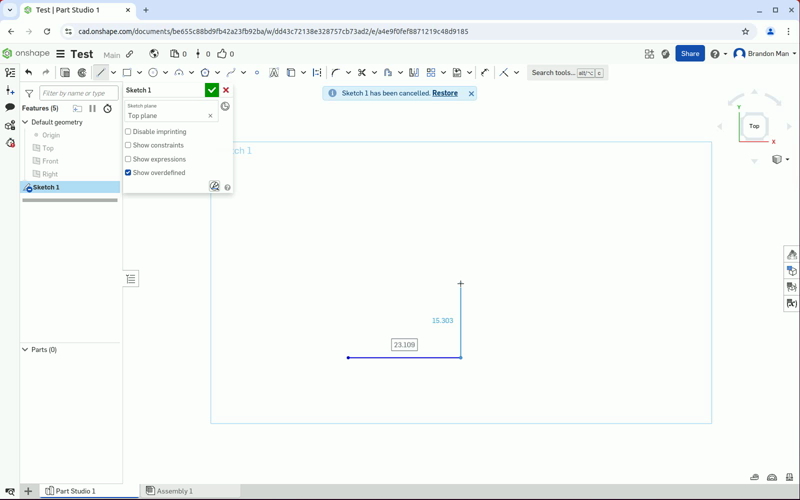
click(460, 283)
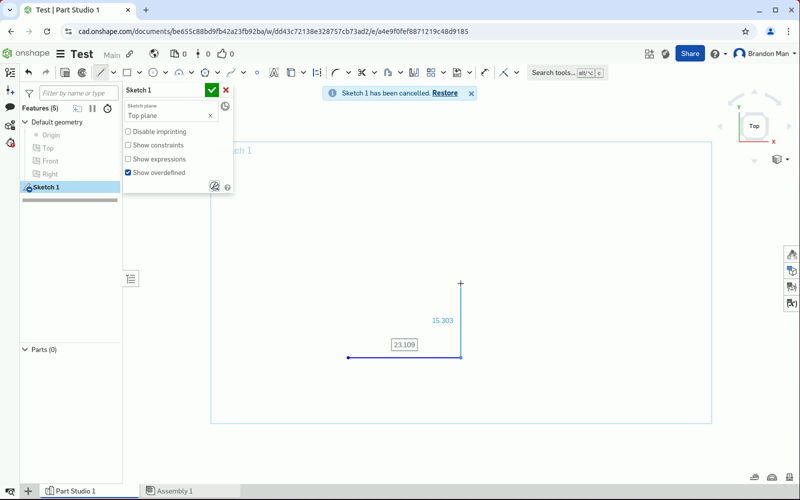
key_up(shift)
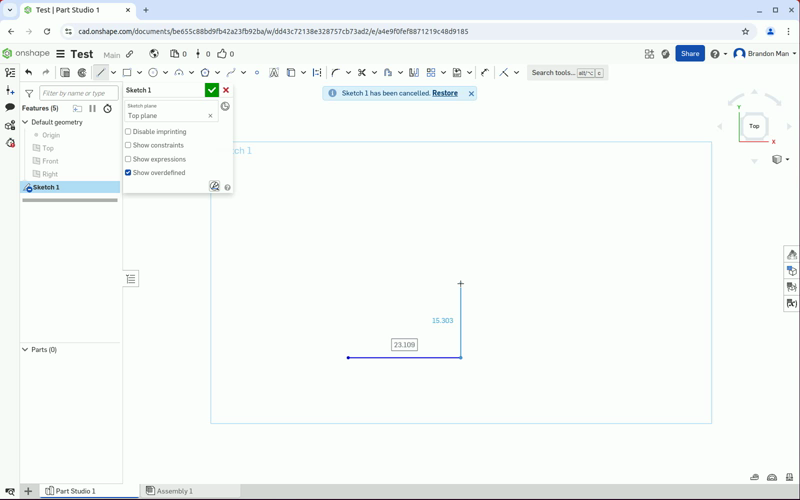
key_down(shift)
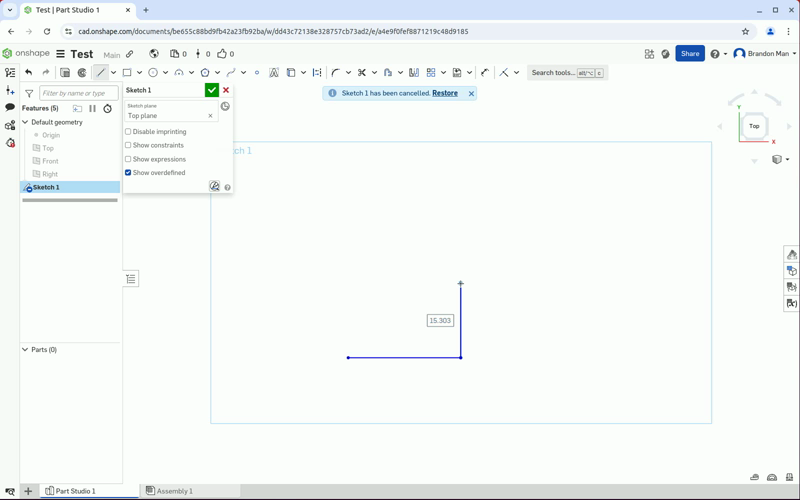
mouse_move(348, 283)
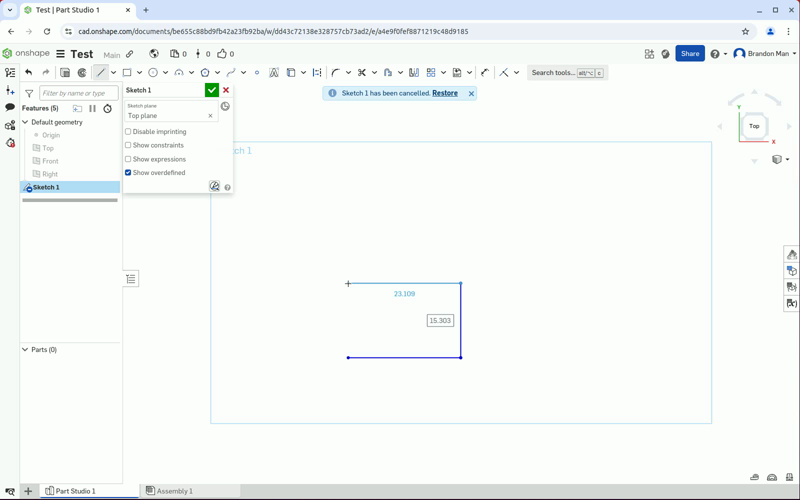
click(348, 283)
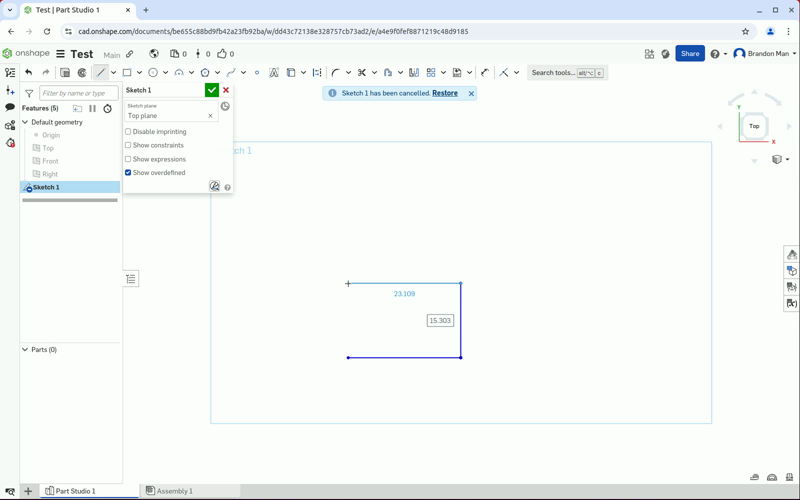
key_up(shift)
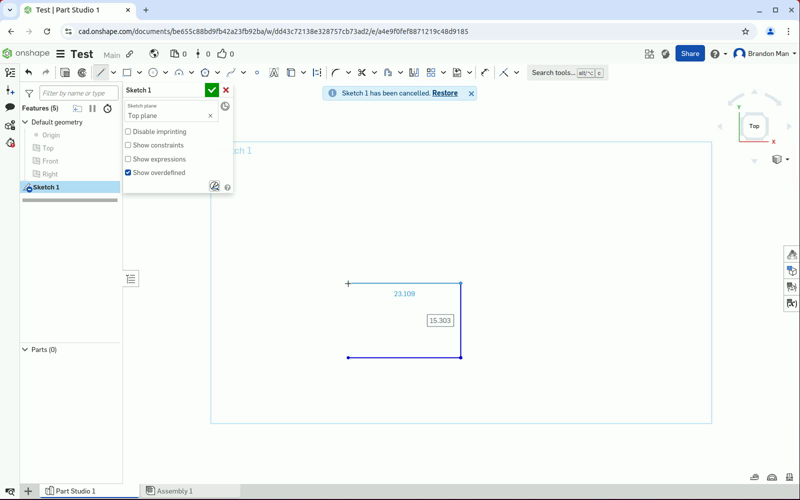
key_down(shift)
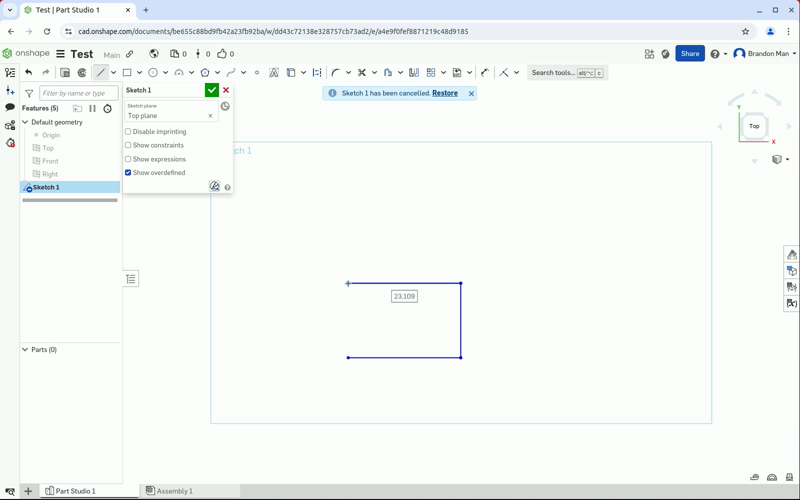
mouse_move(348, 357)
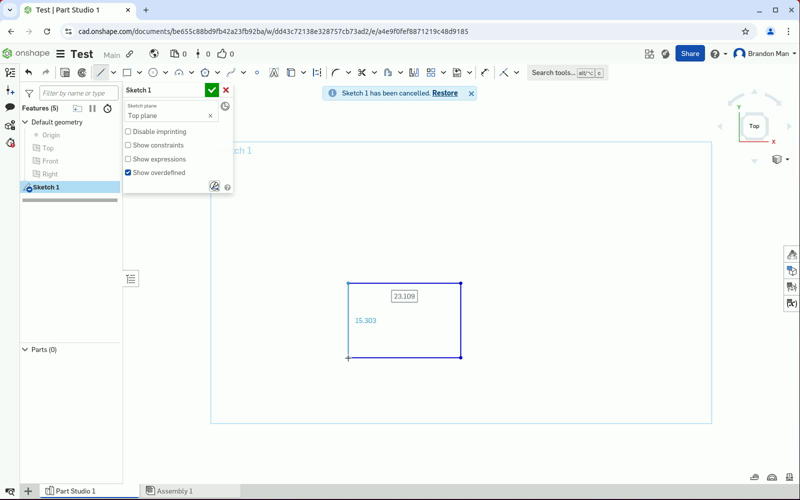
key_up(shift)
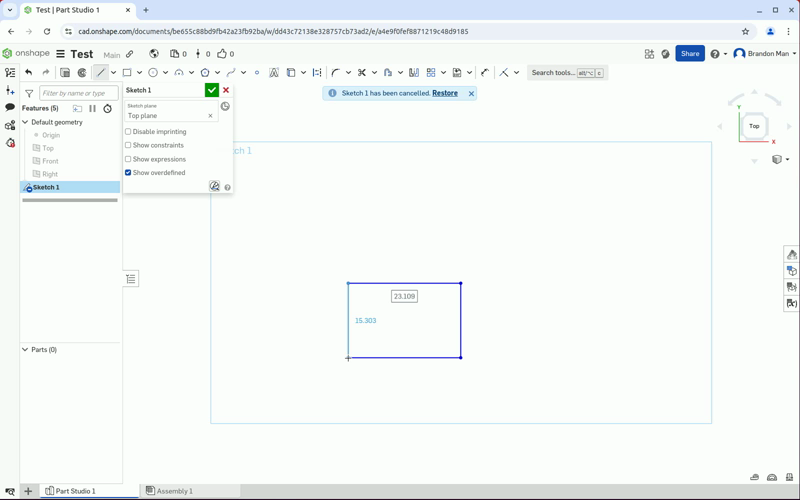
click(348, 357)
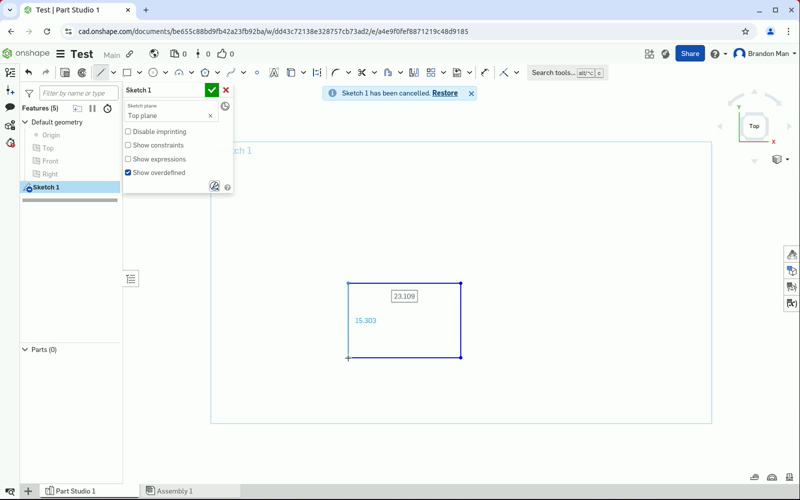
key(esc)
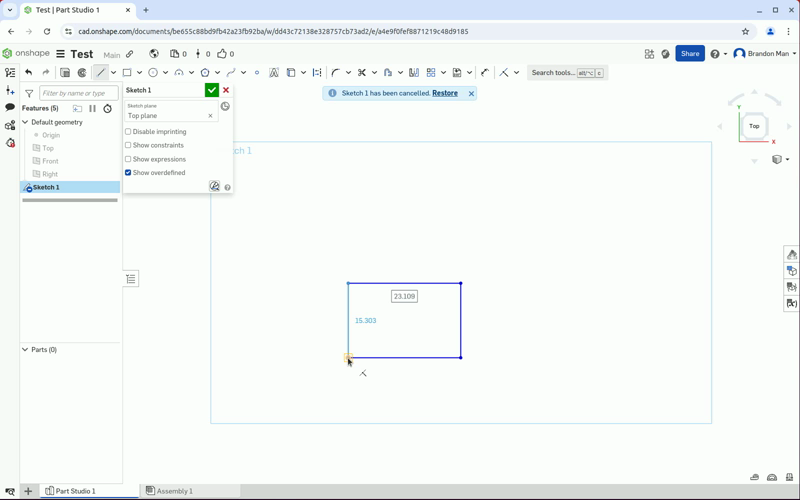
mouse_move(355, 310)
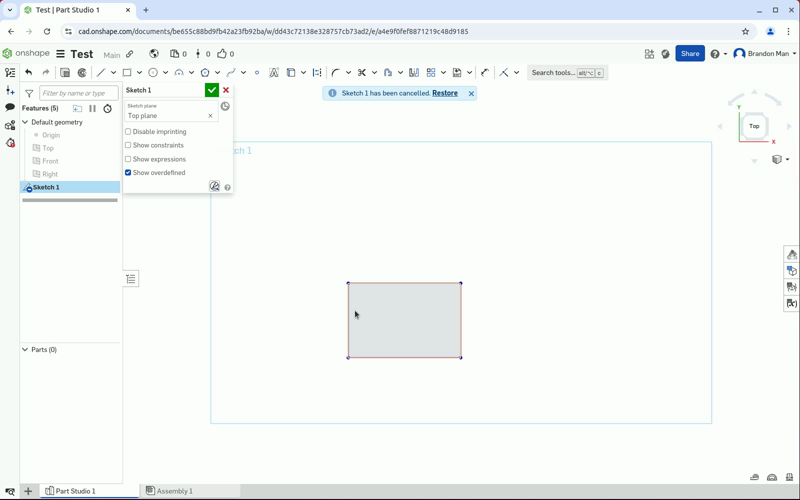
click(355, 310)
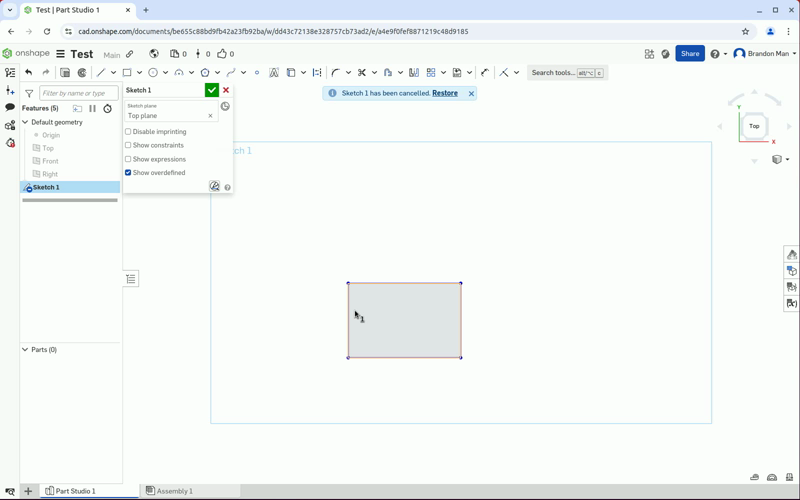
mouse_move(73, 352)
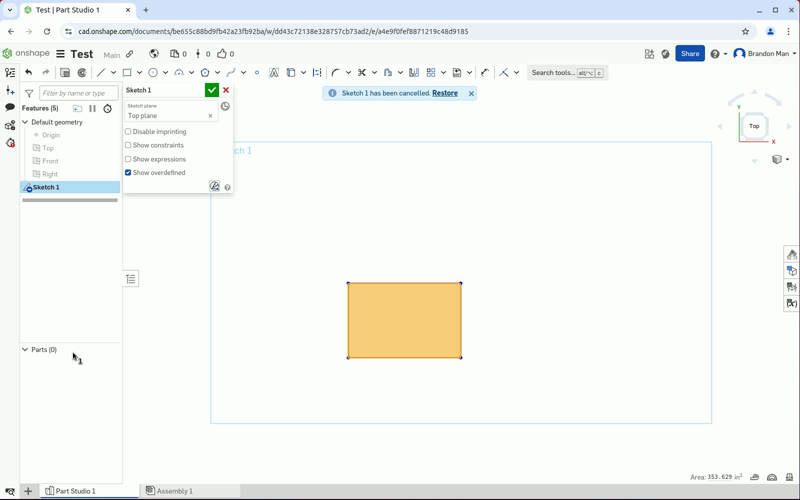
key(shift+y)
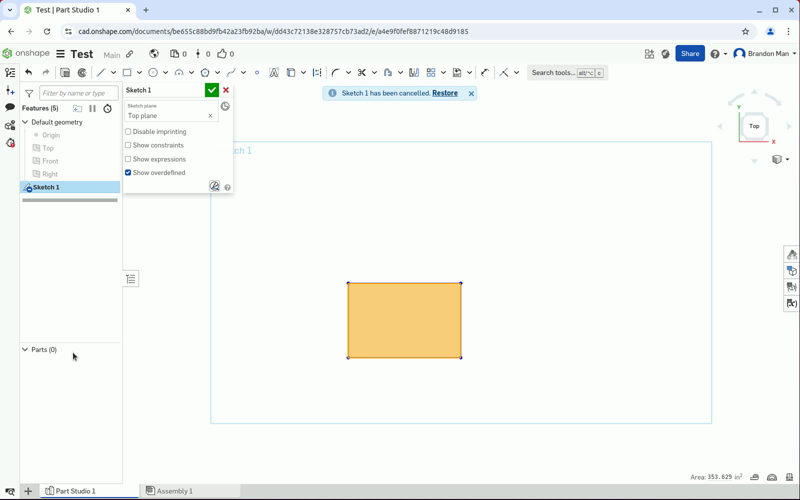
key(shift+e)
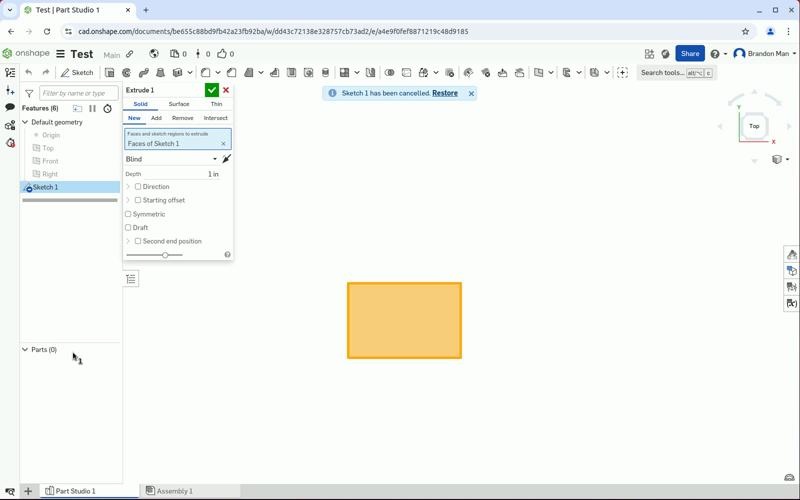
mouse_move(143, 106)
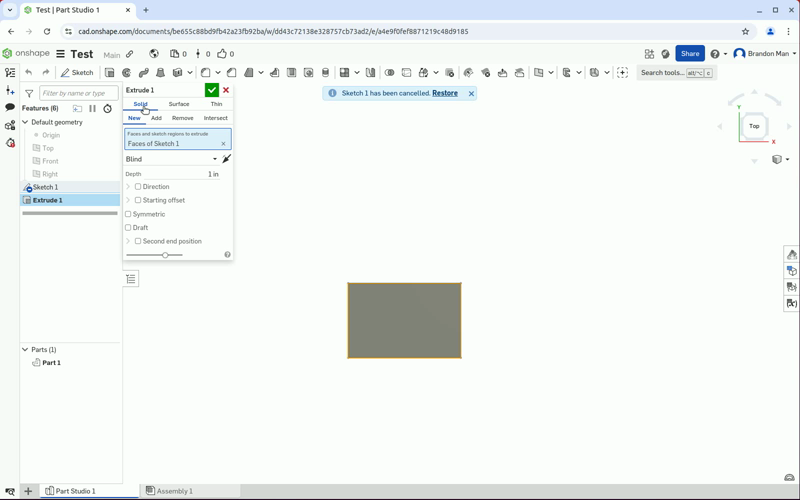
click(143, 106)
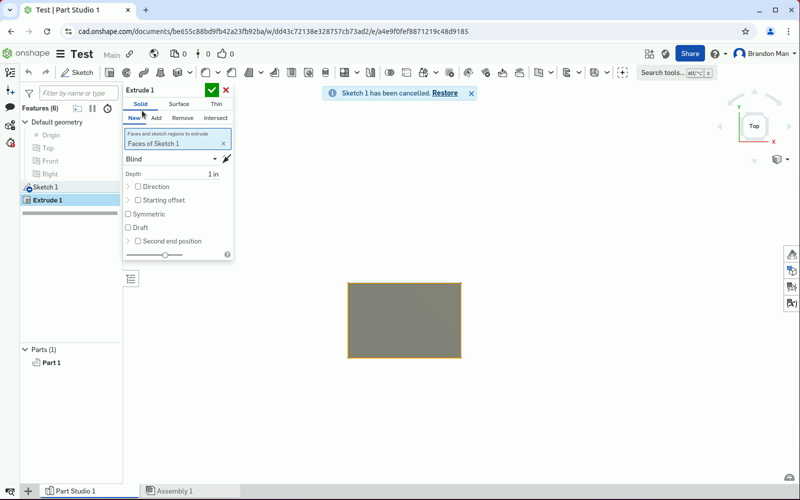
mouse_move(137, 120)
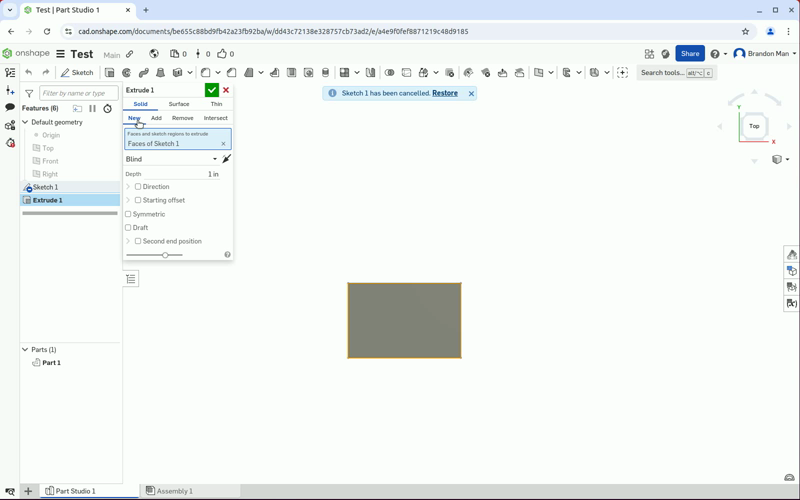
click(137, 120)
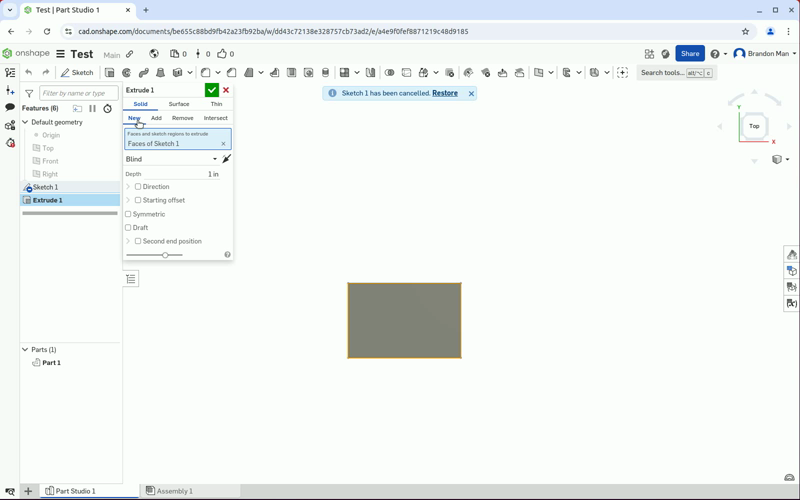
key(tab, 4)
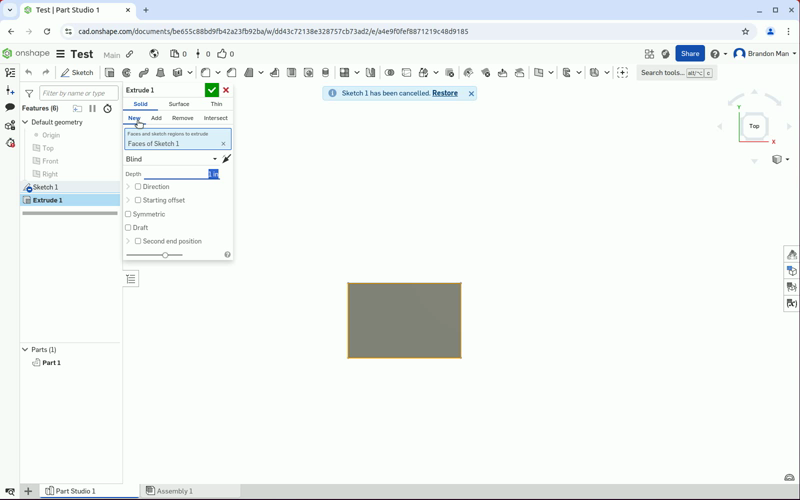
text(19.257)
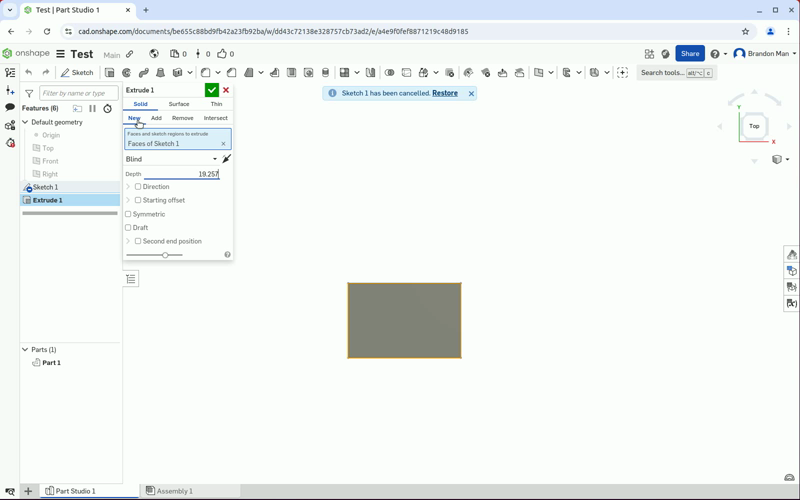
key(enter)
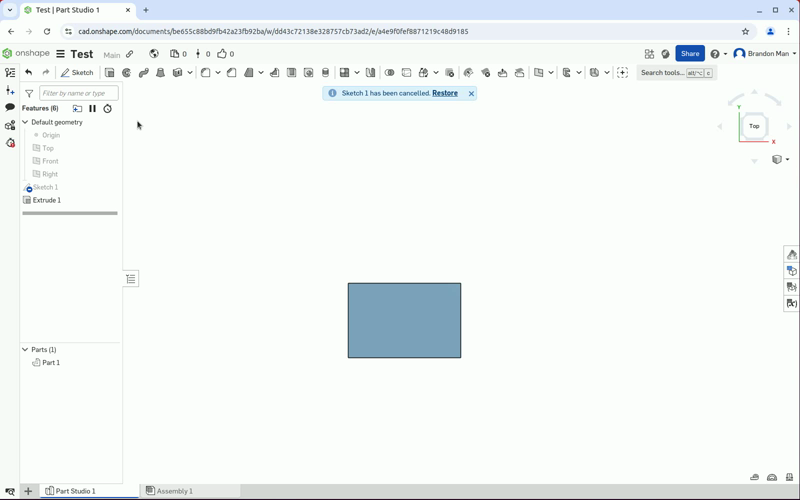
key(shift+h)
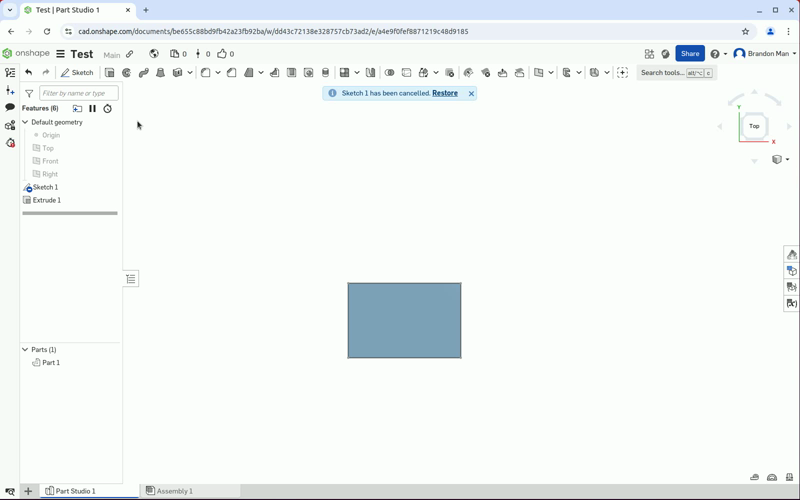
key(shift+h)
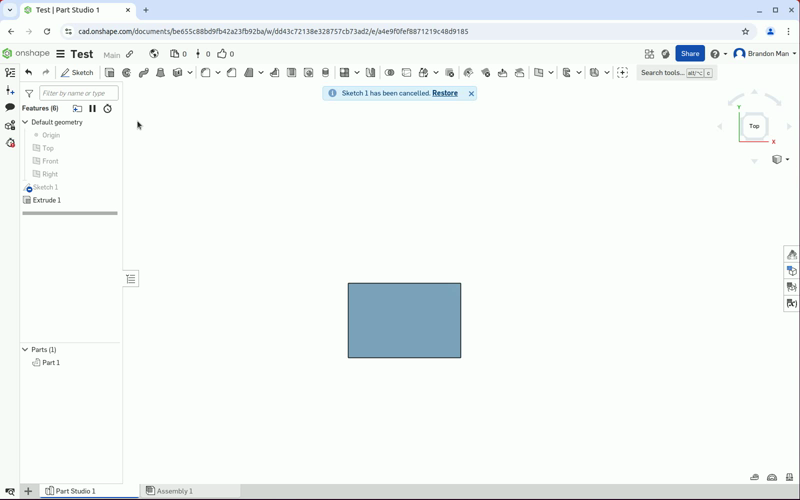
mouse_move(73, 189)
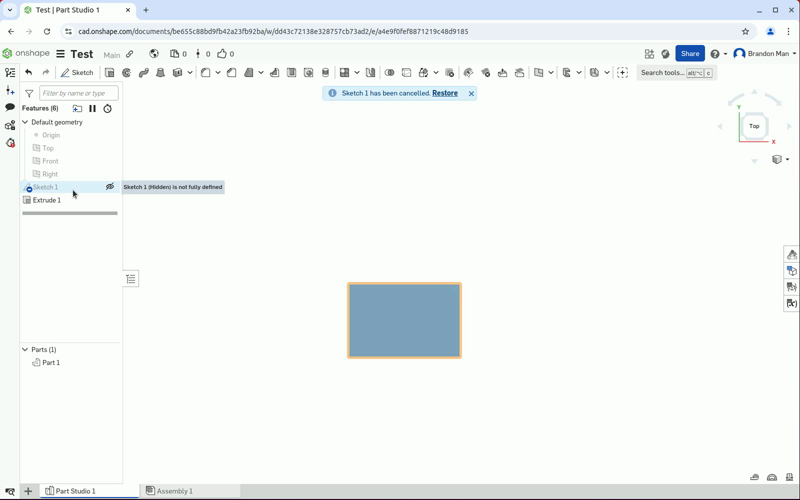
click(73, 189)
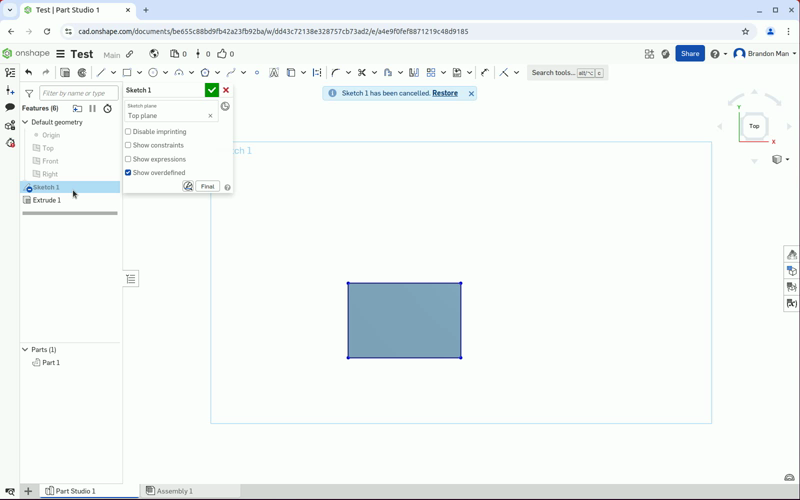
mouse_move(229, 92)
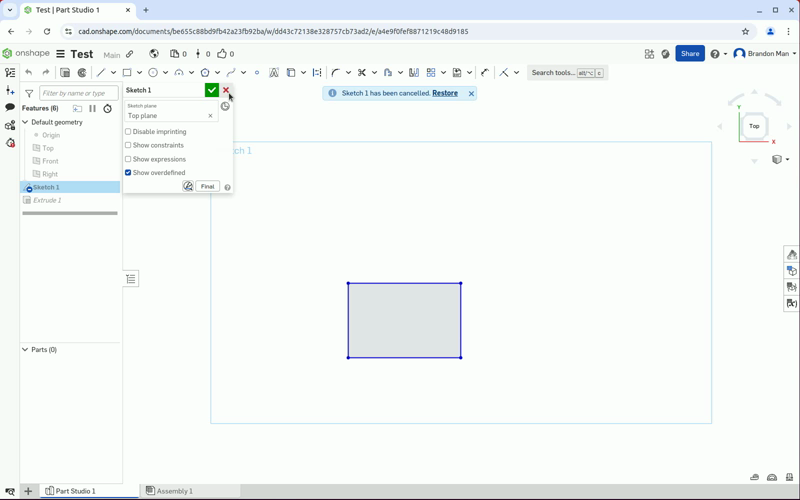
click(229, 92)
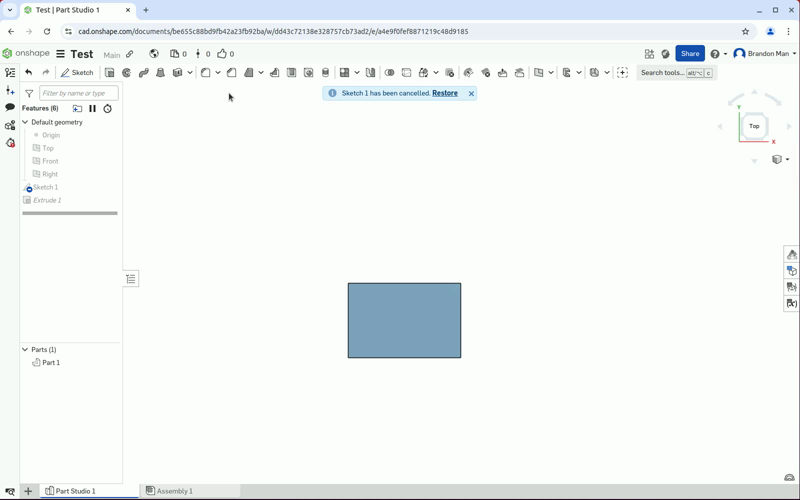
mouse_move(73, 352)
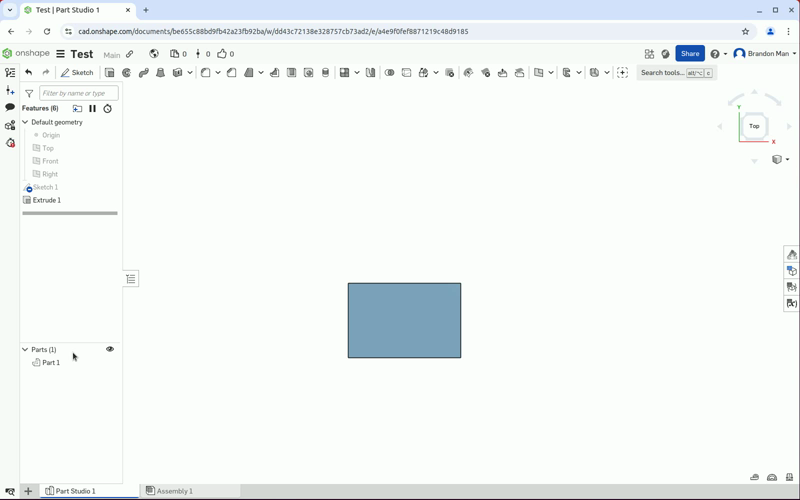
key(y)
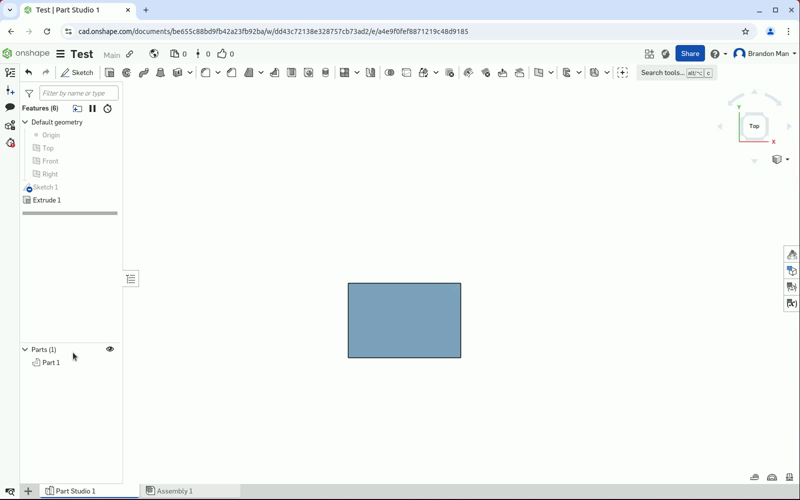
key(shift+p)
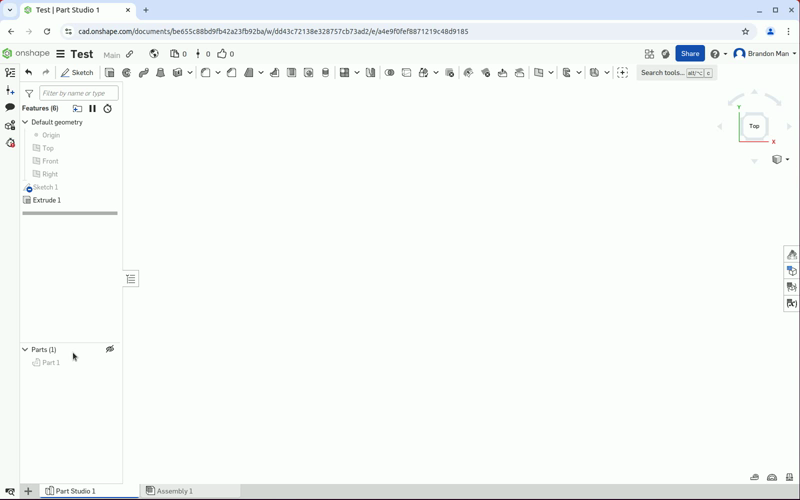
key(space)
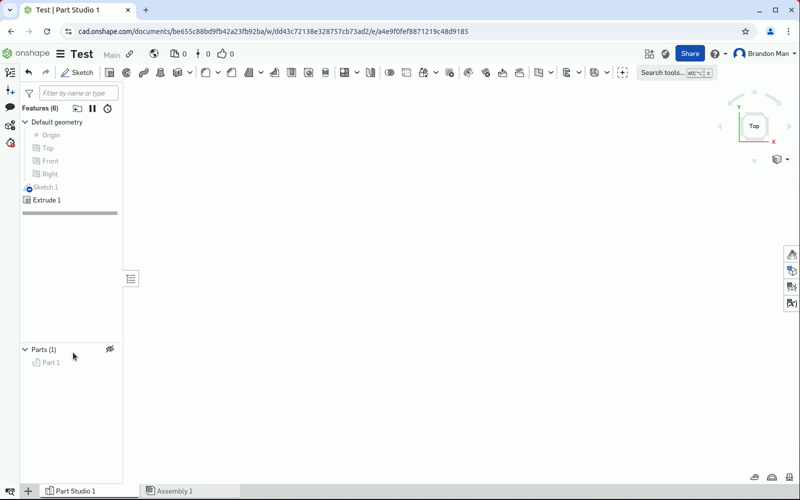
key_down(shift)
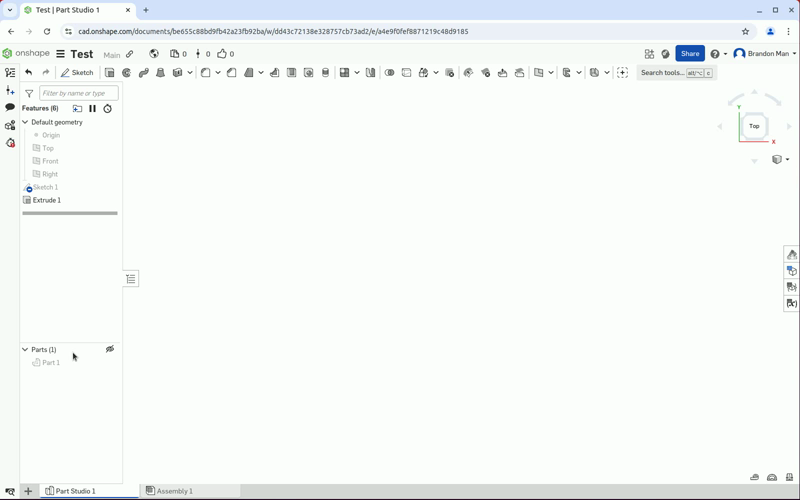
key(up)
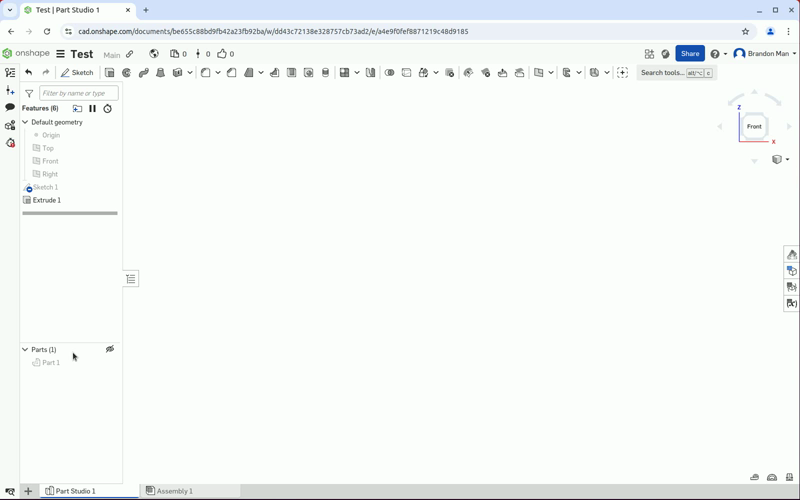
key_up(shift)
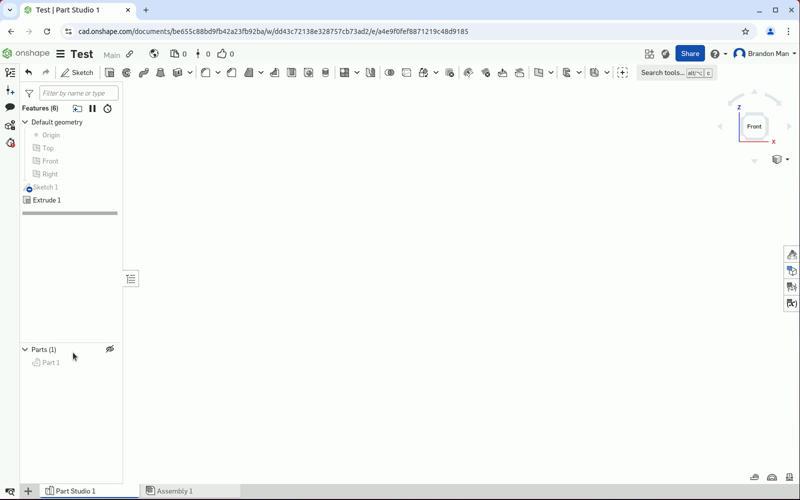
mouse_move(73, 352)
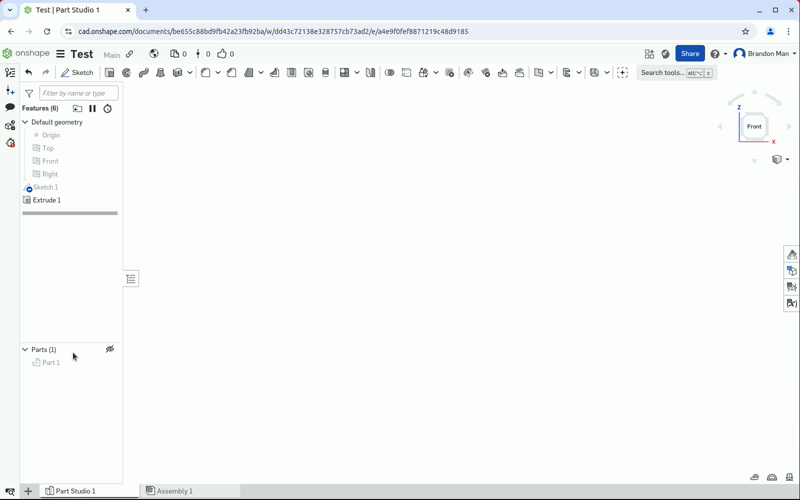
key(shift+y)
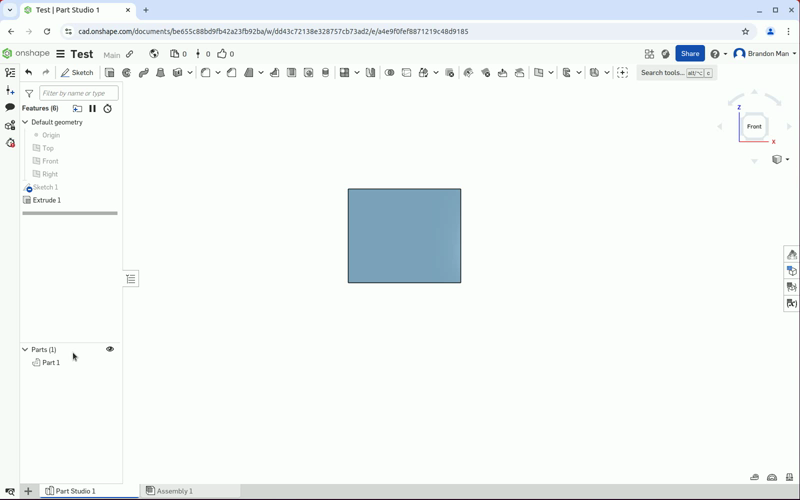
mouse_move(541, 75)
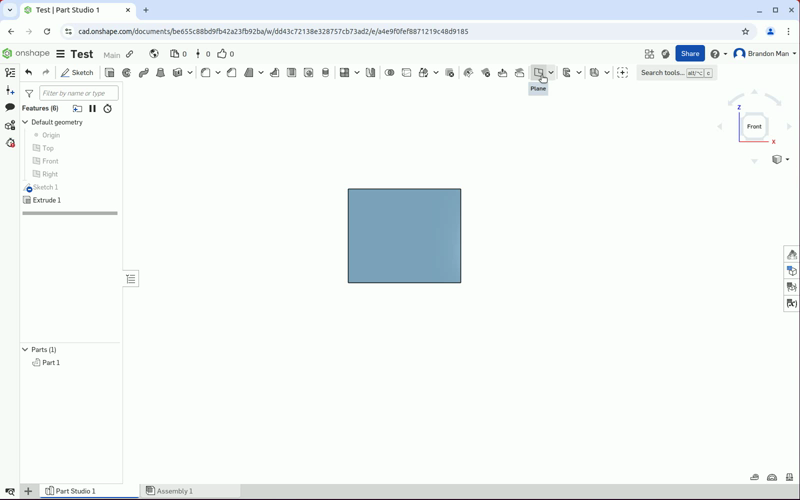
click(541, 75)
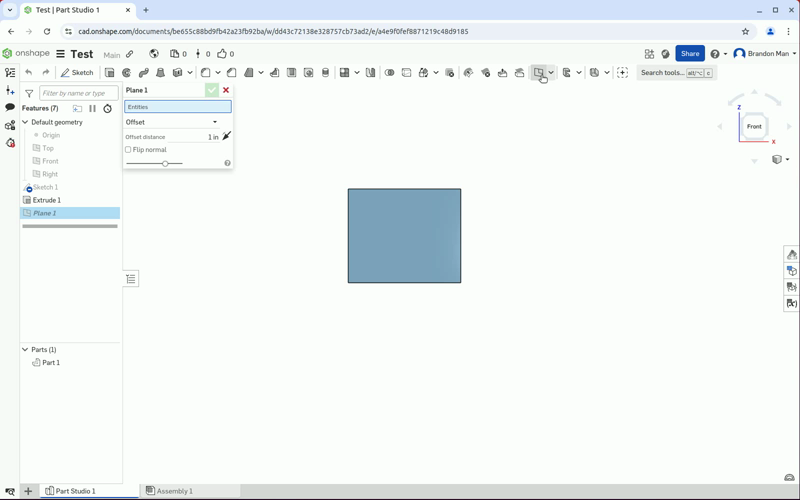
mouse_move(73, 163)
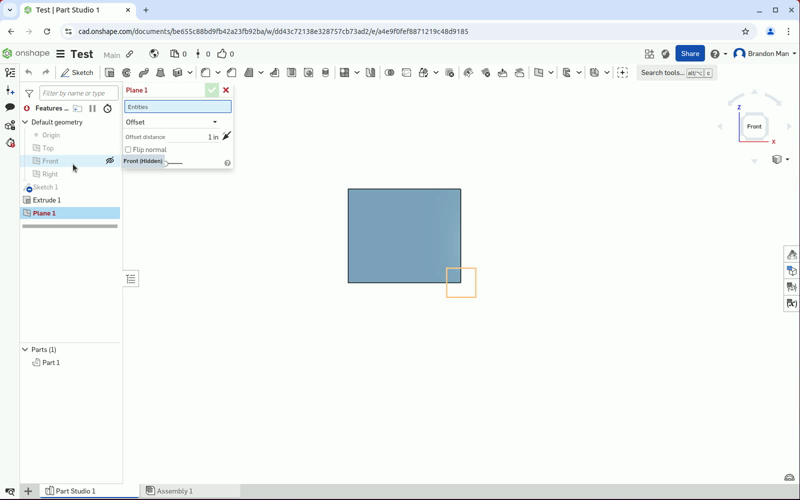
click(73, 163)
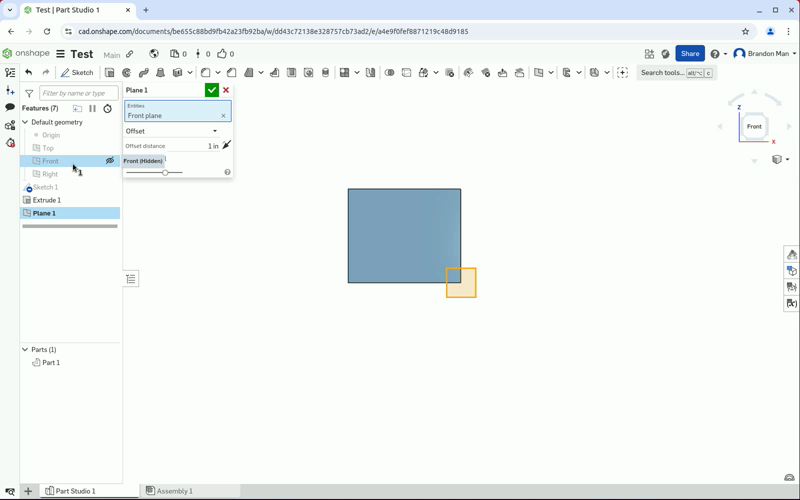
key(tab, 2)
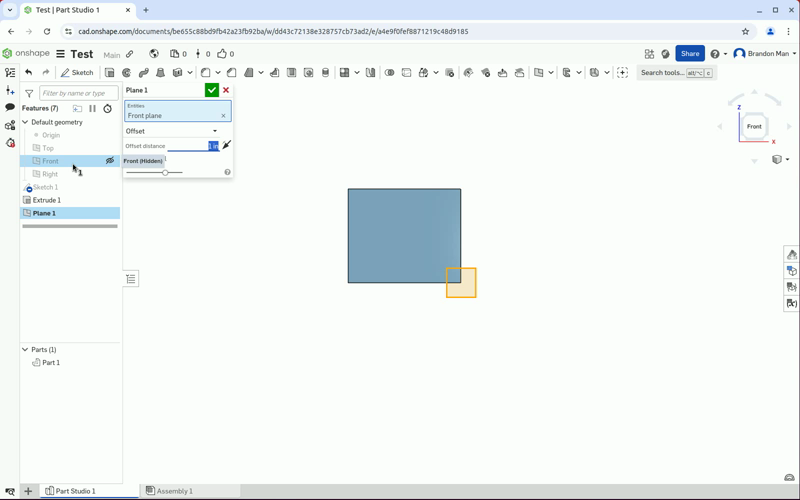
text(15.405)
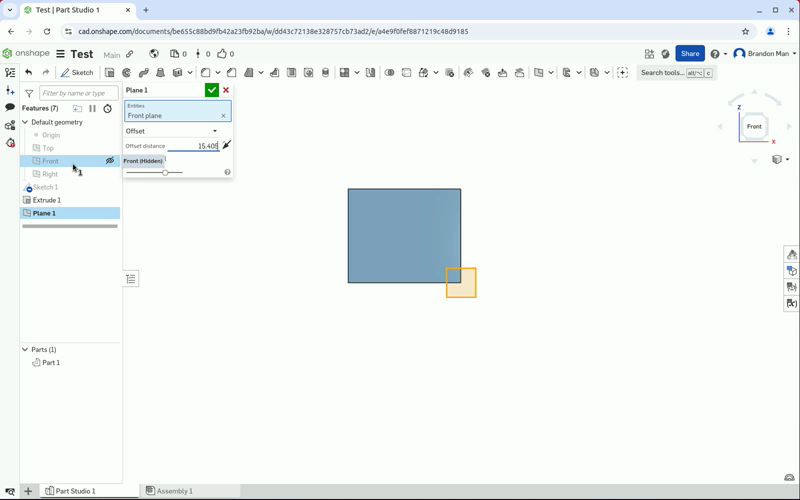
key(enter, 2)
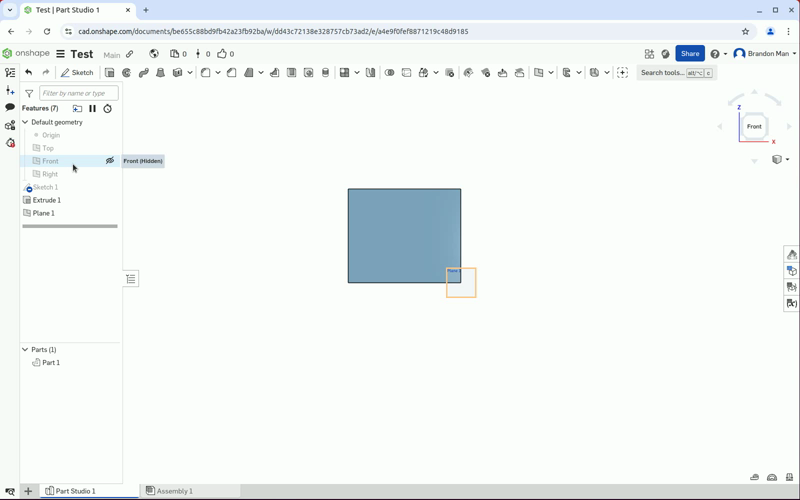
key(shift+s)
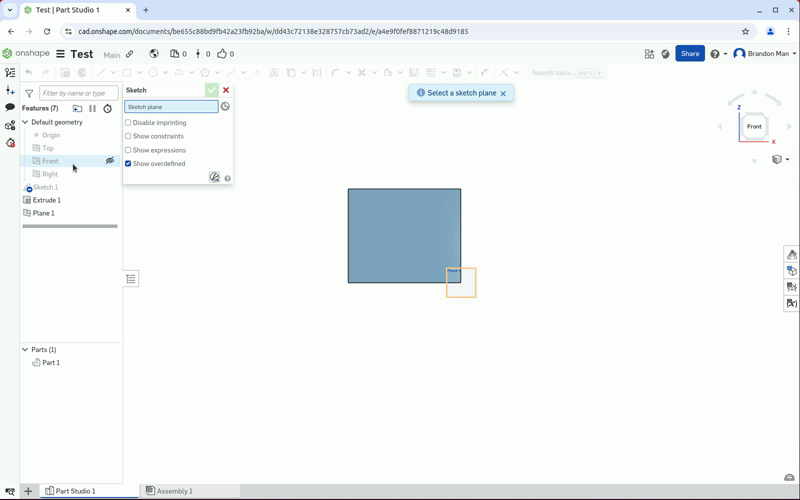
mouse_move(73, 215)
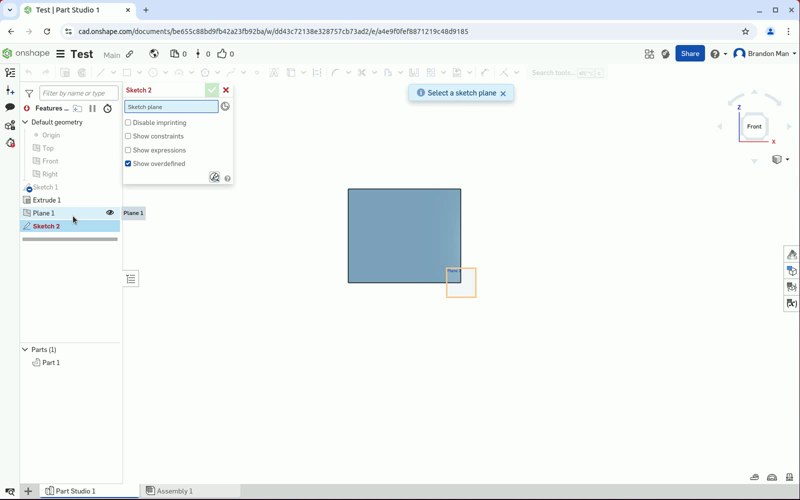
click(73, 215)
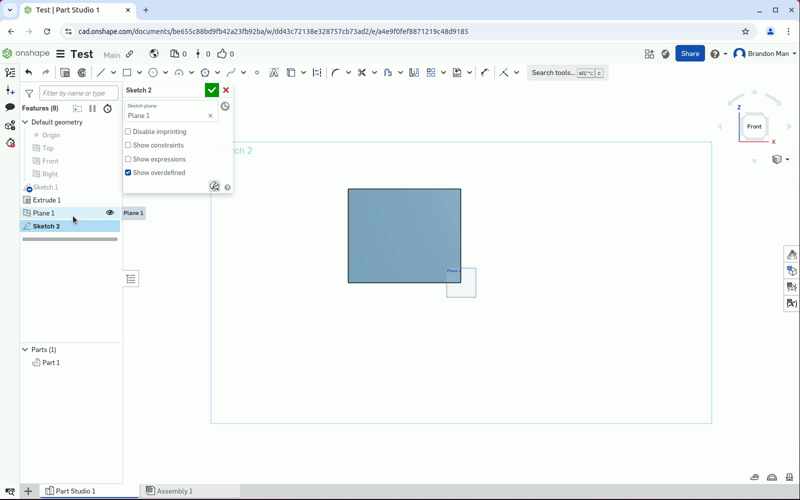
mouse_move(73, 352)
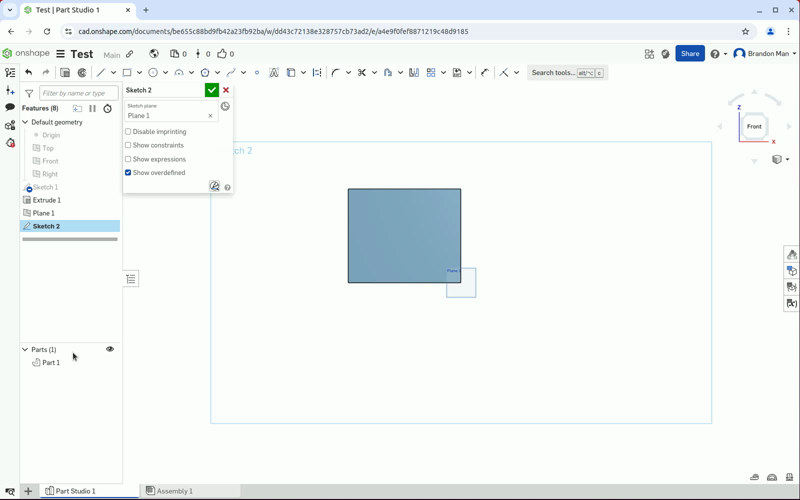
key(y)
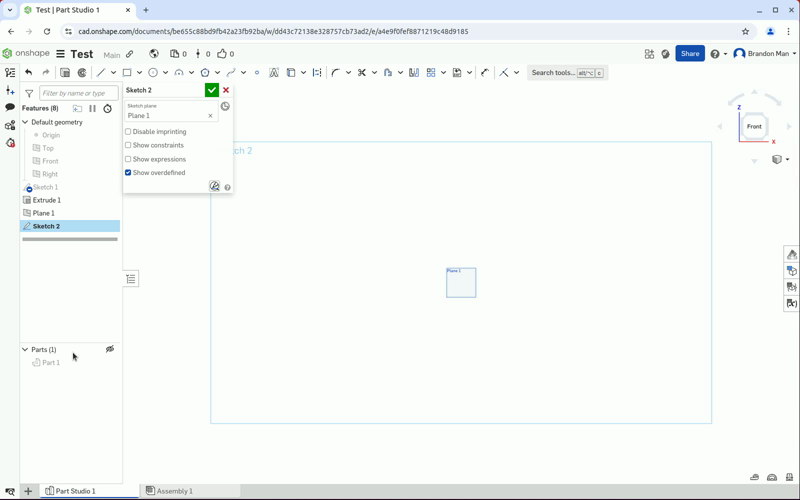
key(l)
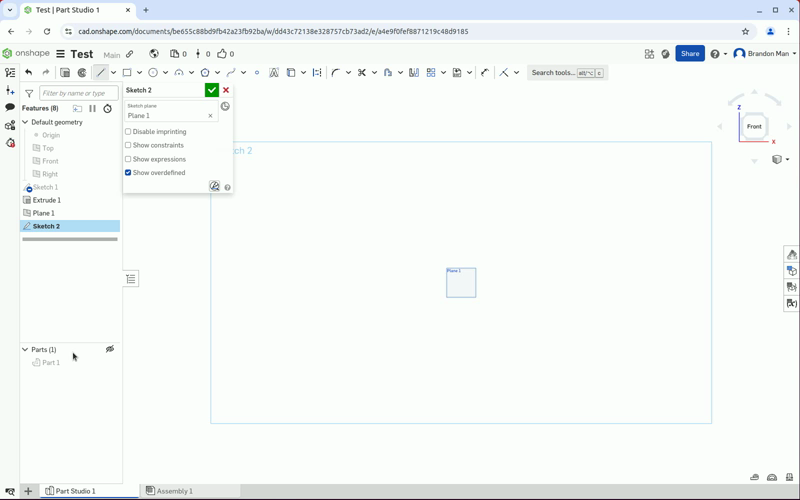
key_down(shift)
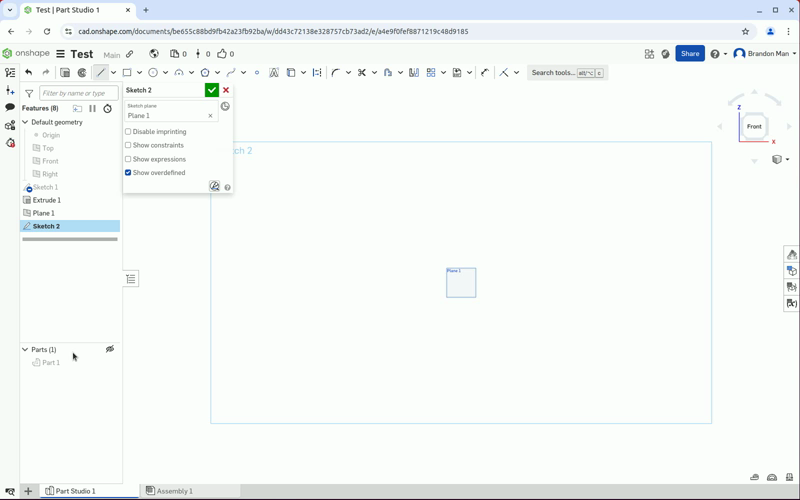
mouse_move(413, 226)
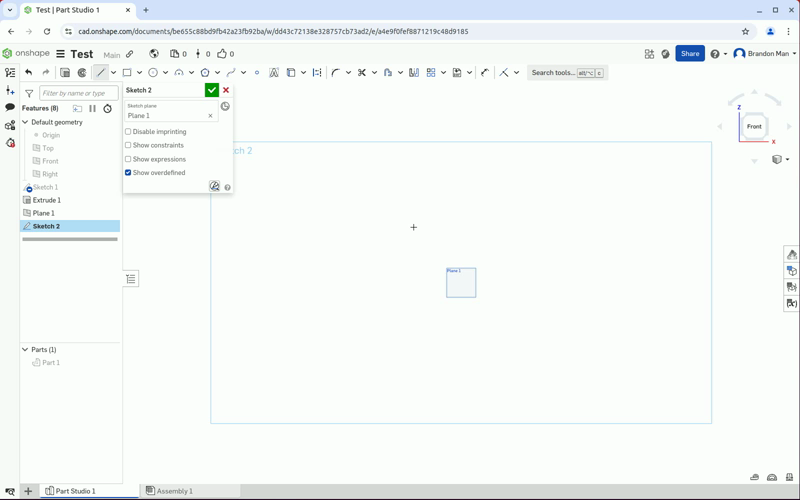
click(413, 226)
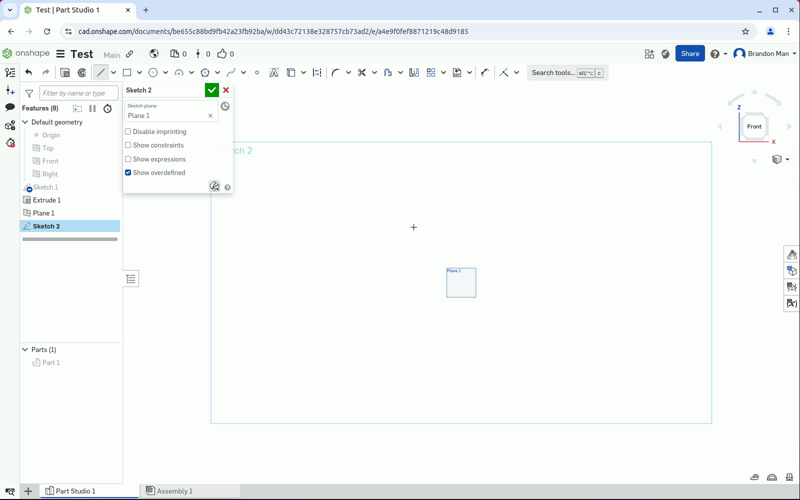
key_up(shift)
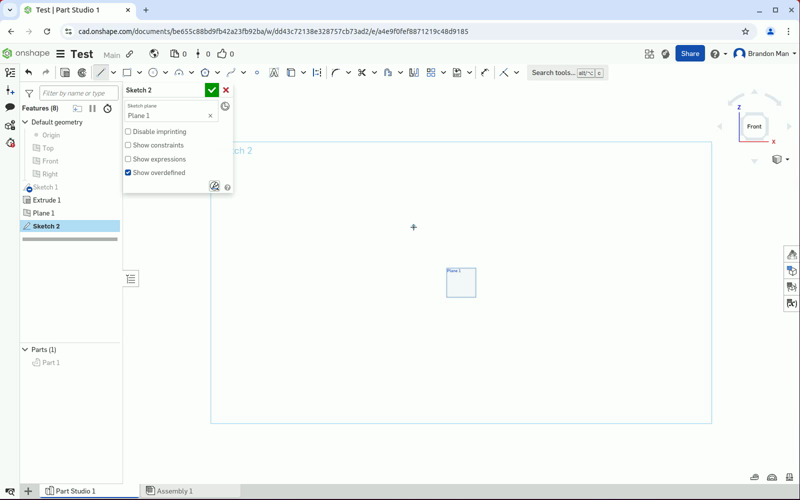
key_down(shift)
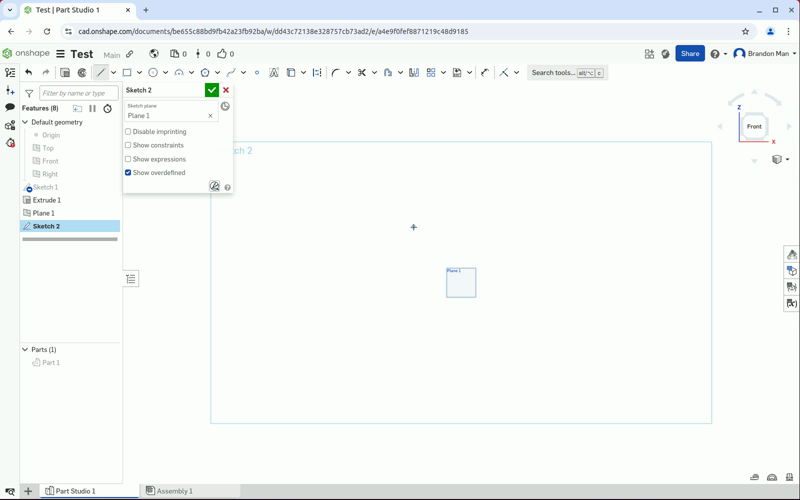
mouse_move(444, 226)
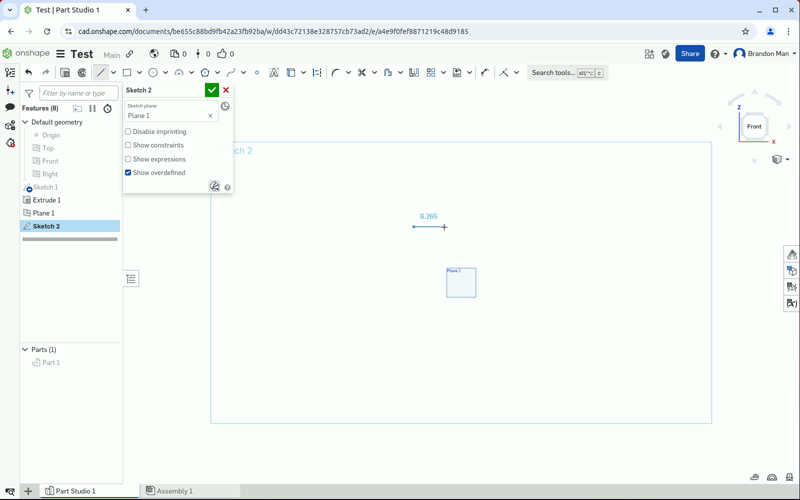
mouse_move(461, 226)
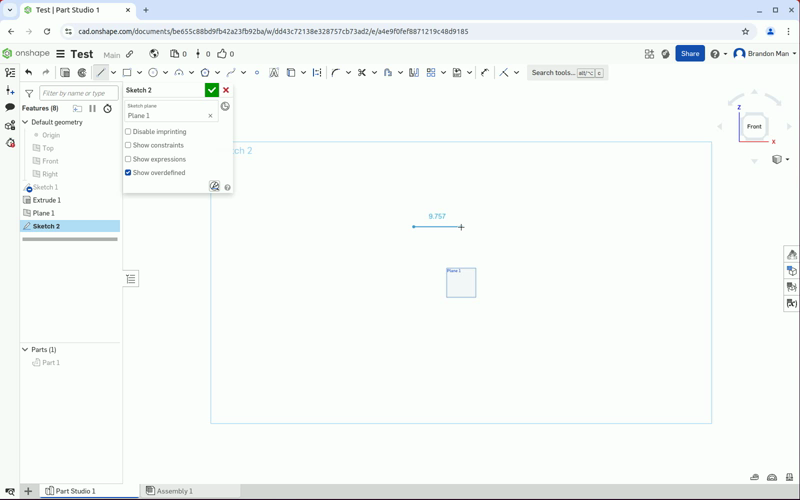
click(461, 226)
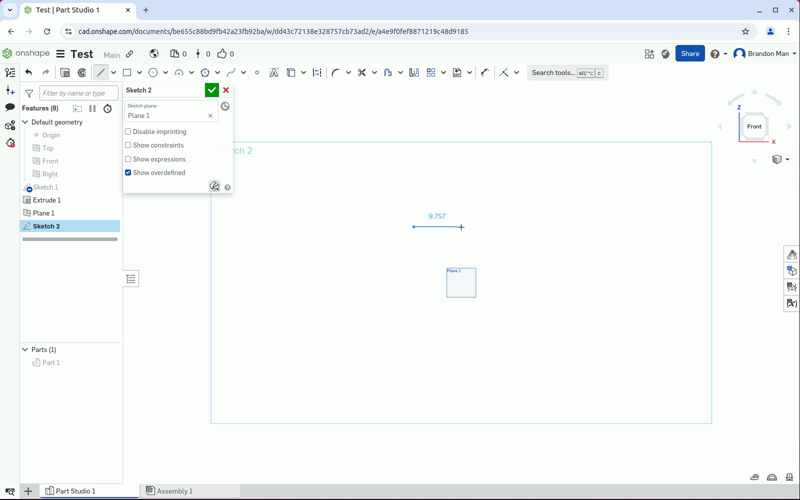
key_up(shift)
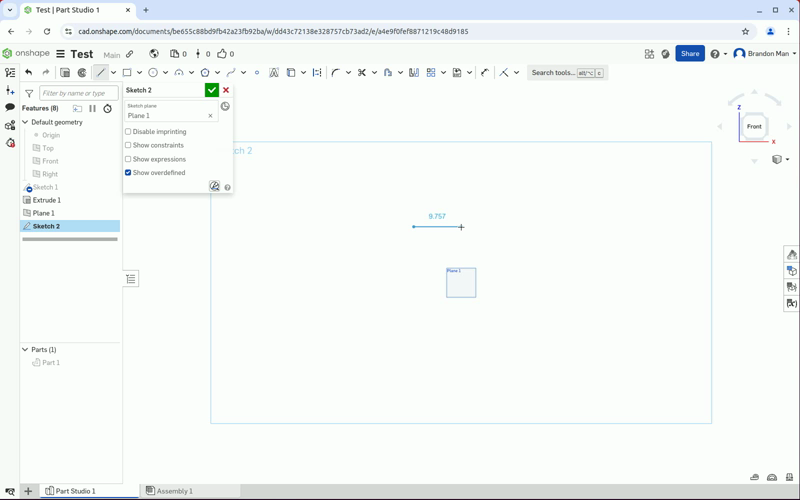
key_down(shift)
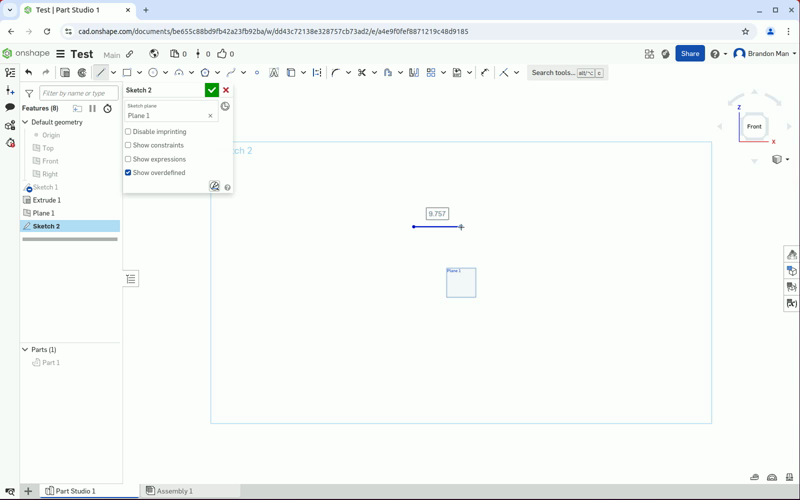
mouse_move(491, 226)
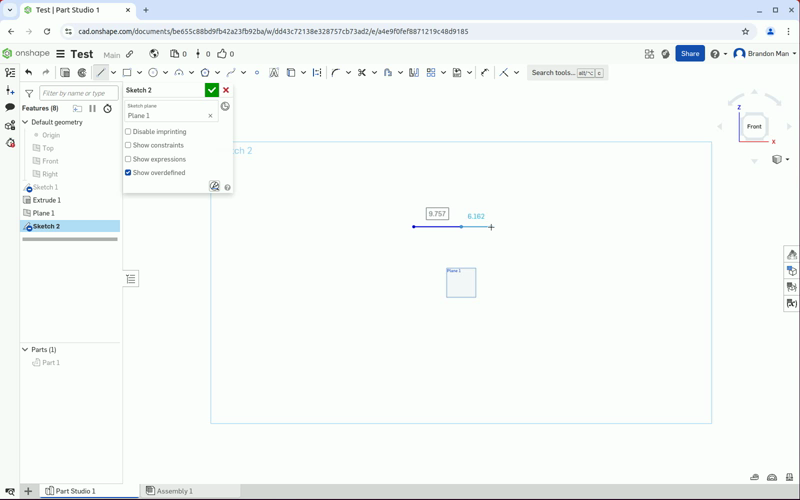
mouse_move(461, 188)
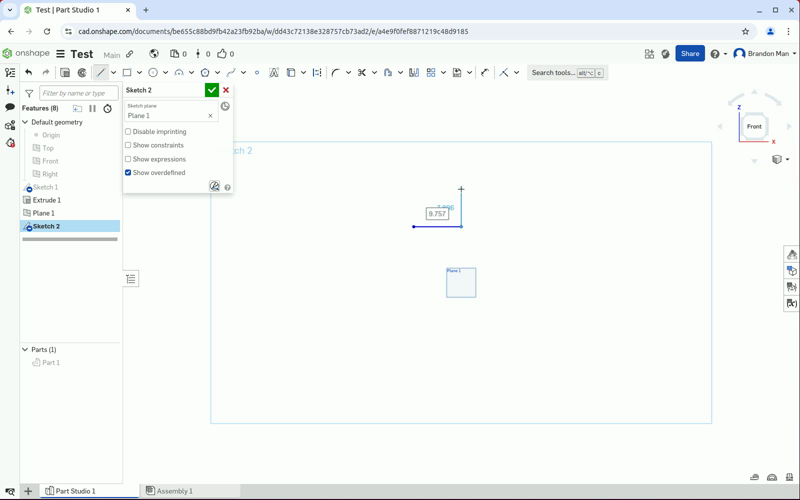
click(461, 188)
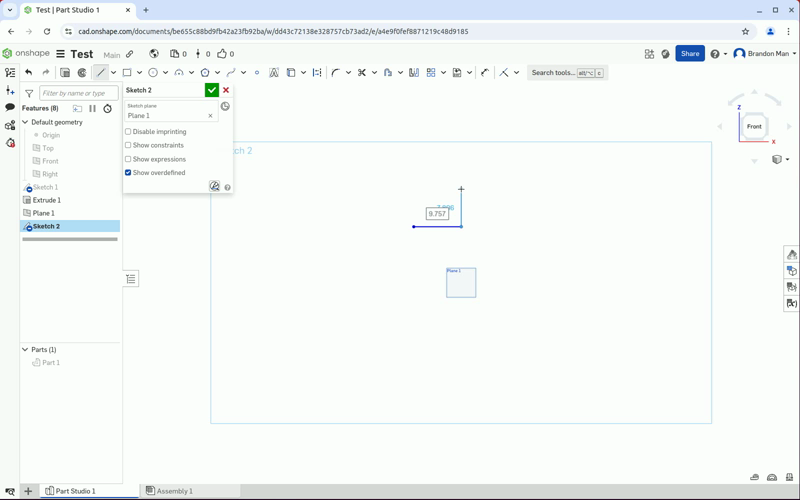
key_up(shift)
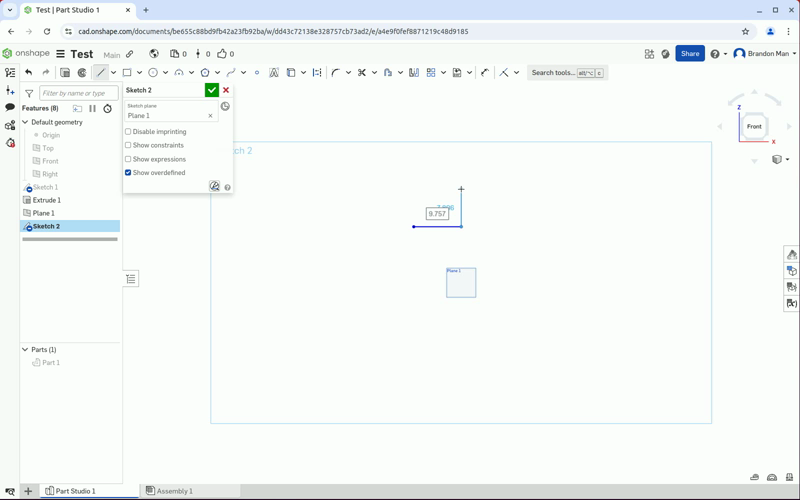
key_down(shift)
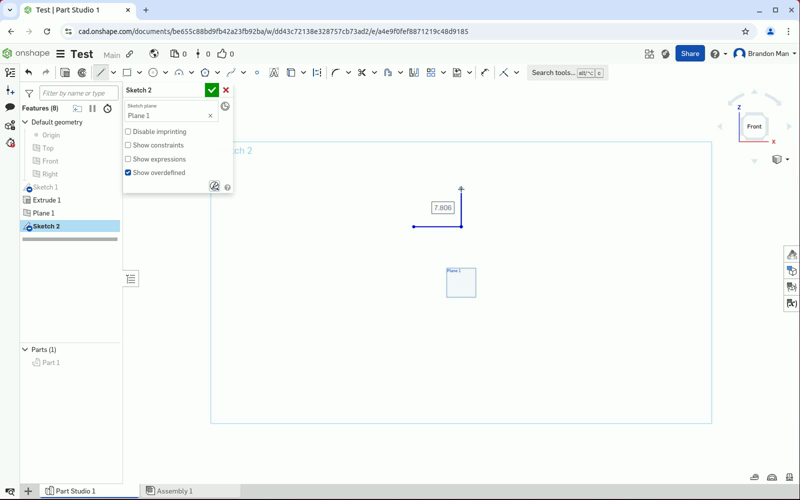
mouse_move(491, 188)
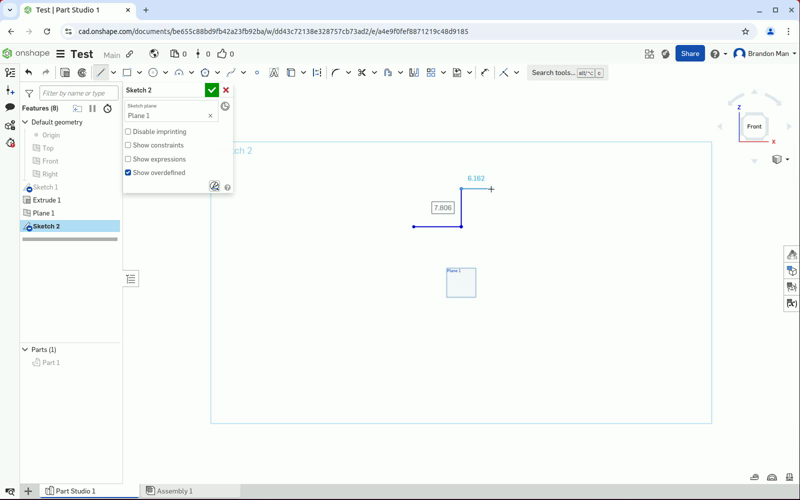
mouse_move(413, 188)
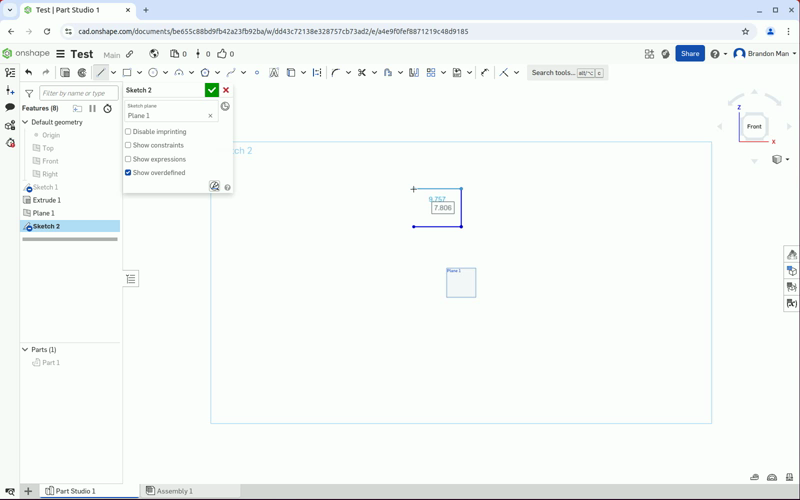
click(413, 188)
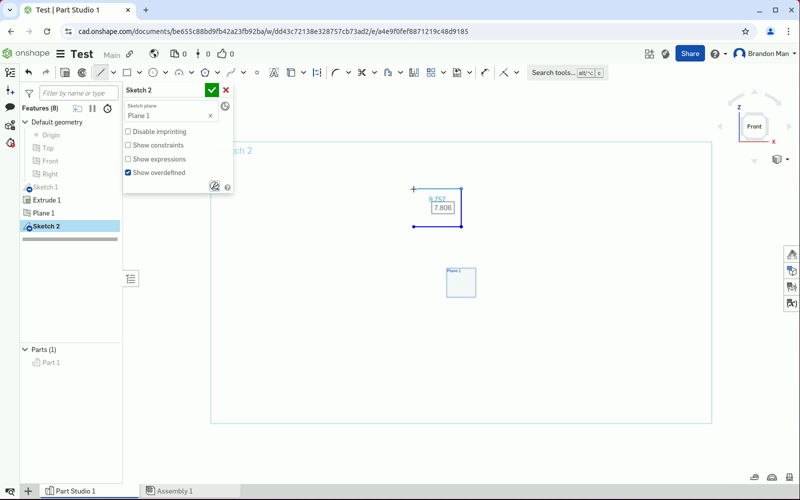
key_up(shift)
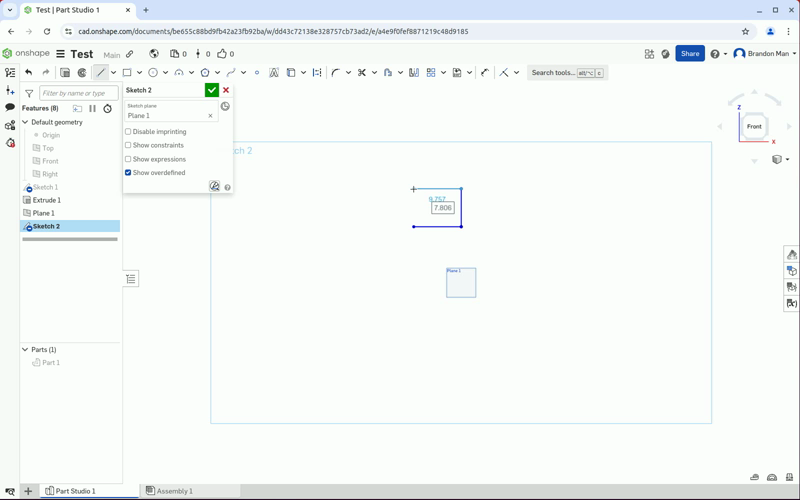
mouse_move(444, 188)
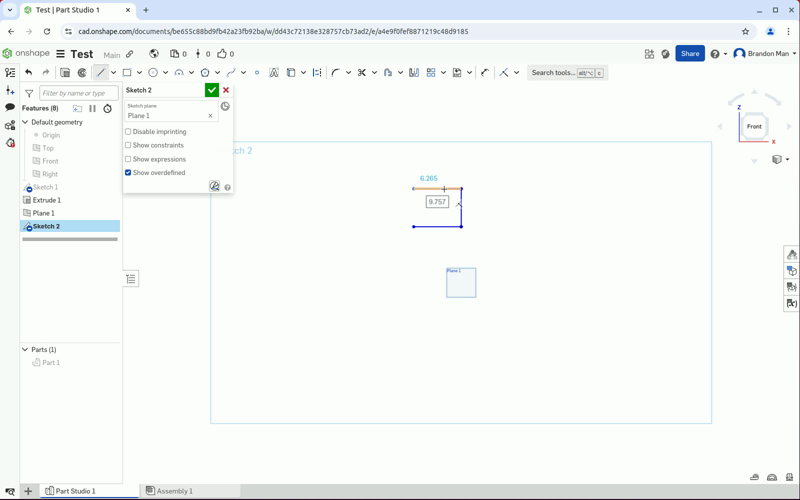
key_down(shift)
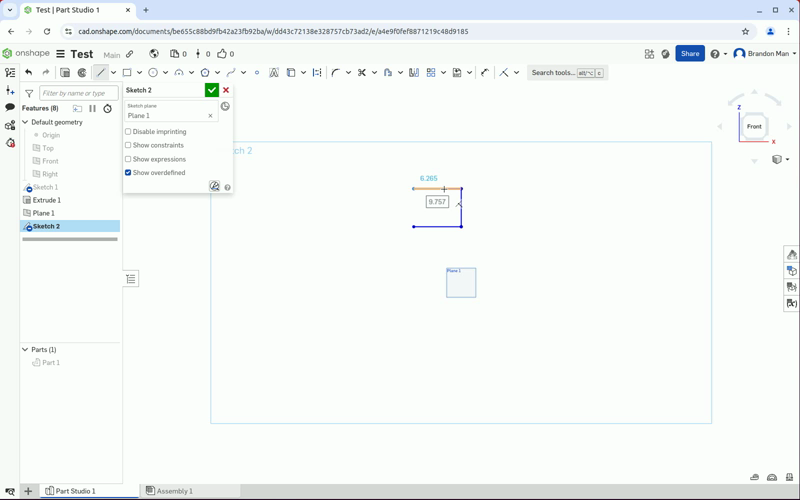
mouse_move(413, 226)
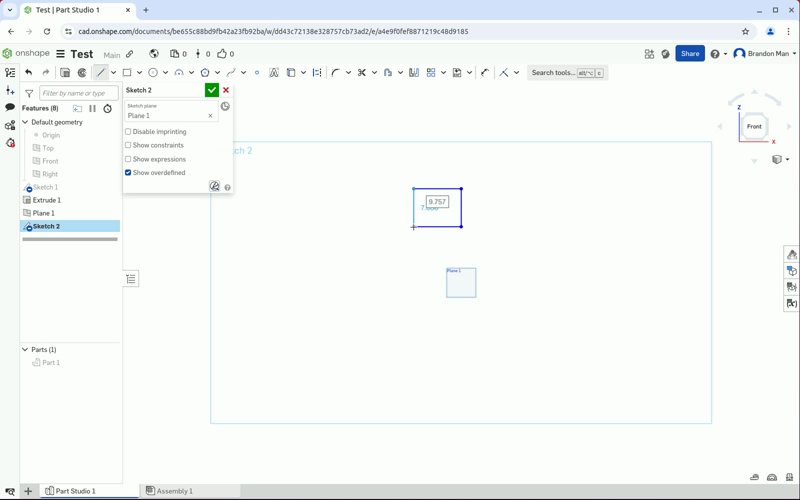
key_up(shift)
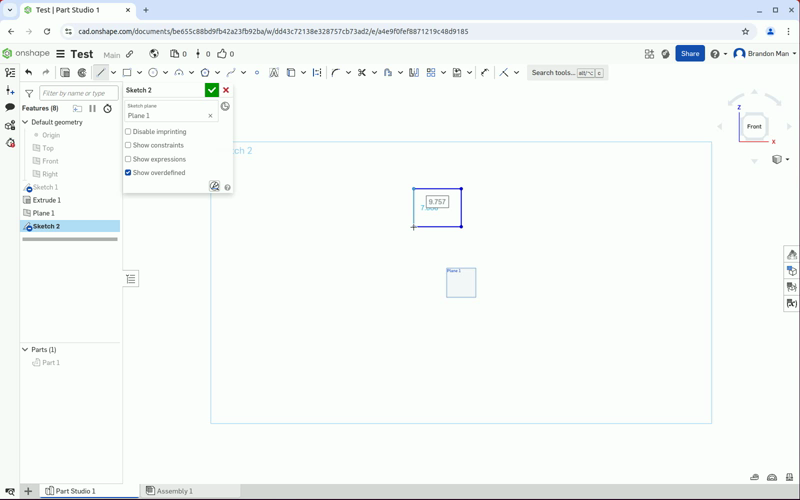
click(413, 226)
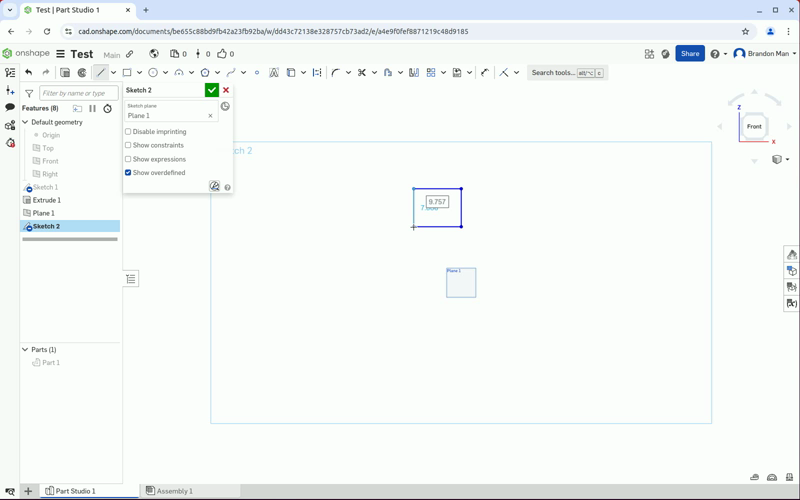
key(esc)
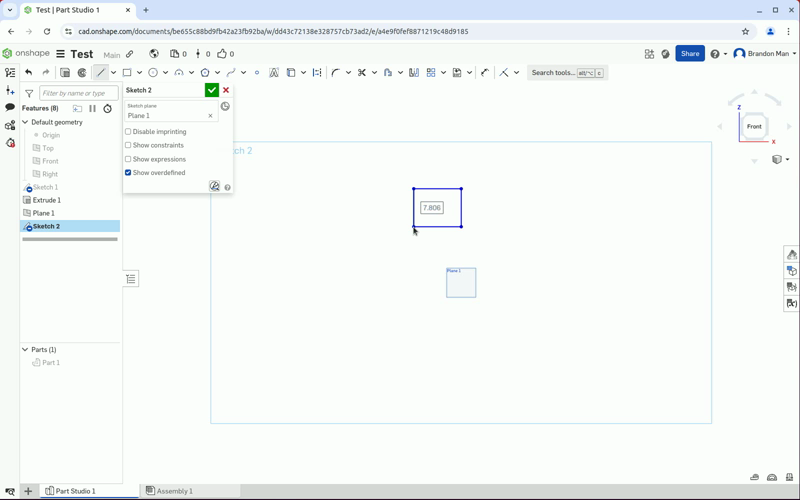
mouse_move(440, 200)
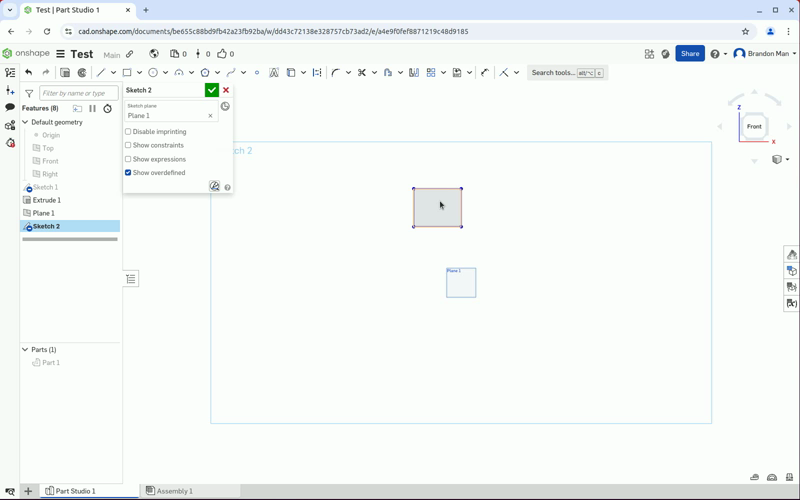
scroll(6)
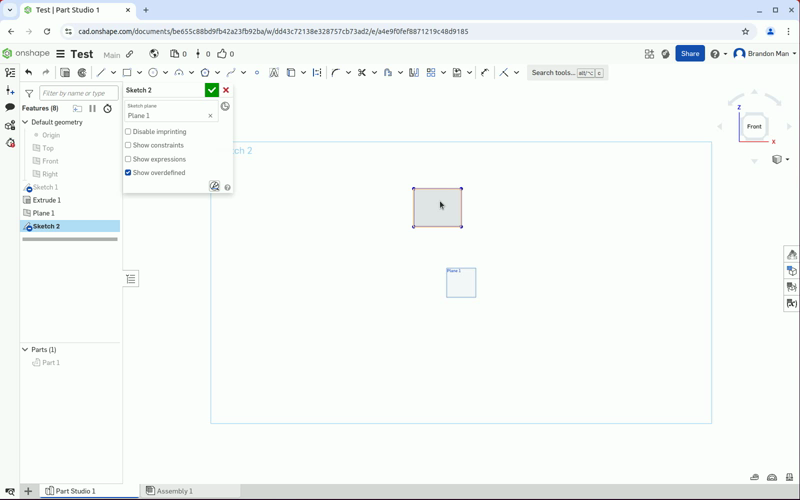
scroll(6)
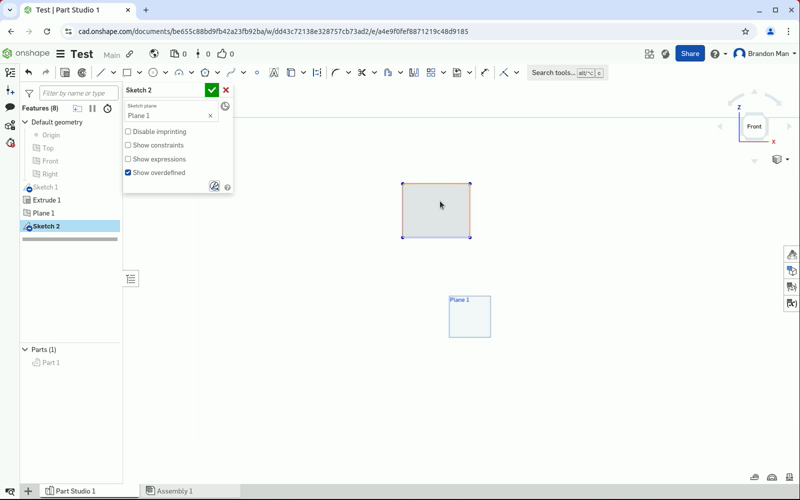
scroll(6)
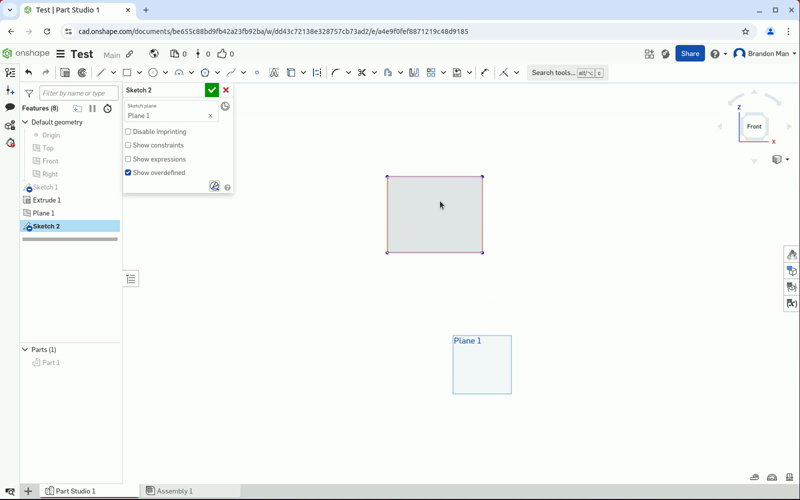
scroll(6)
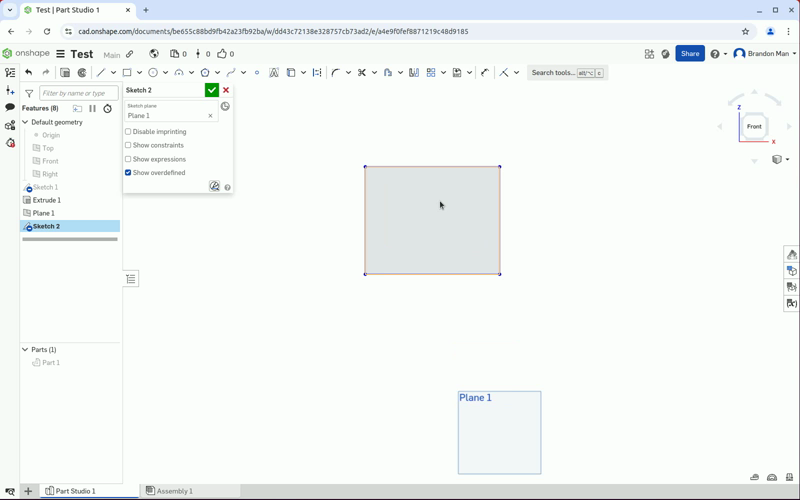
scroll(6)
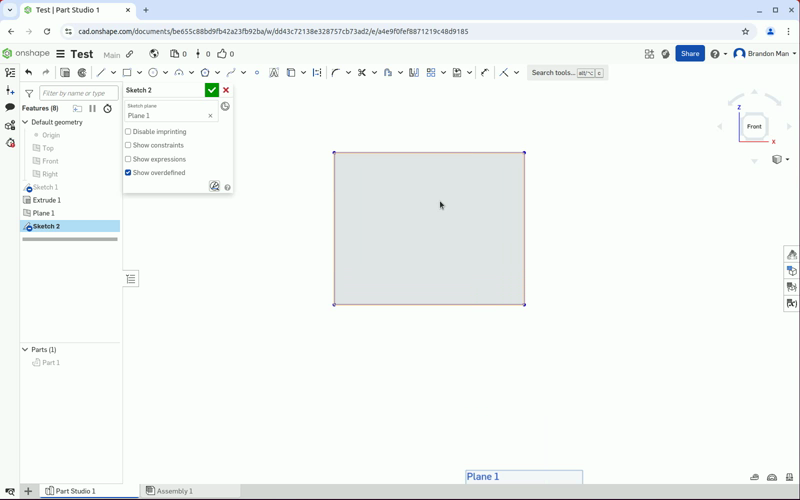
scroll(6)
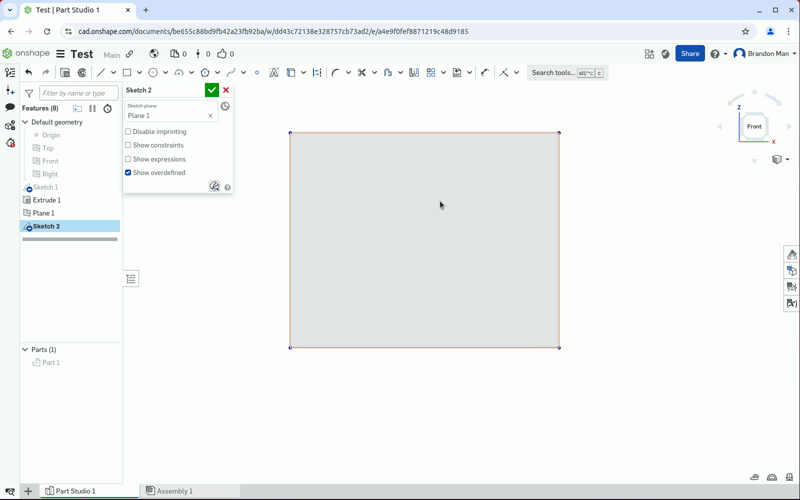
scroll(6)
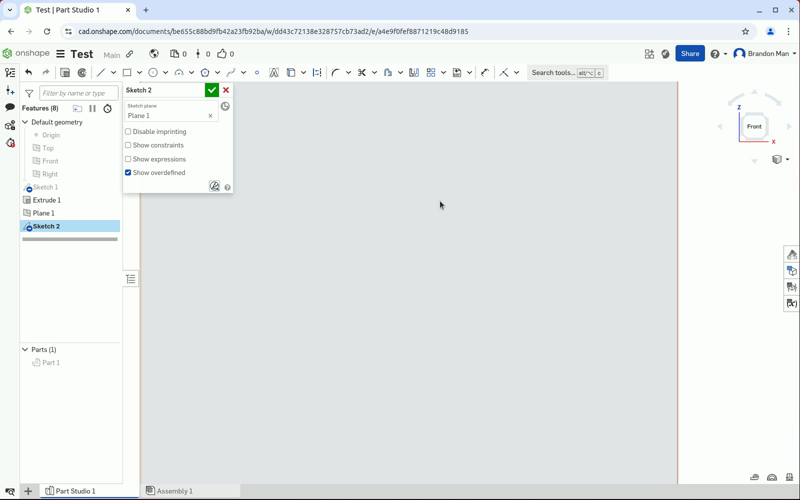
click(440, 200)
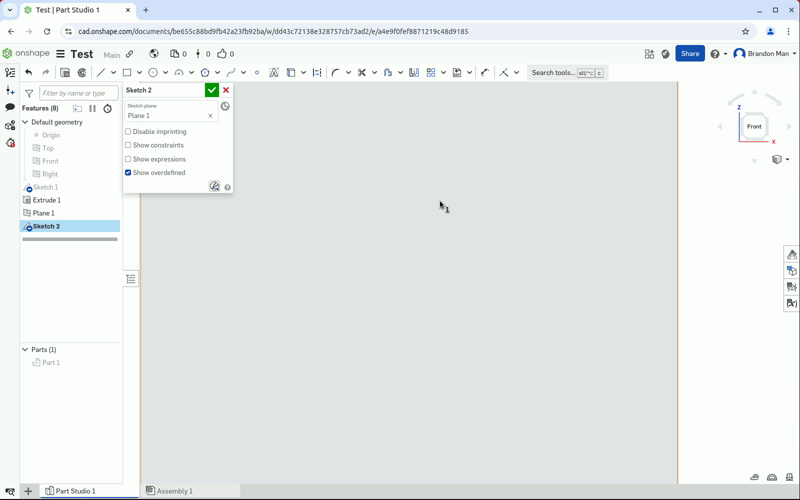
scroll(-6)
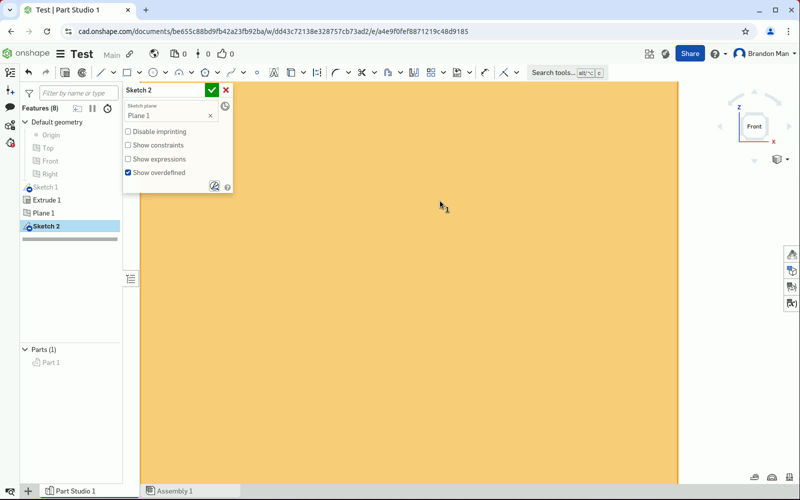
scroll(-6)
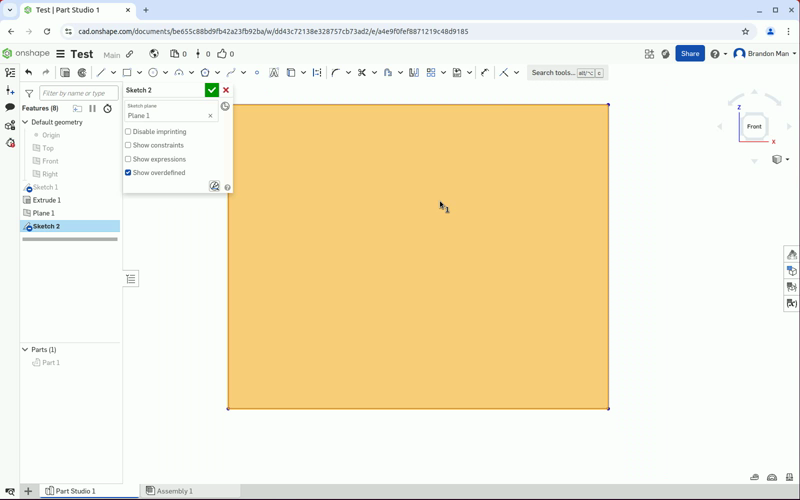
scroll(-6)
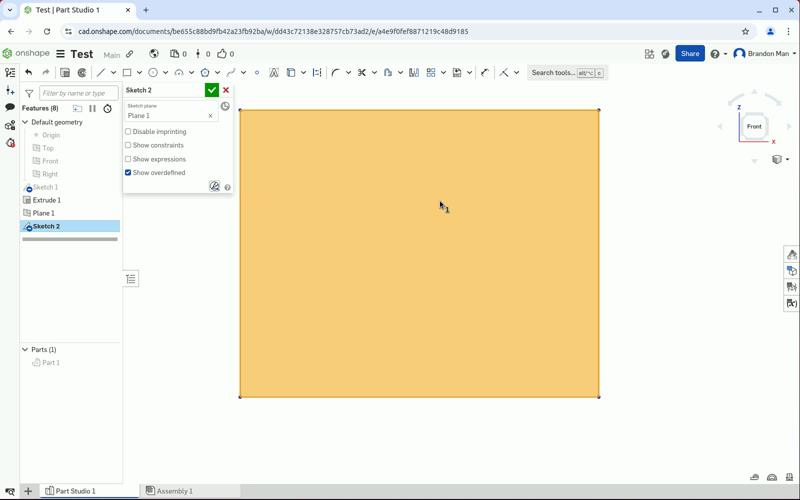
scroll(-6)
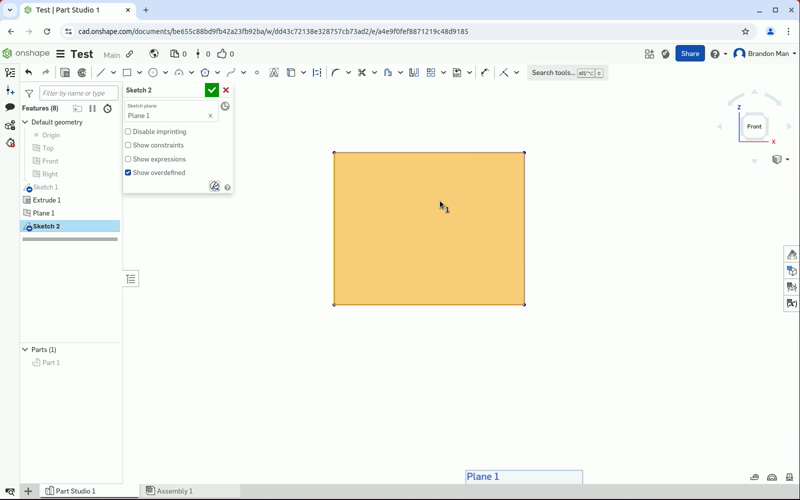
scroll(-6)
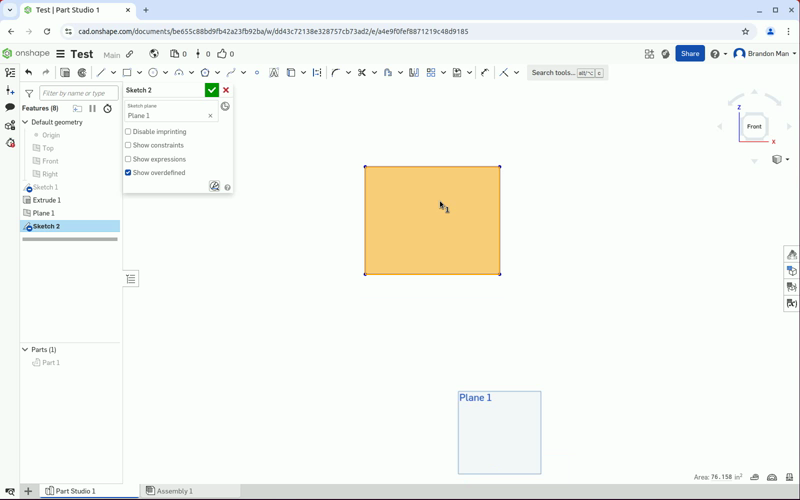
scroll(-6)
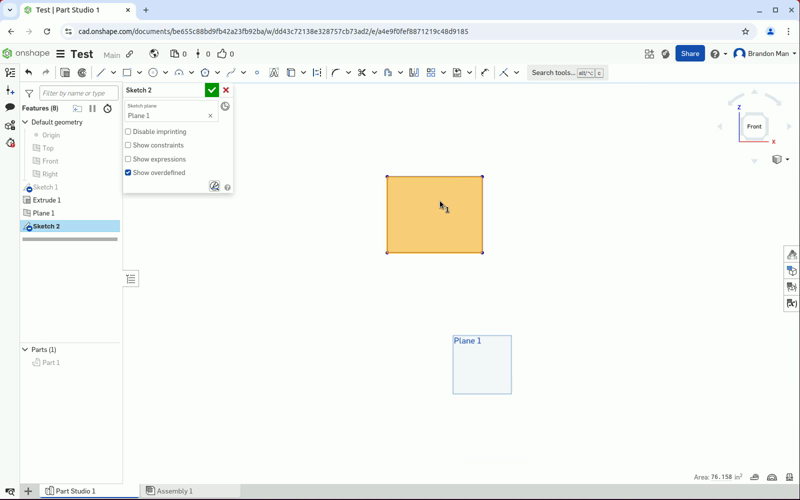
scroll(-6)
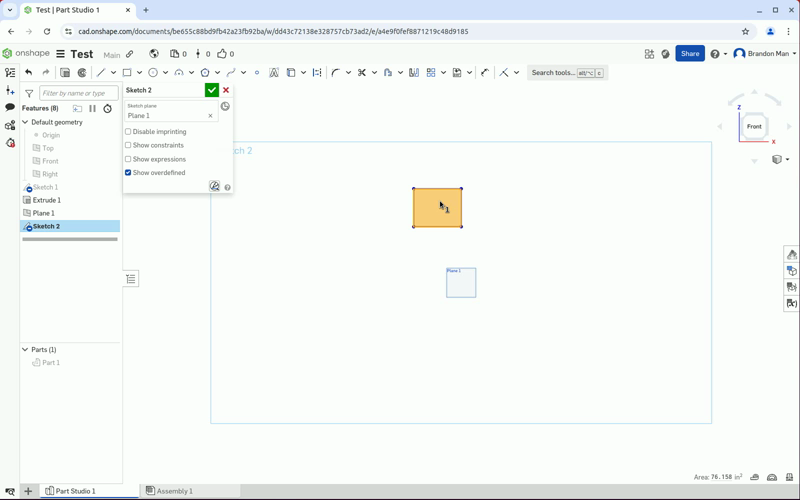
mouse_move(73, 352)
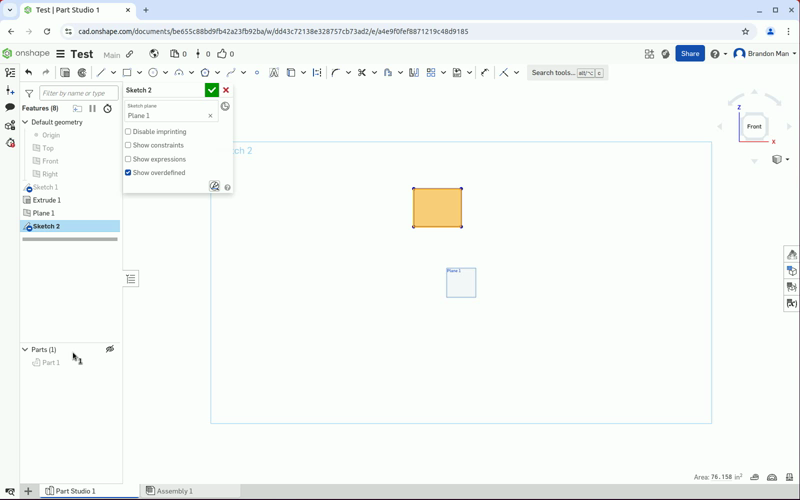
key(shift+y)
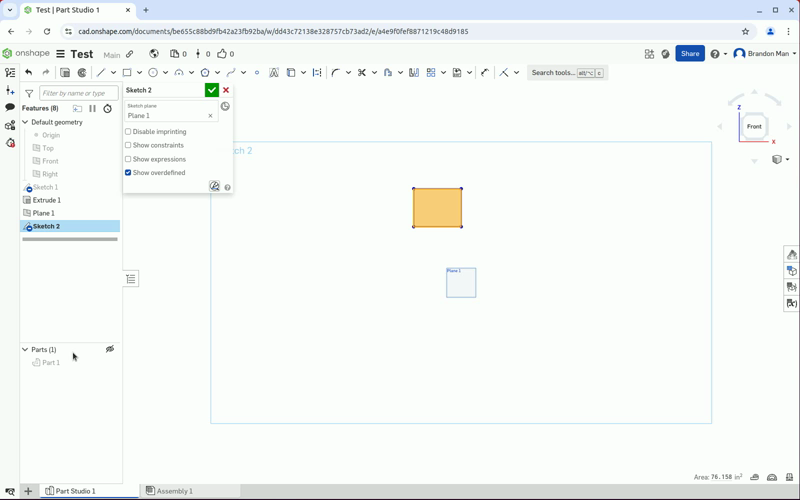
key(shift+e)
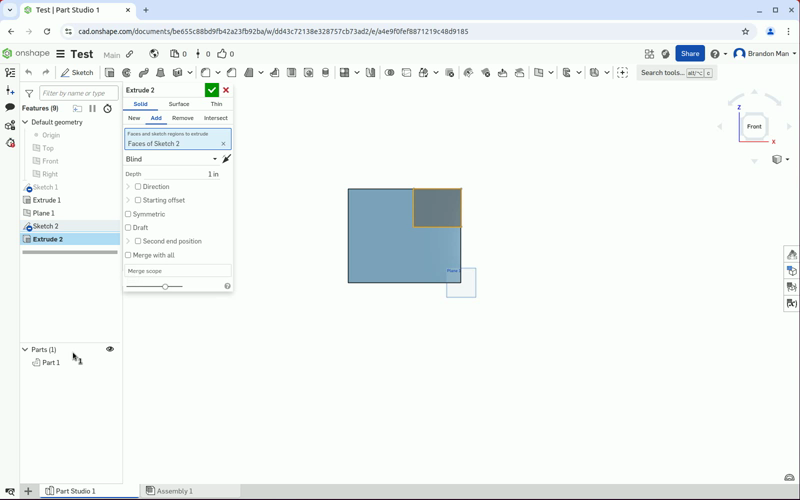
mouse_move(143, 106)
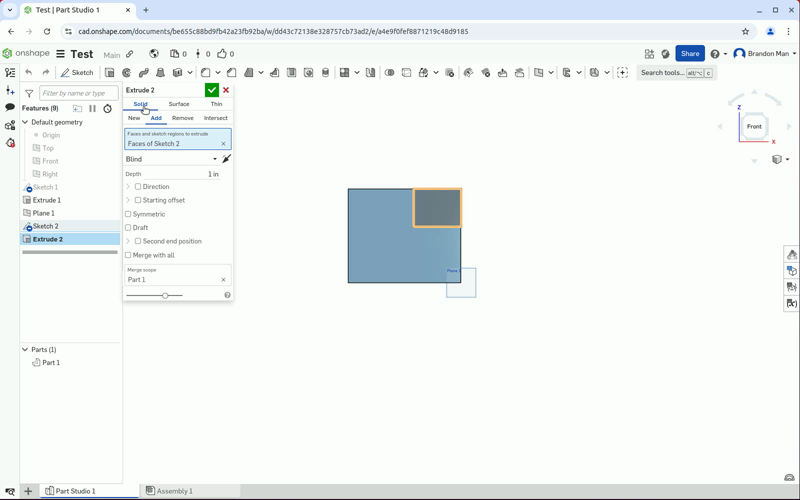
click(143, 106)
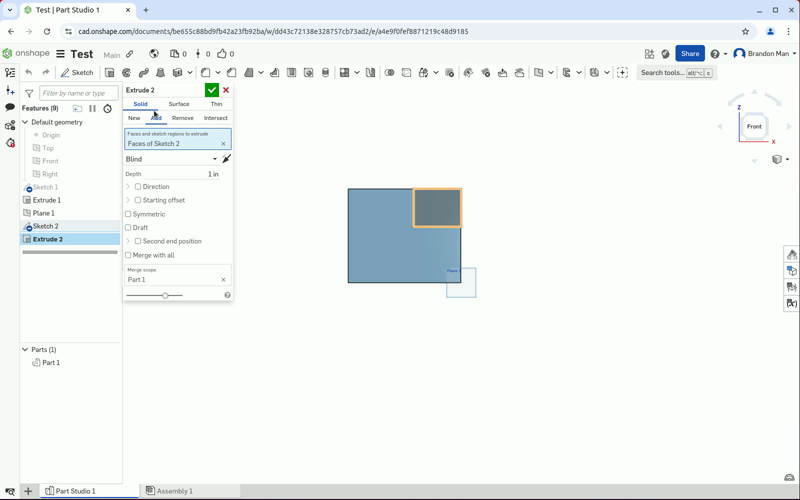
mouse_move(186, 120)
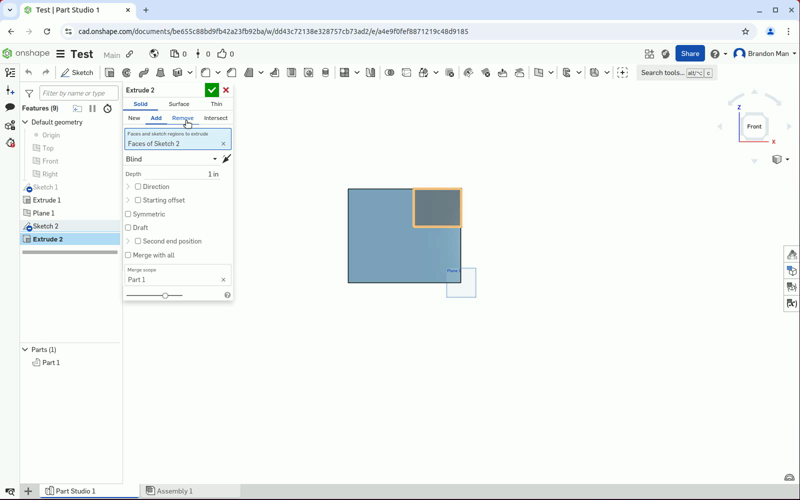
click(186, 120)
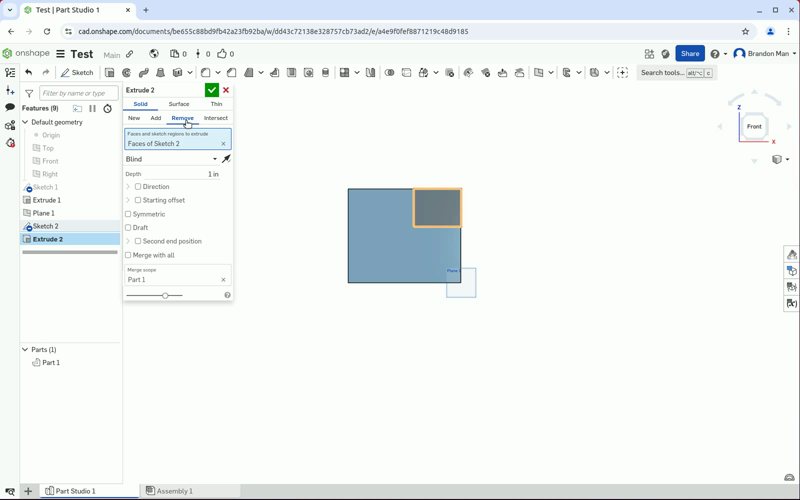
key(tab, 4)
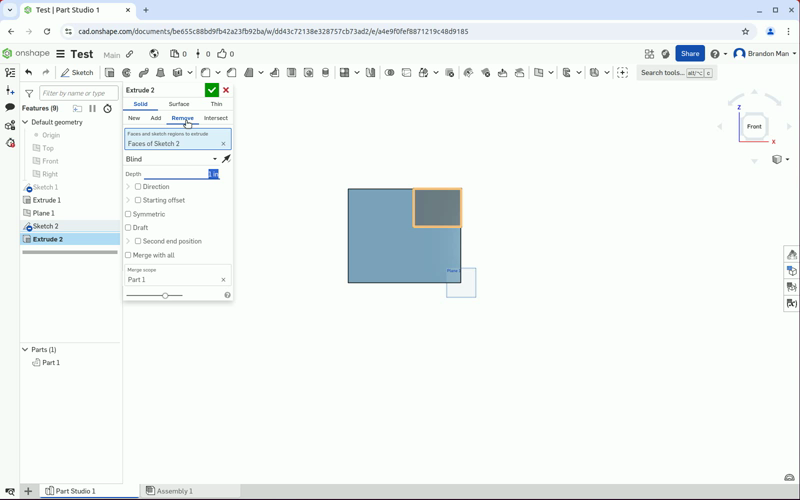
text(15.405)
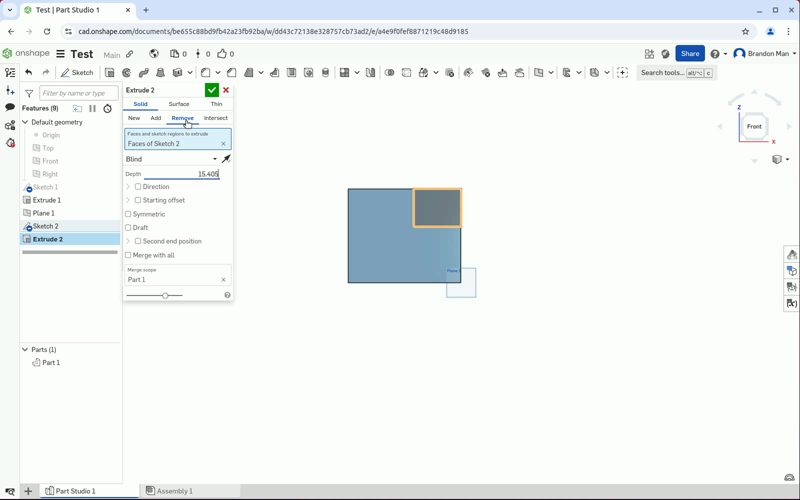
key(tab, 6)
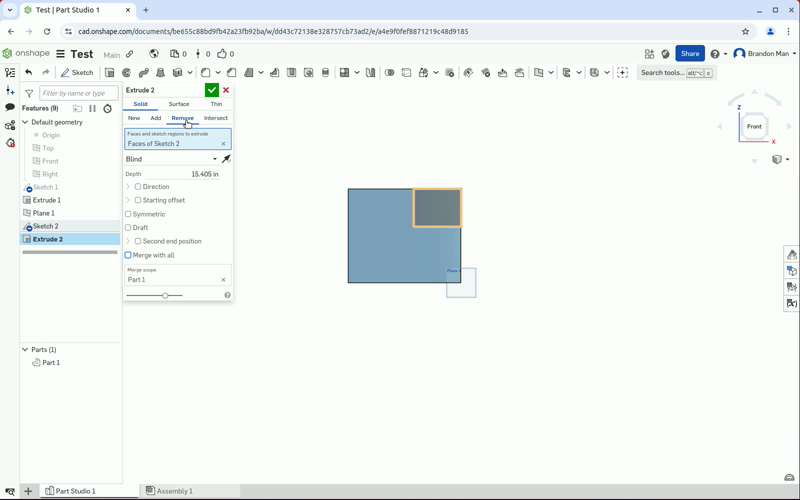
key(space)
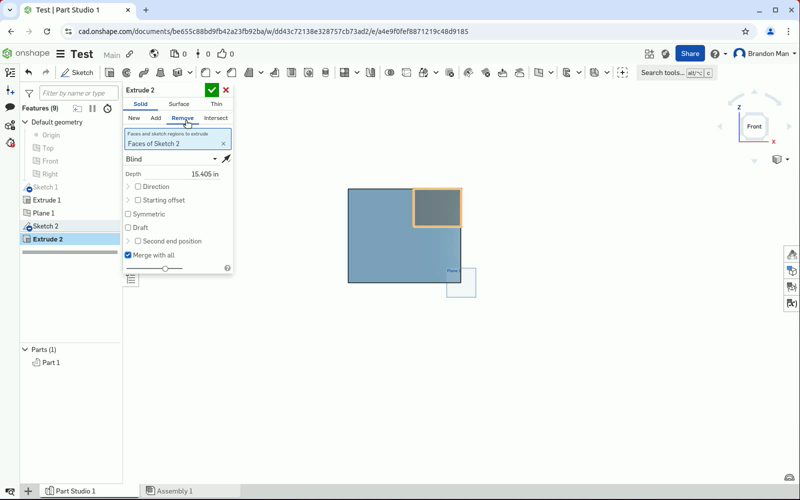
key(enter)
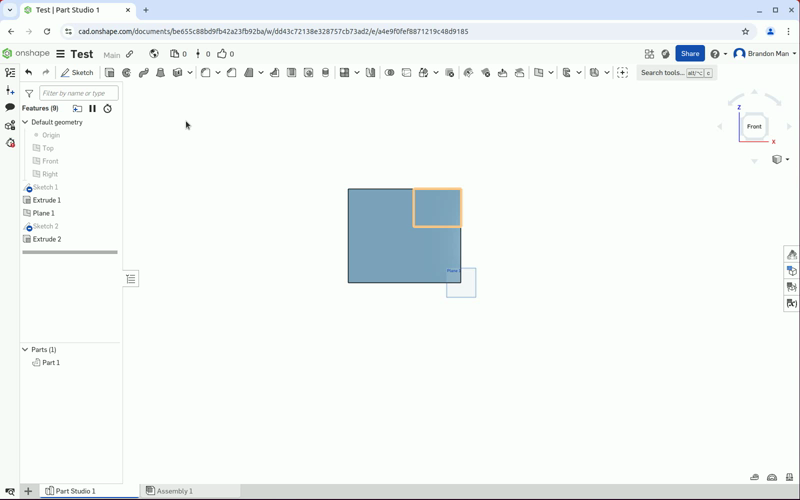
key(shift+h)
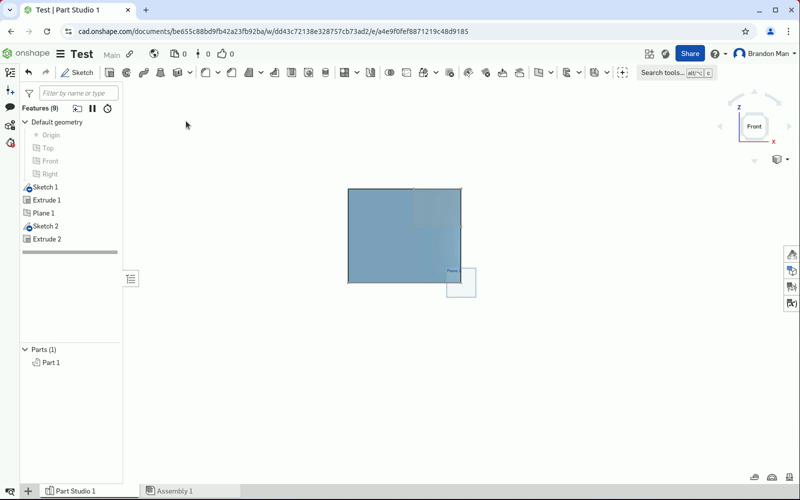
key(shift+h)
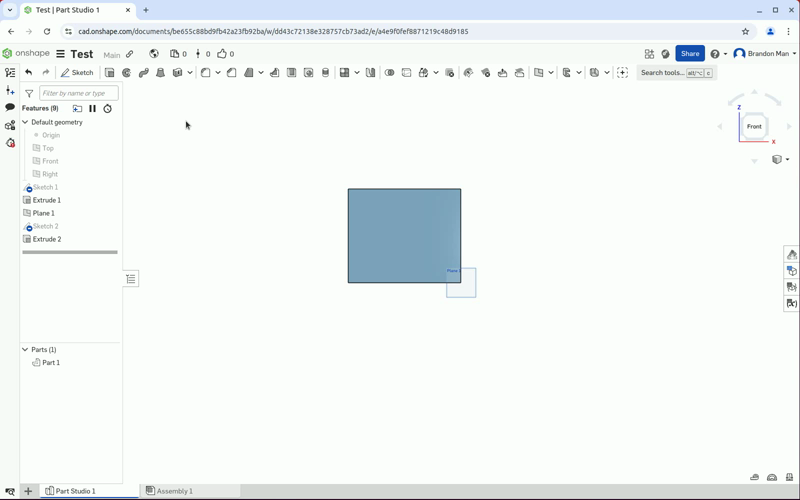
mouse_move(73, 189)
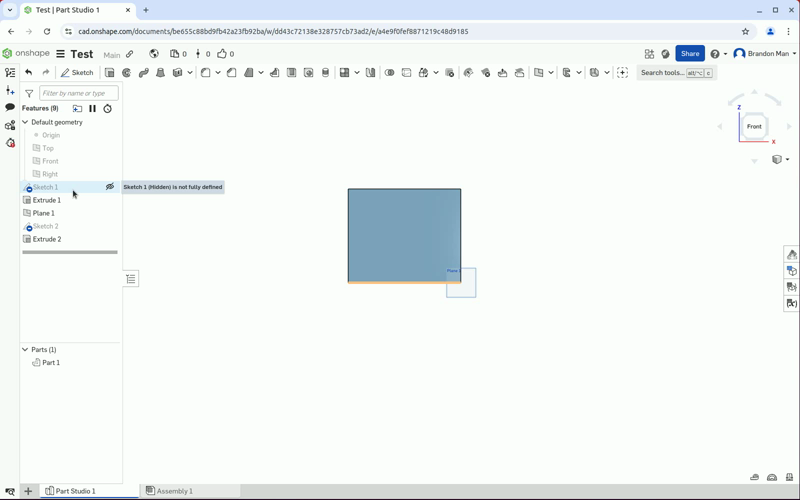
click(73, 189)
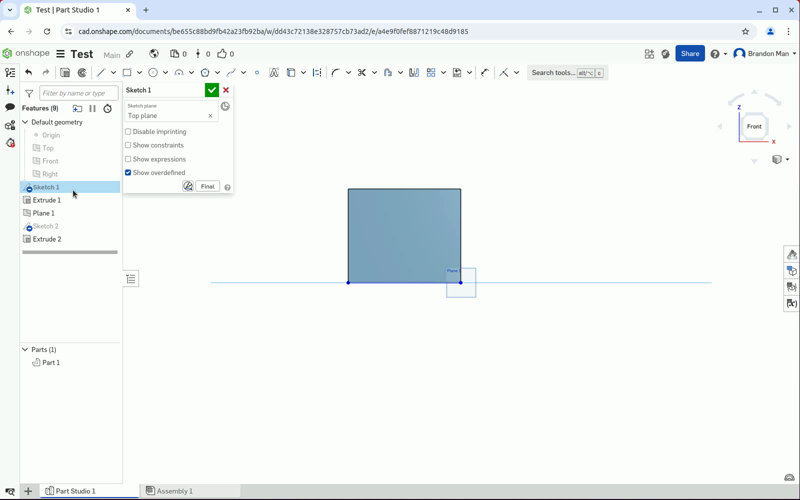
mouse_move(229, 92)
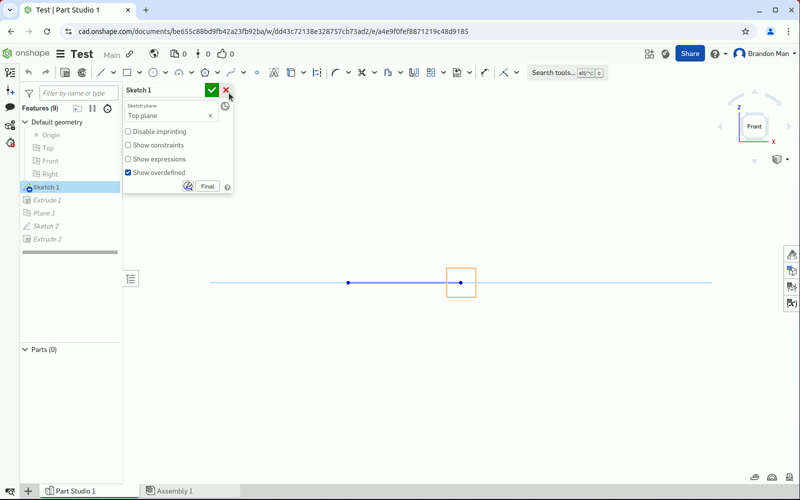
click(229, 92)
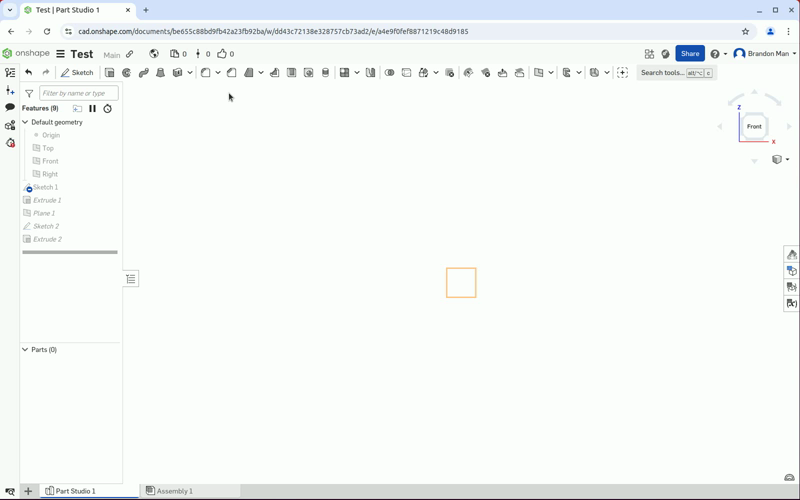
mouse_move(73, 352)
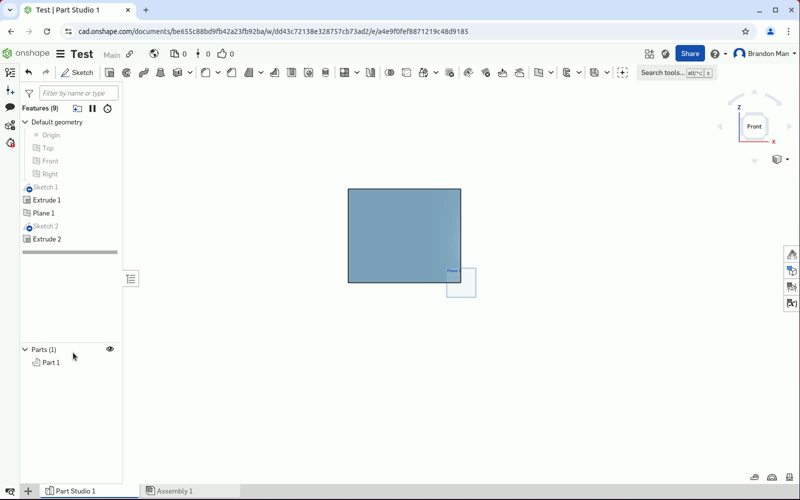
key(y)
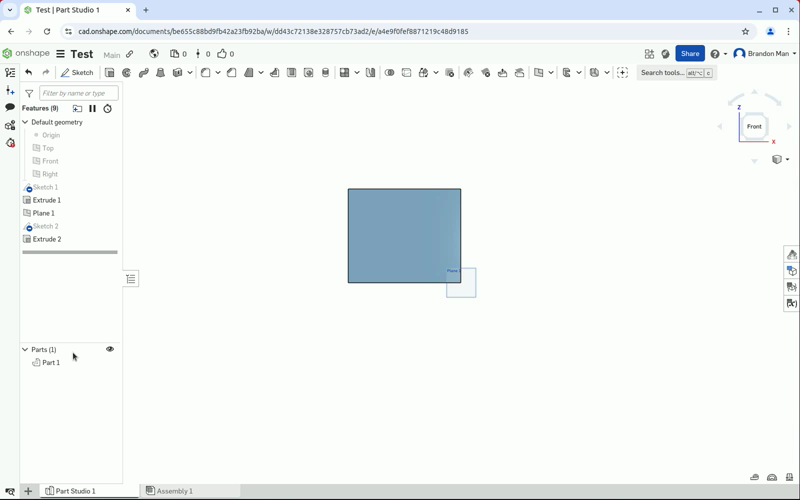
key(shift+p)
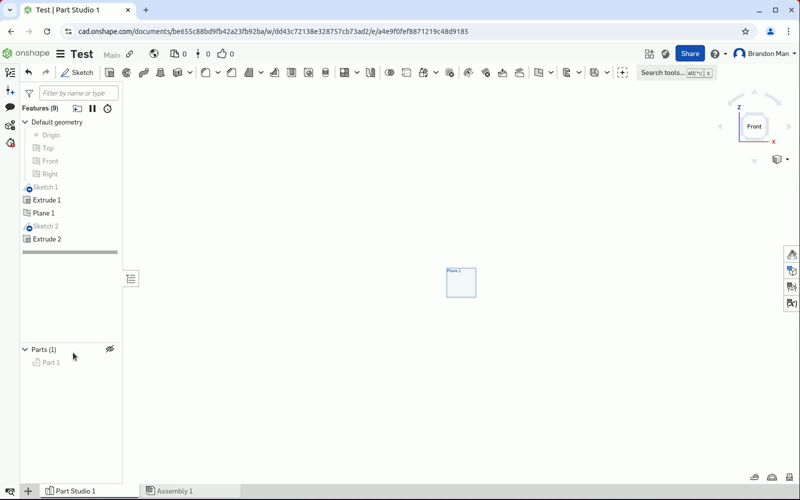
key(space)
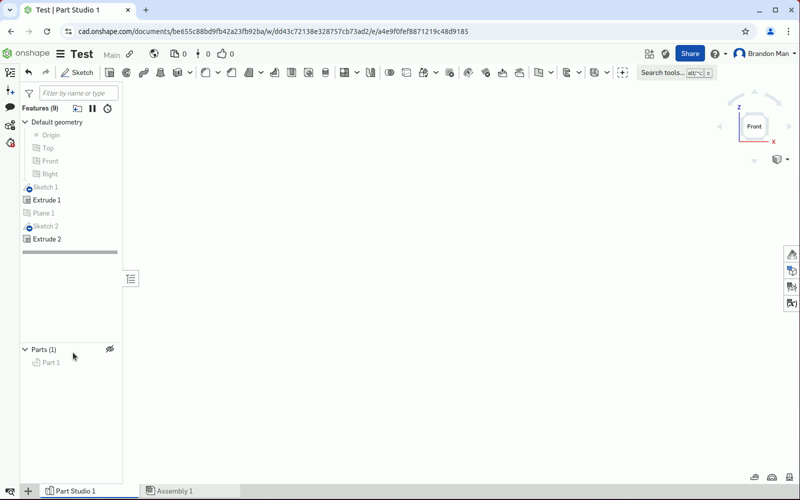
key_down(shift)
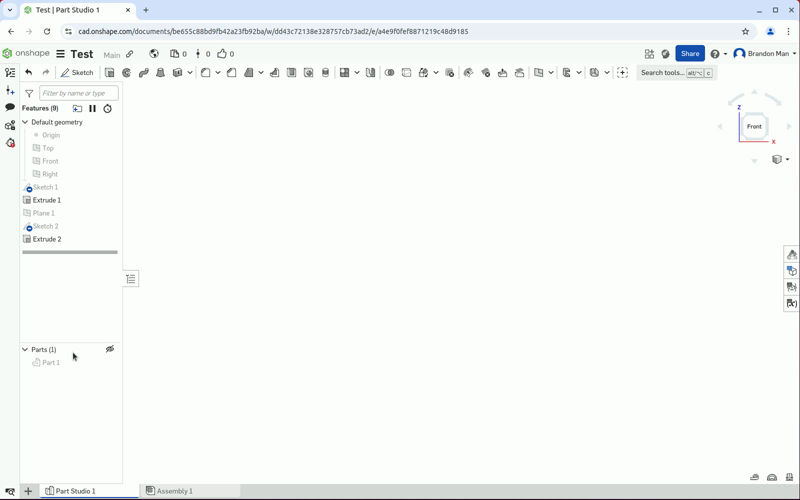
key(left)
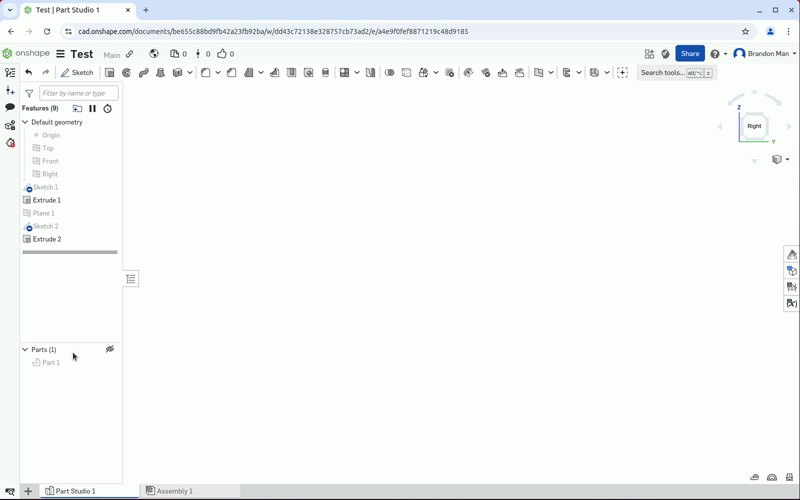
key_up(shift)
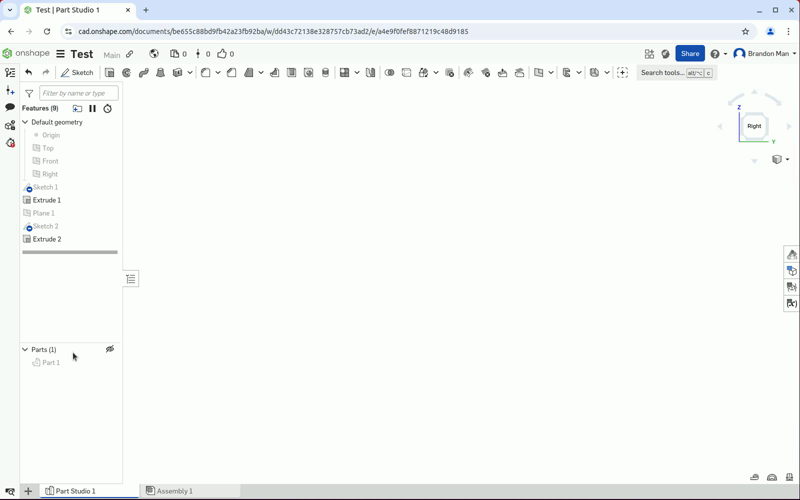
mouse_move(73, 352)
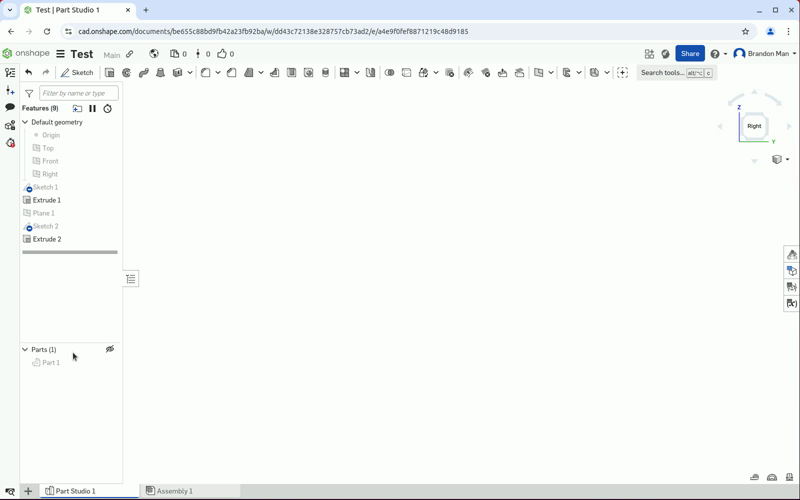
key(shift+y)
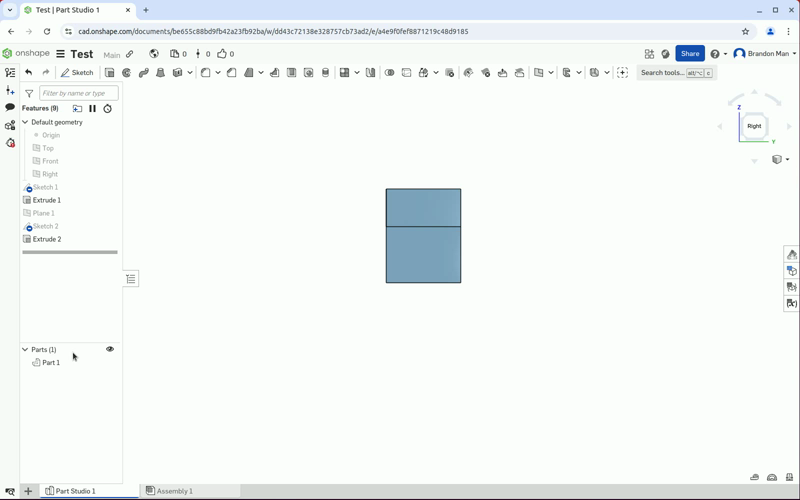
mouse_move(541, 75)
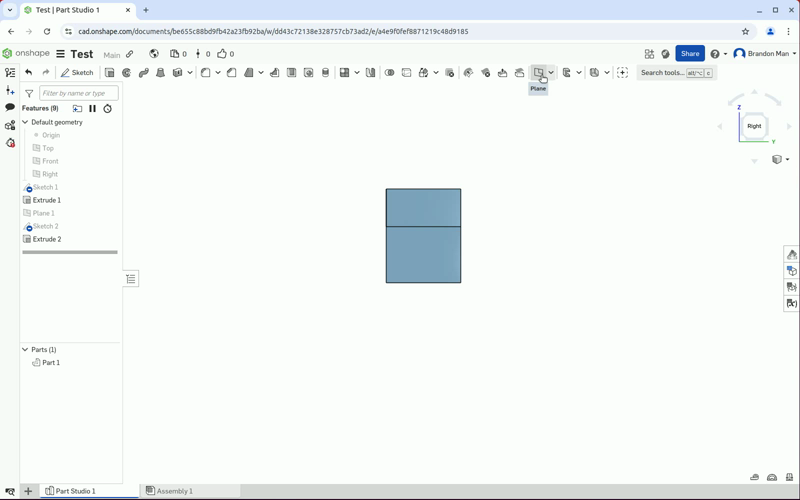
click(541, 75)
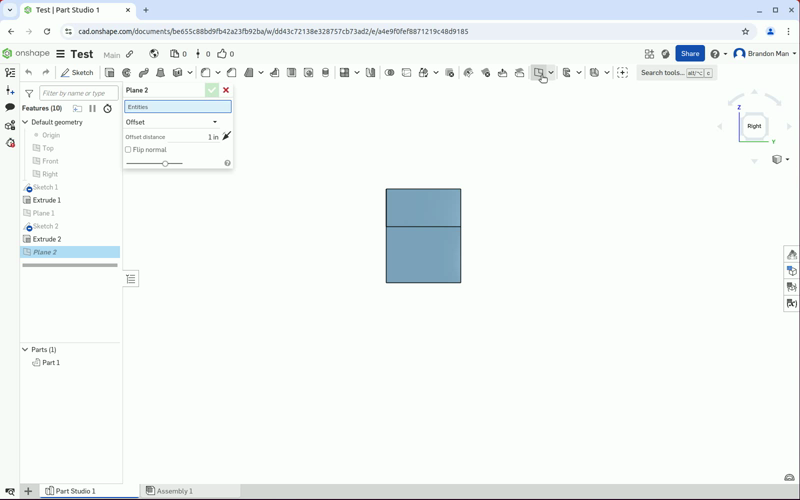
mouse_move(73, 176)
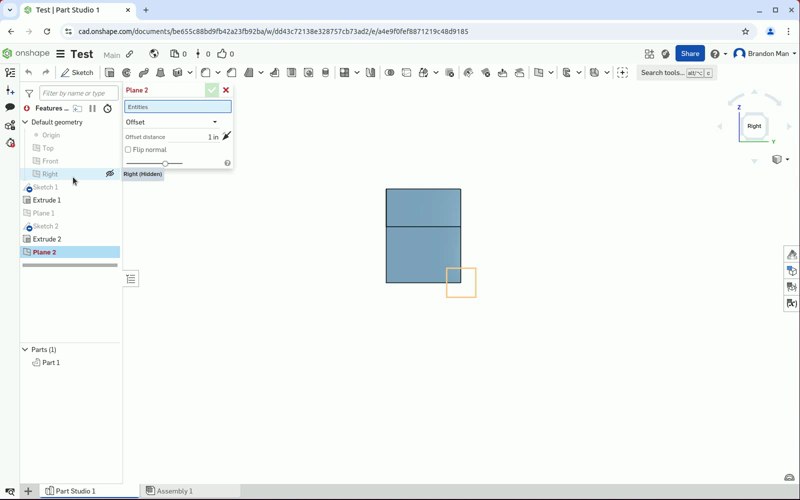
click(73, 176)
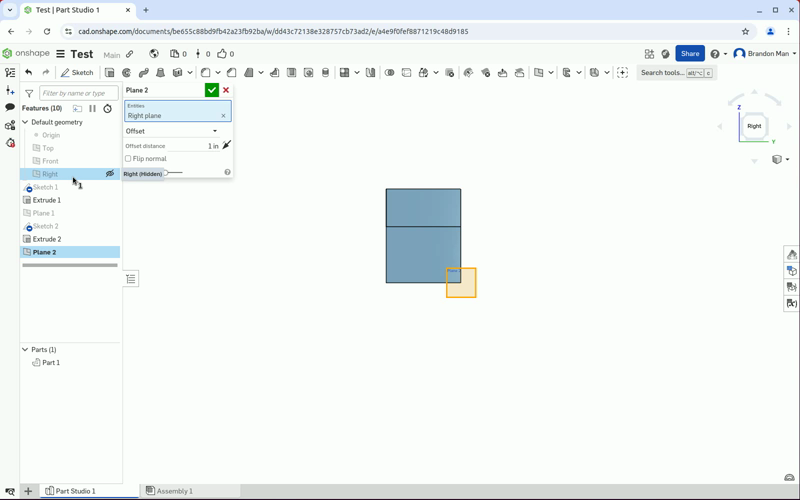
key(tab, 2)
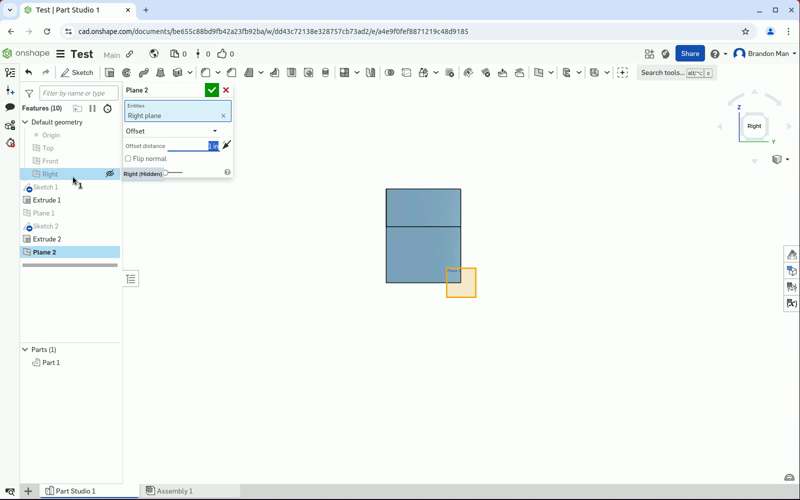
text(23.108)
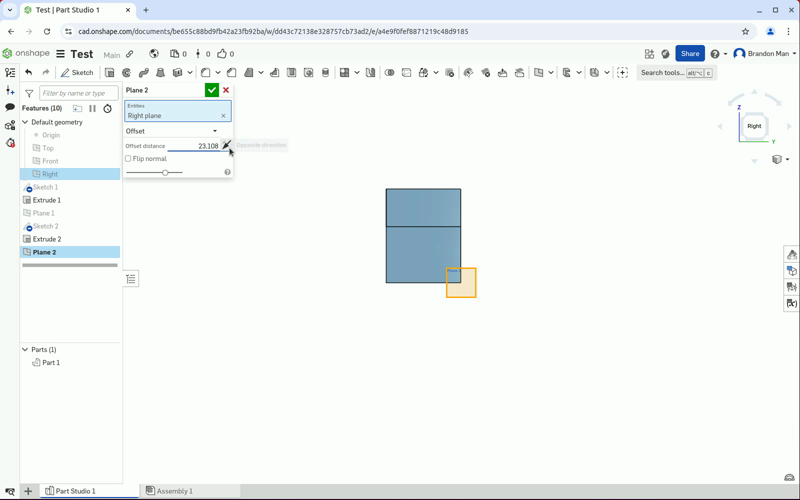
mouse_move(229, 147)
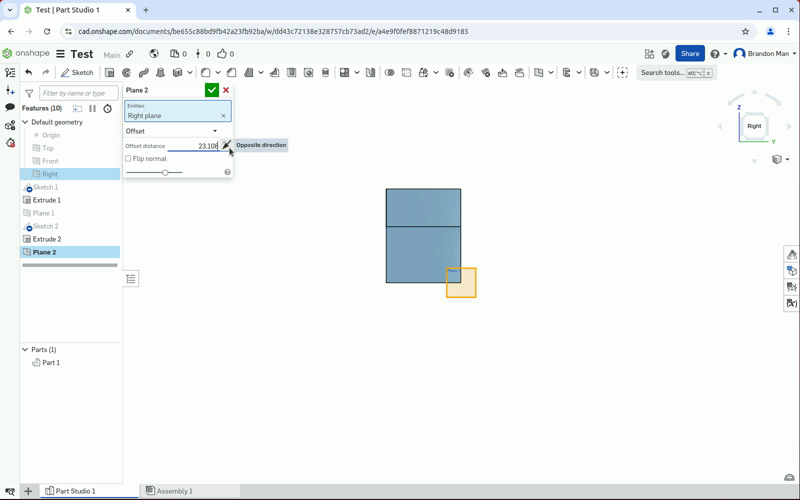
click(229, 147)
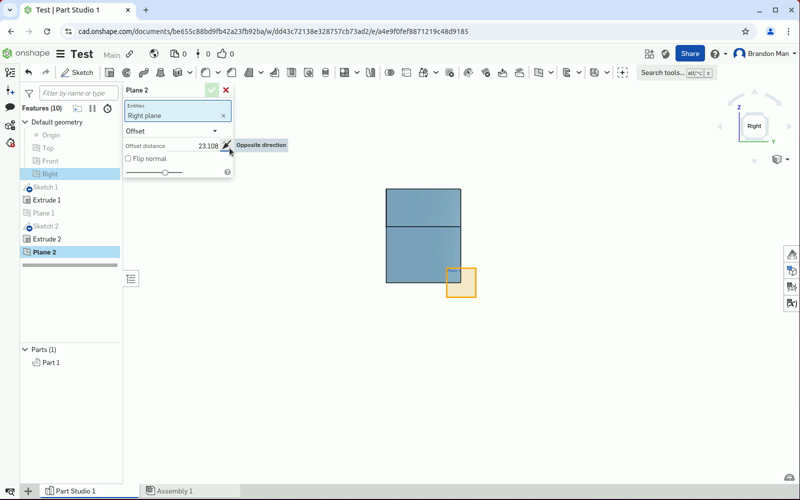
key(enter, 2)
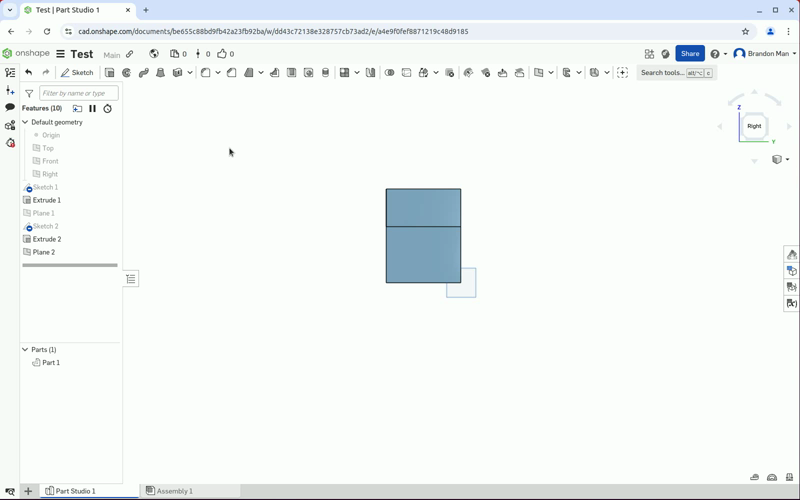
key(shift+s)
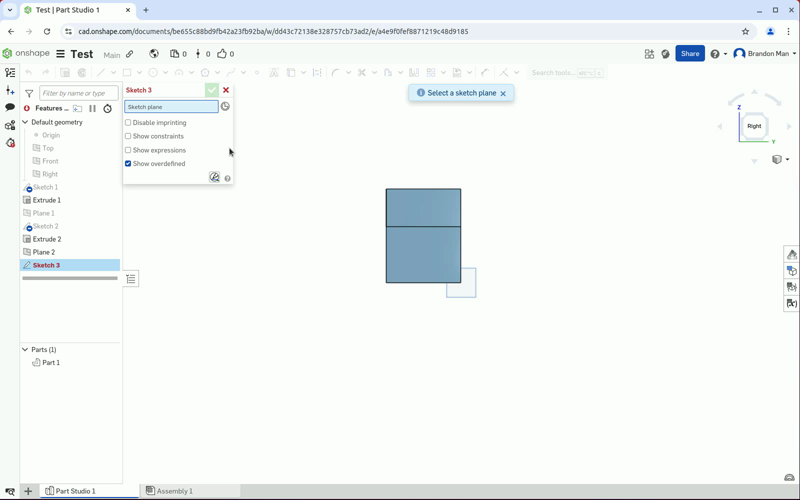
mouse_move(73, 254)
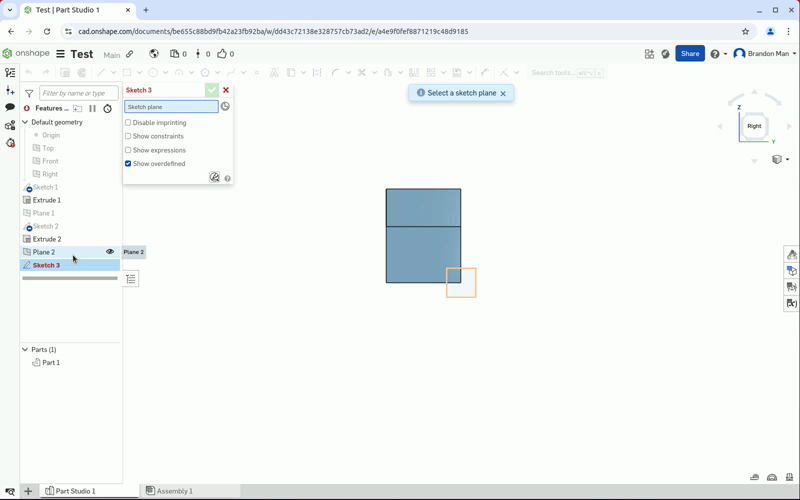
click(73, 254)
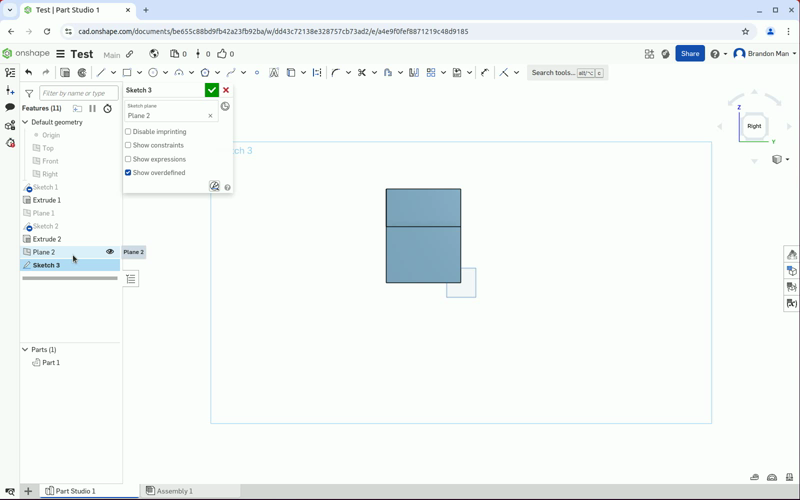
mouse_move(73, 352)
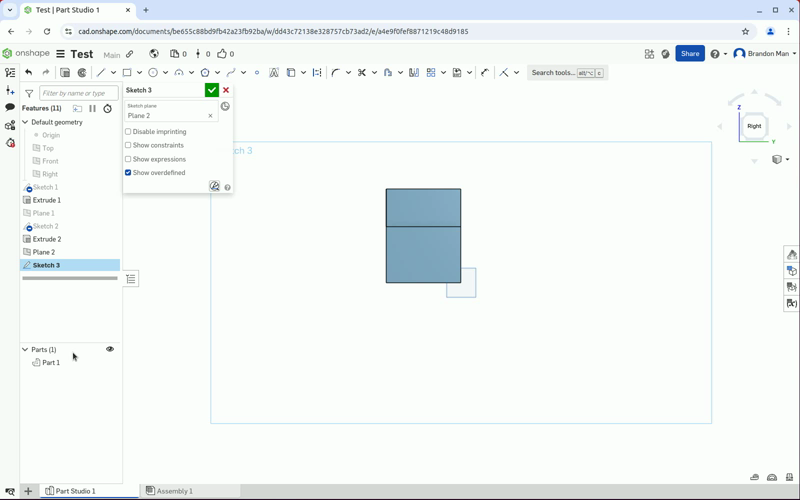
key(y)
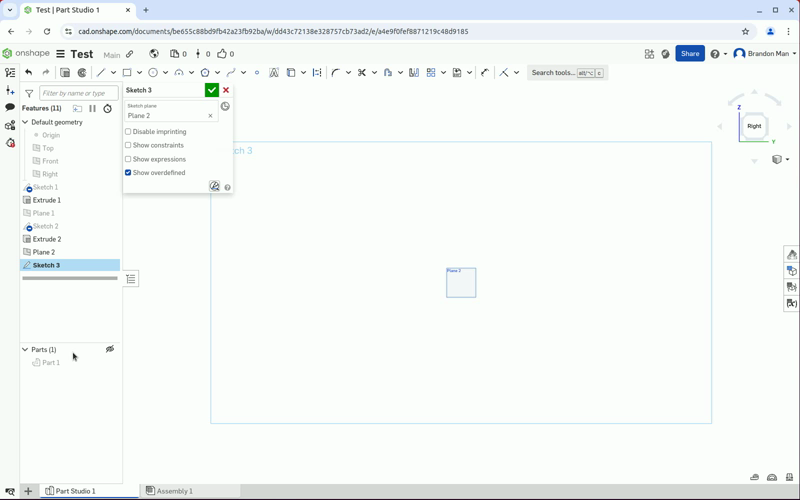
key(c)
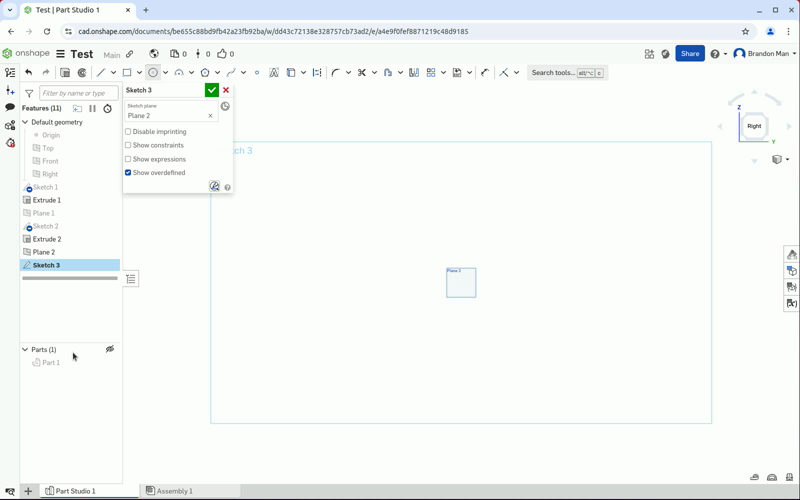
key_down(shift)
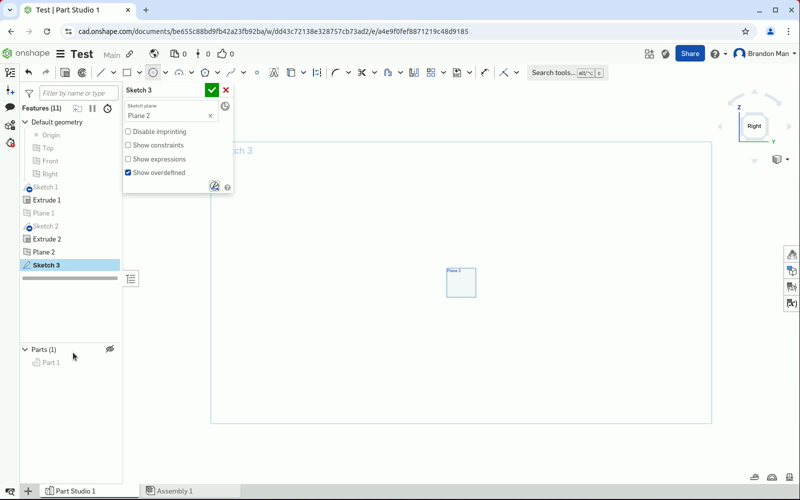
mouse_move(423, 254)
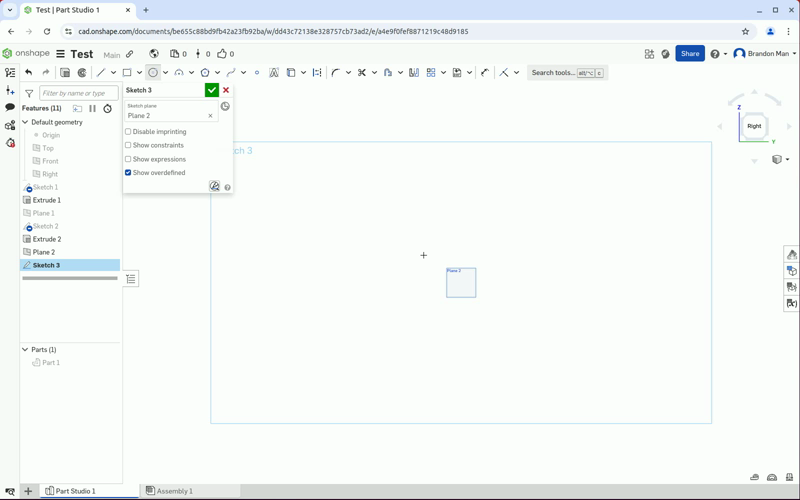
click(423, 254)
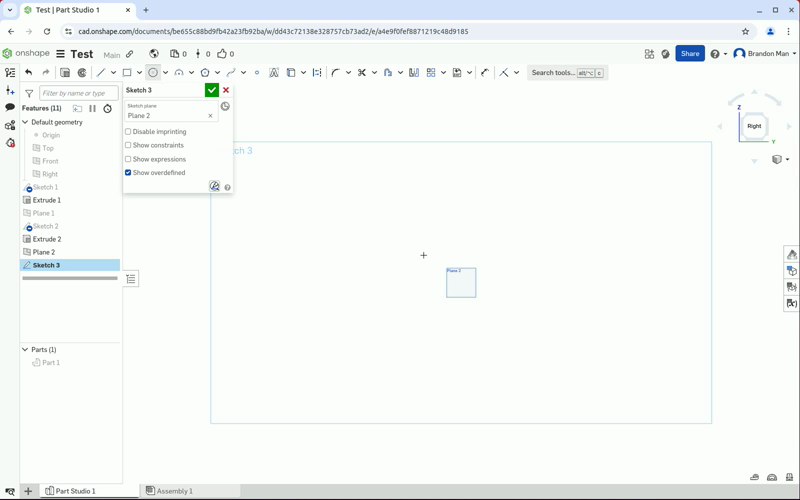
key_up(shift)
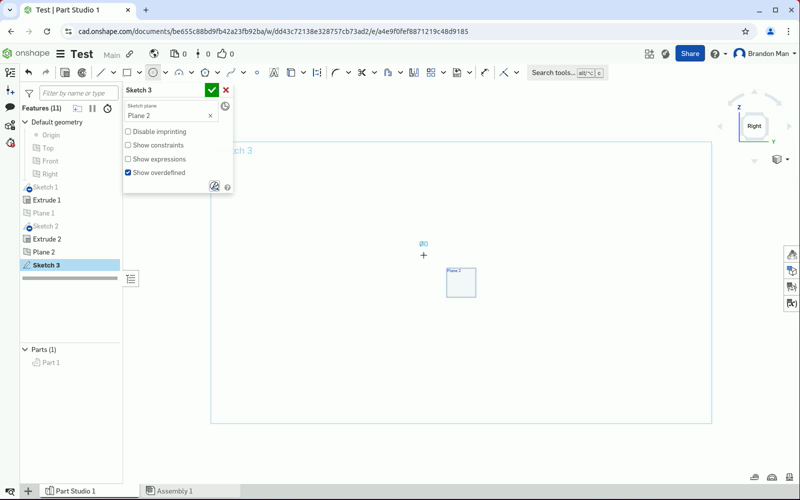
mouse_move(433, 254)
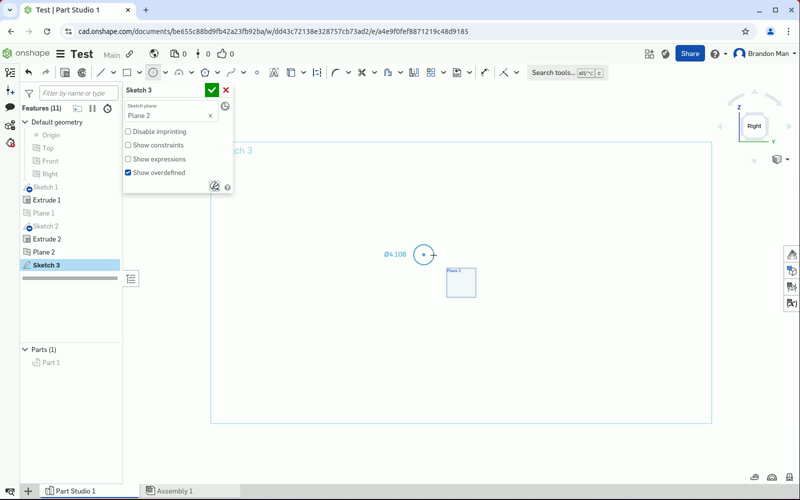
click(433, 254)
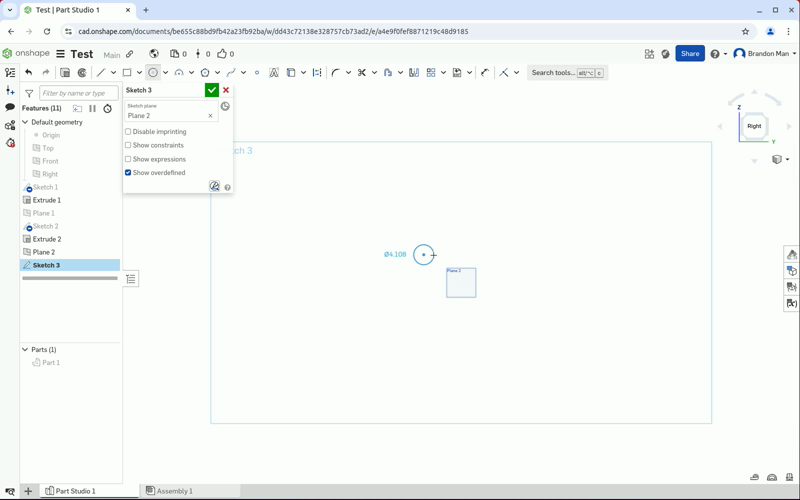
key(esc)
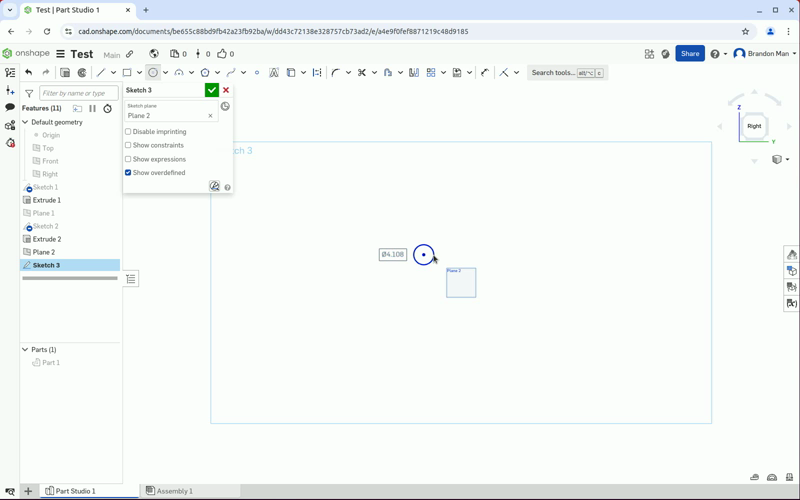
mouse_move(427, 259)
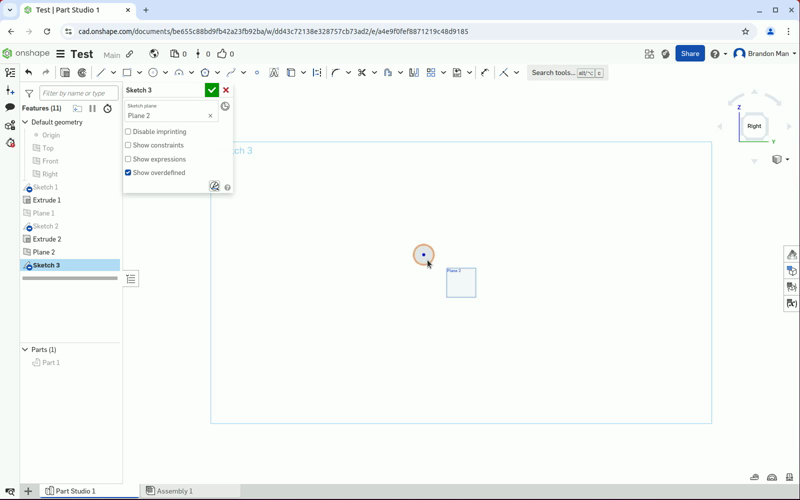
scroll(6)
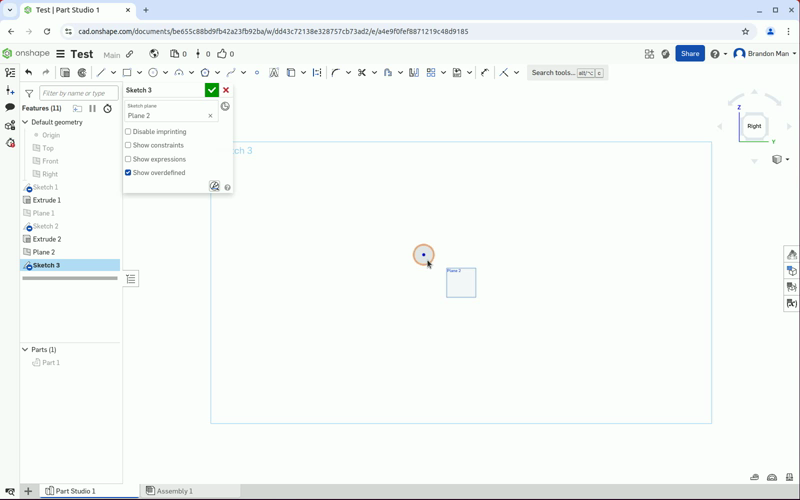
scroll(6)
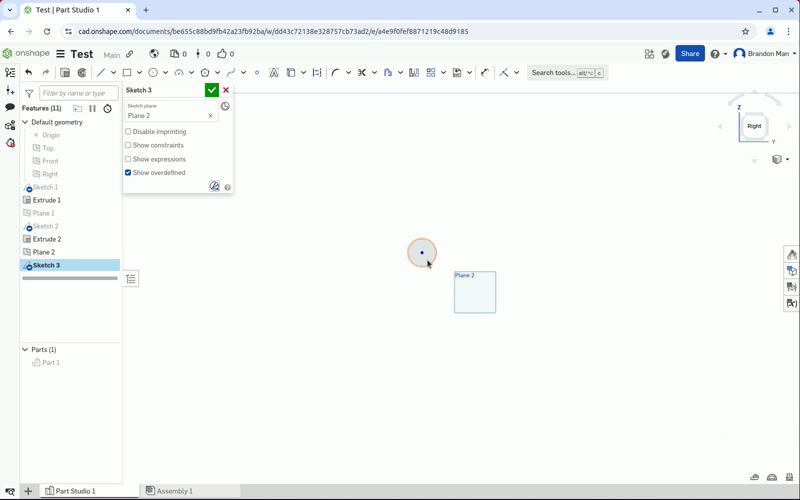
scroll(6)
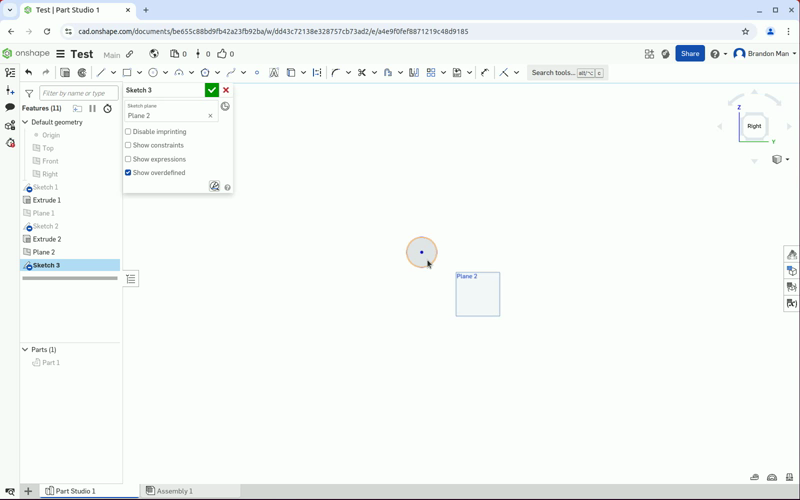
scroll(6)
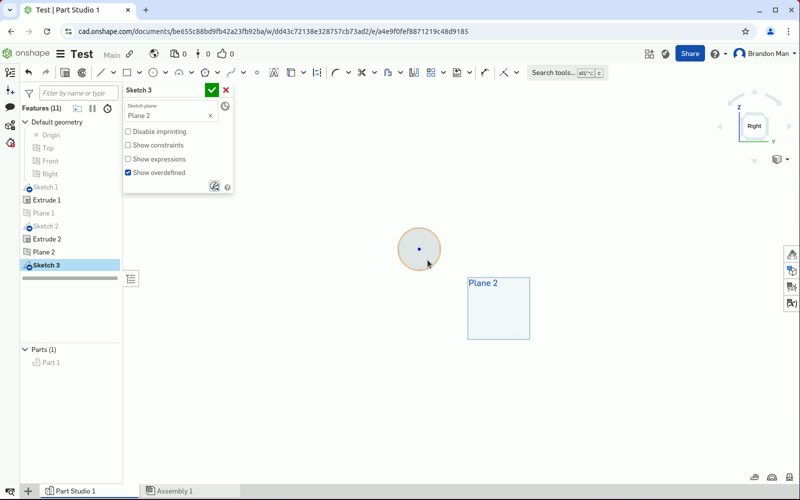
scroll(6)
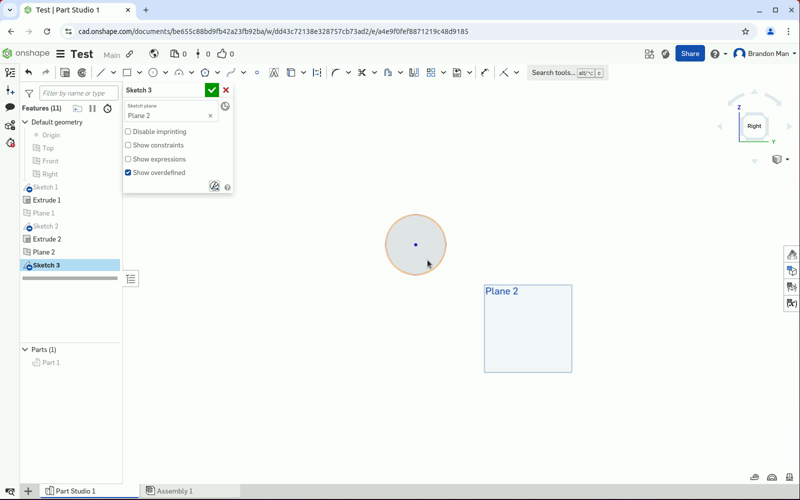
scroll(6)
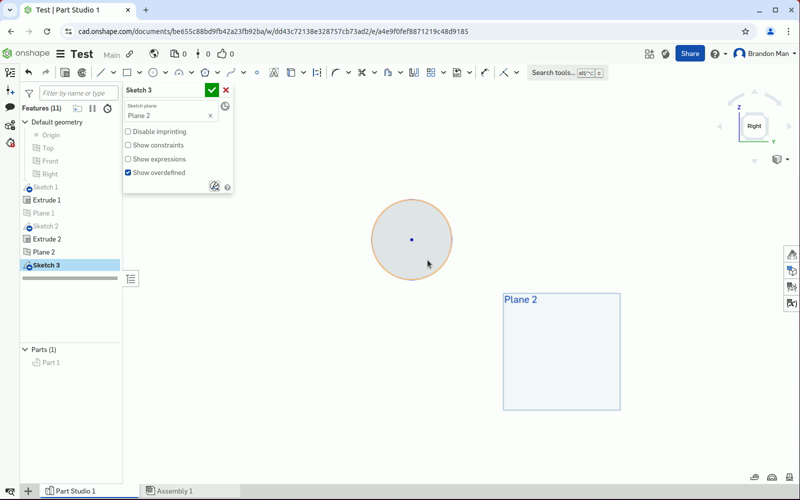
scroll(6)
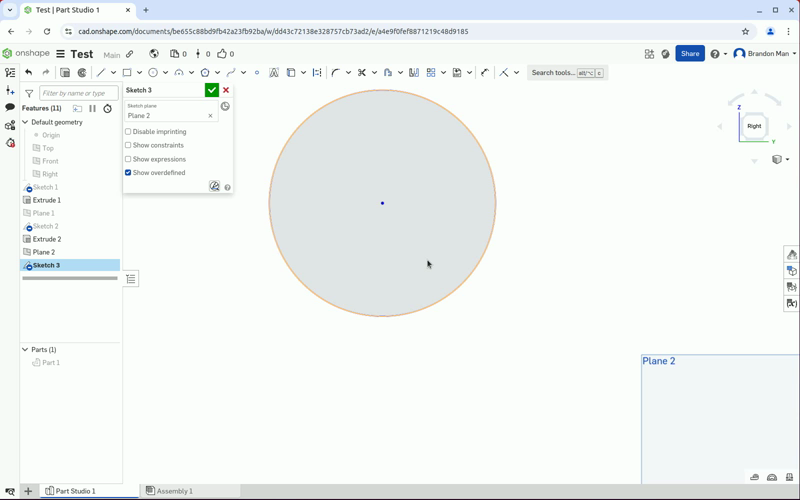
click(427, 259)
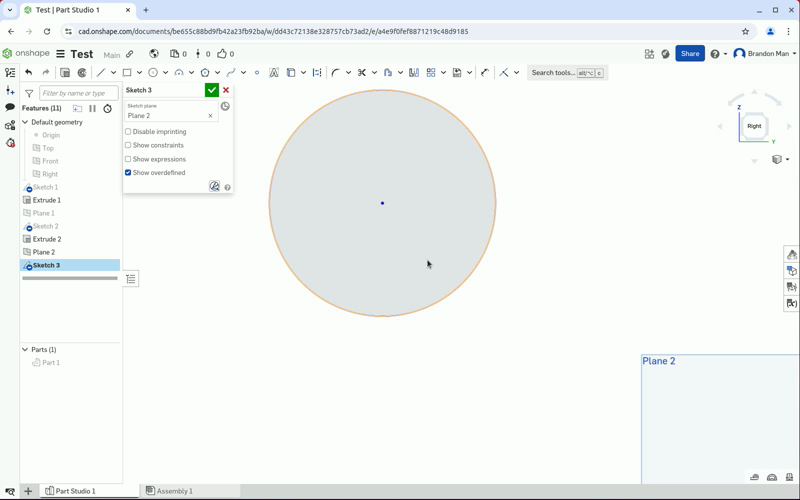
scroll(-6)
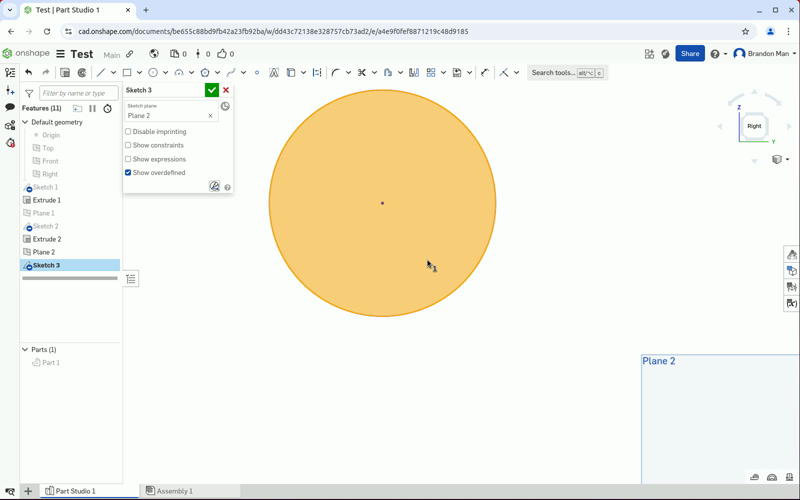
scroll(-6)
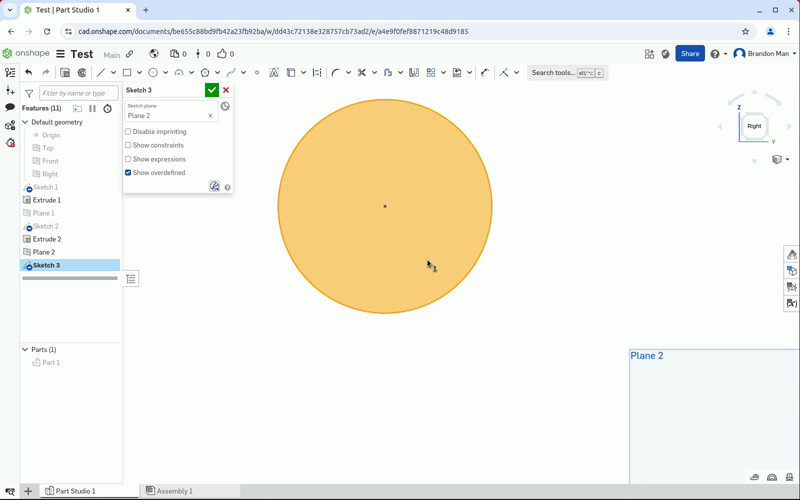
scroll(-6)
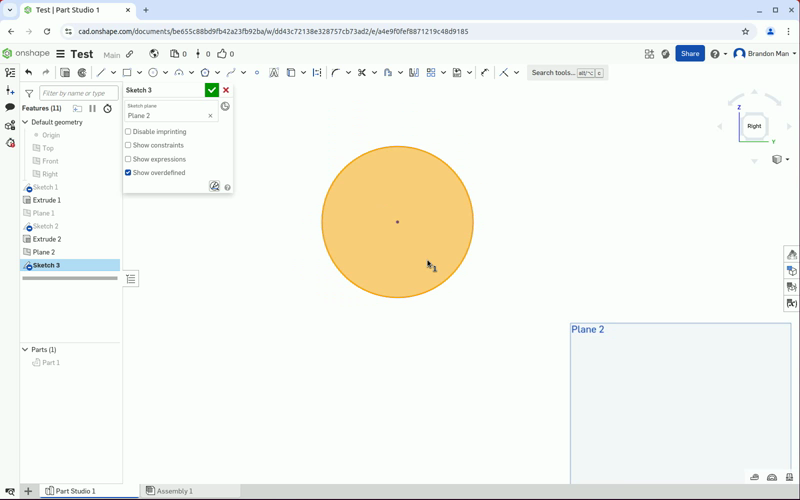
scroll(-6)
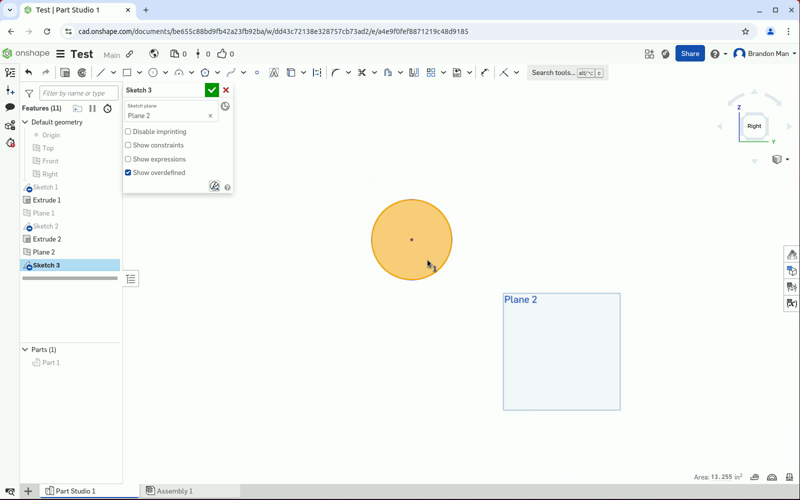
scroll(-6)
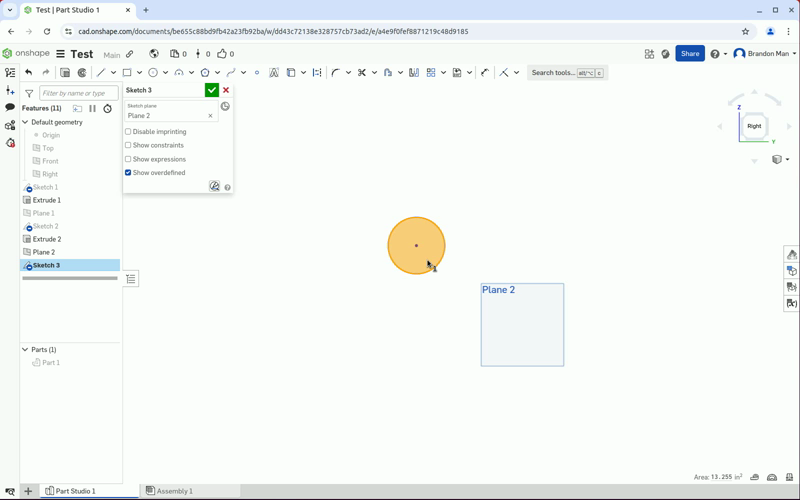
scroll(-6)
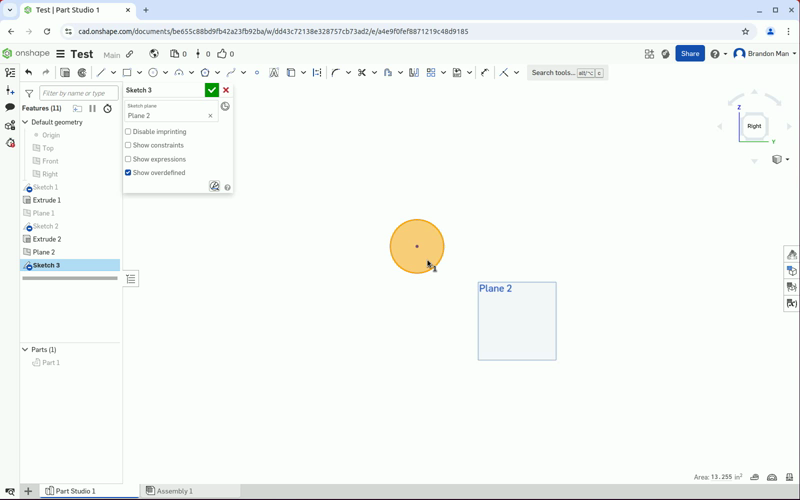
scroll(-6)
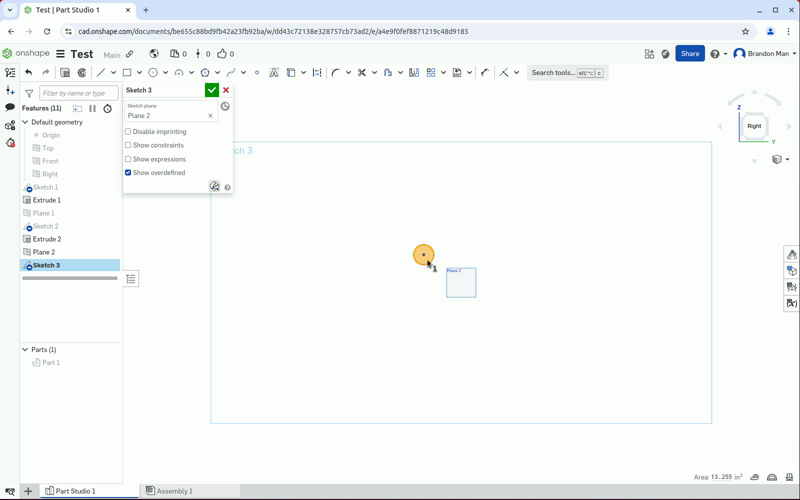
mouse_move(73, 352)
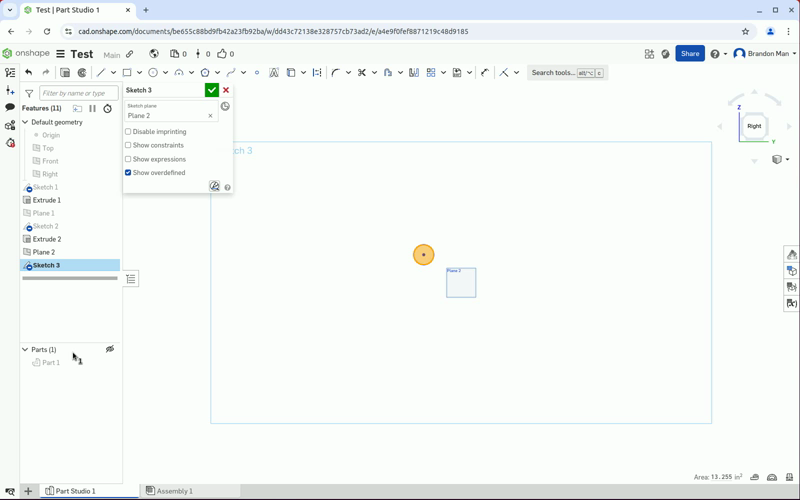
key(shift+y)
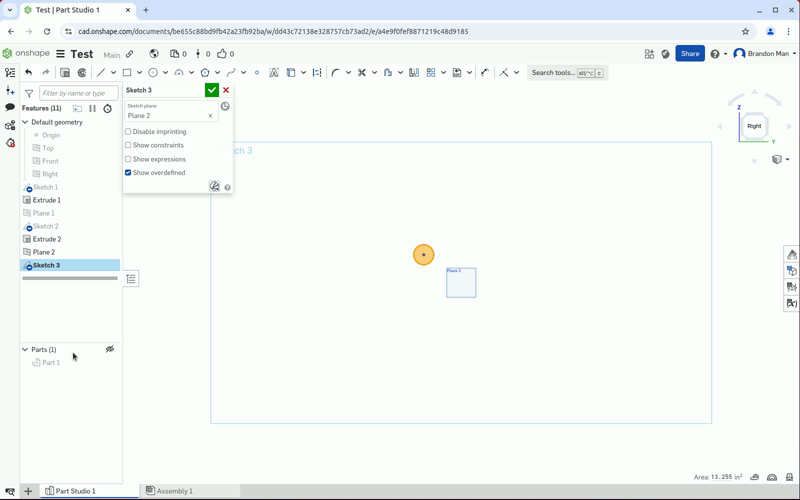
key(shift+e)
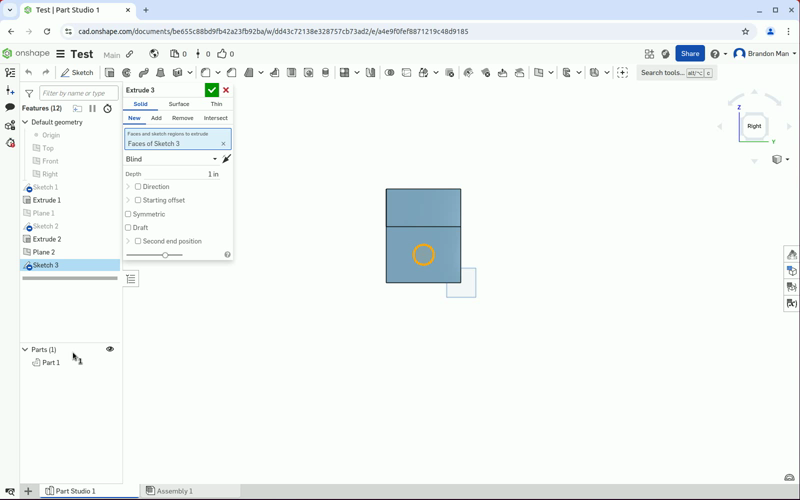
mouse_move(143, 106)
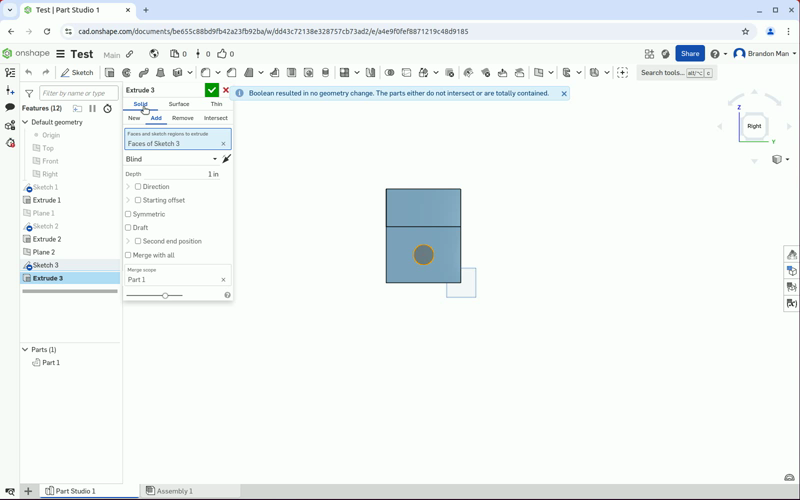
click(143, 106)
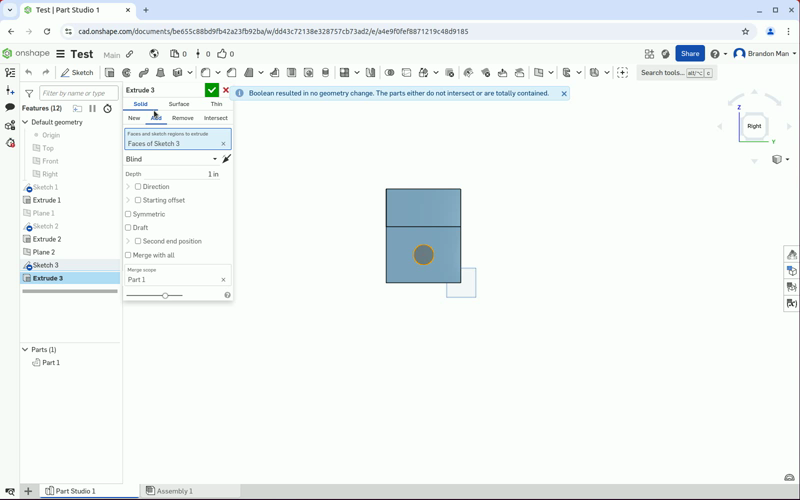
mouse_move(186, 120)
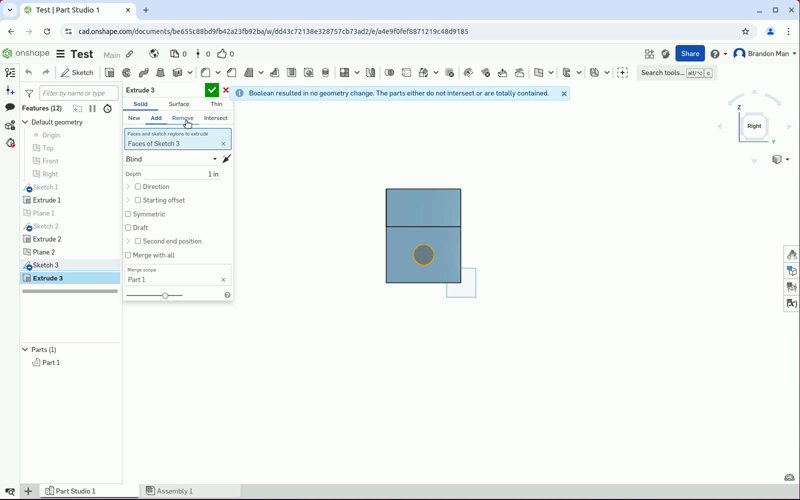
click(186, 120)
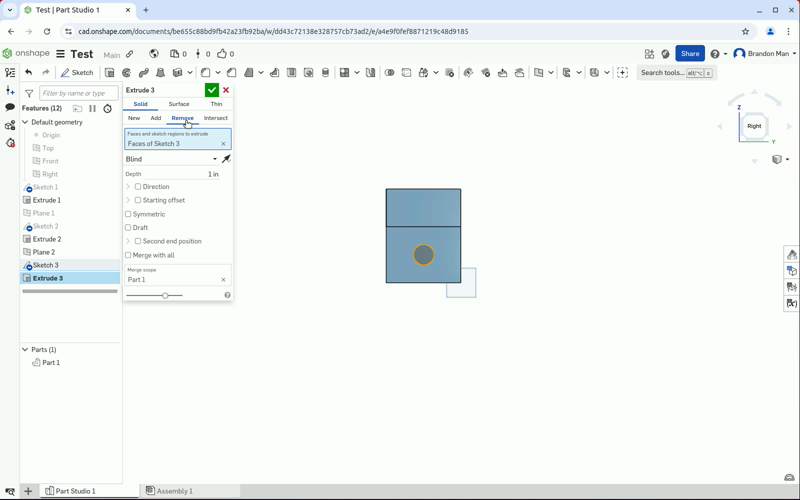
key(tab, 4)
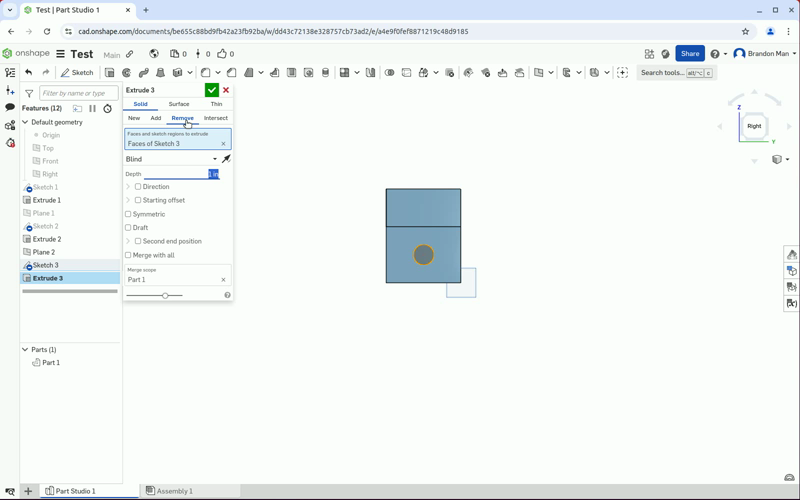
text(23.108)
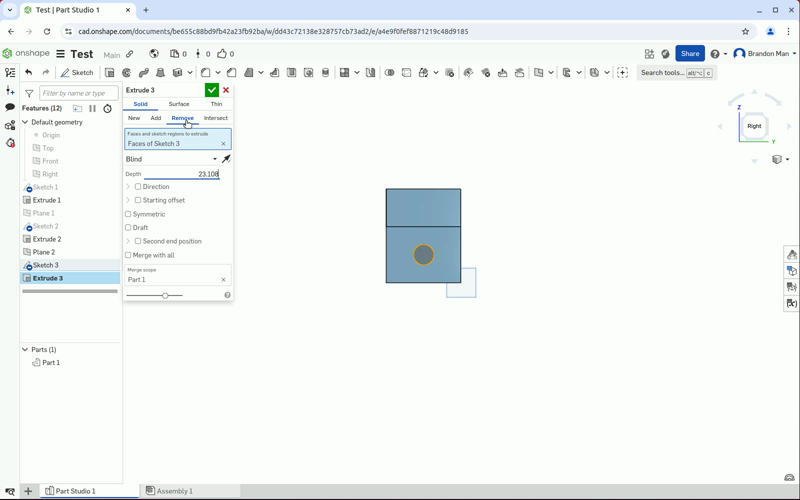
key(tab, 6)
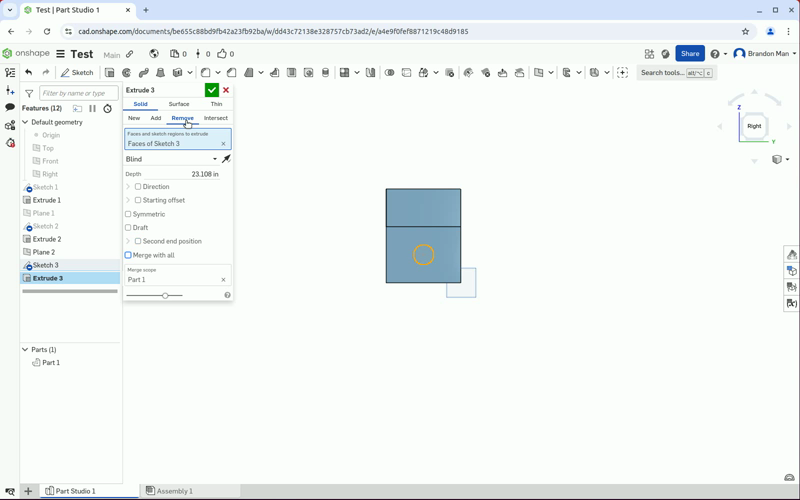
key(space)
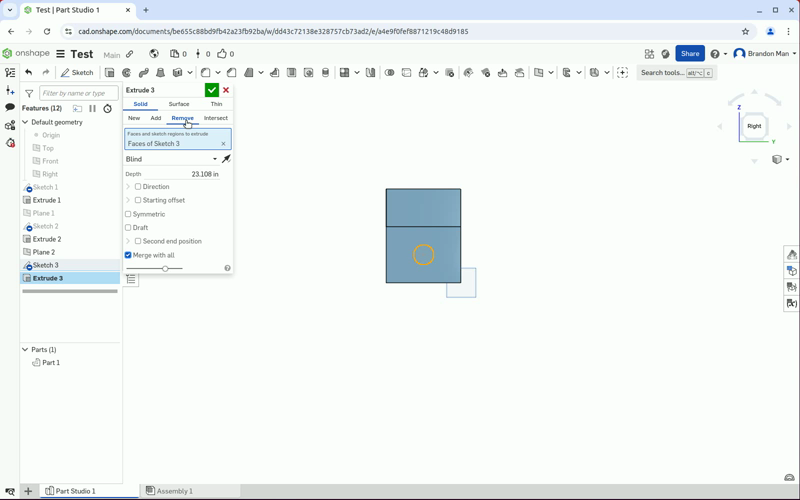
key(enter)
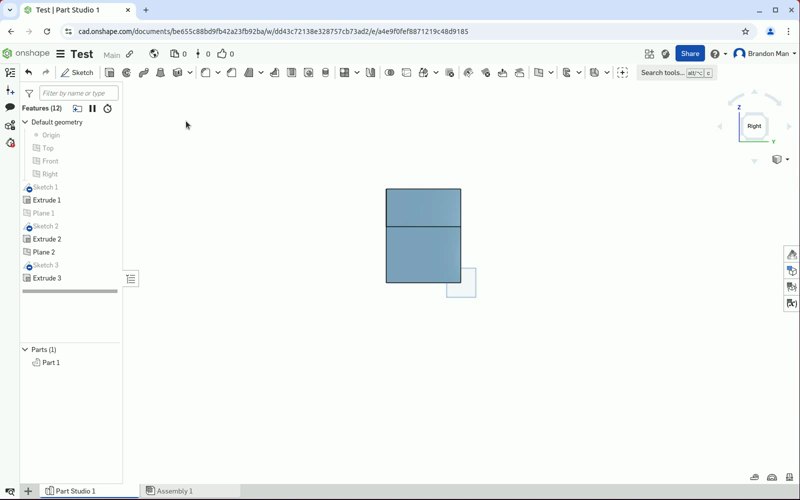
key(shift+h)
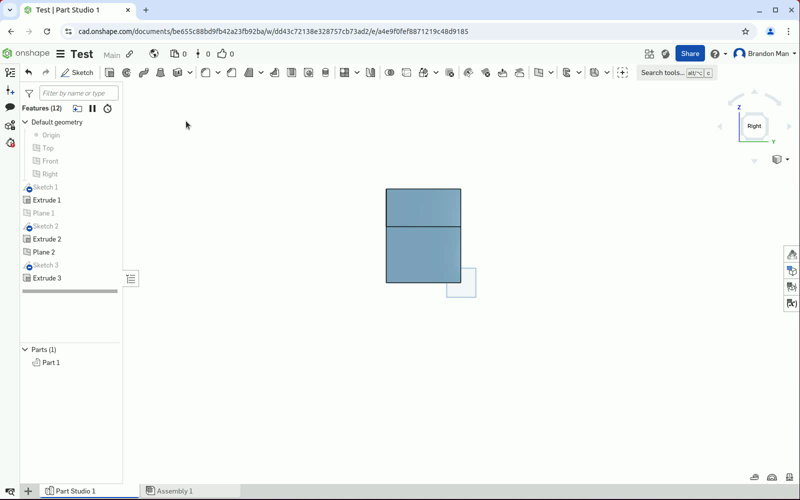
key(shift+h)
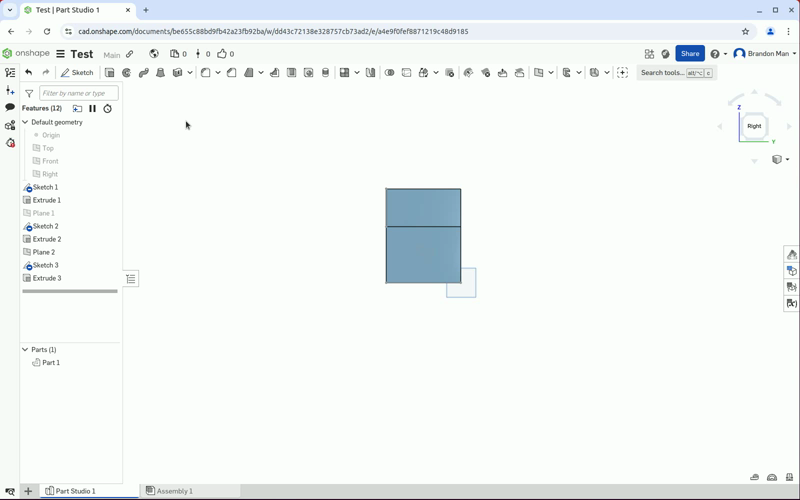
key(shift+7)
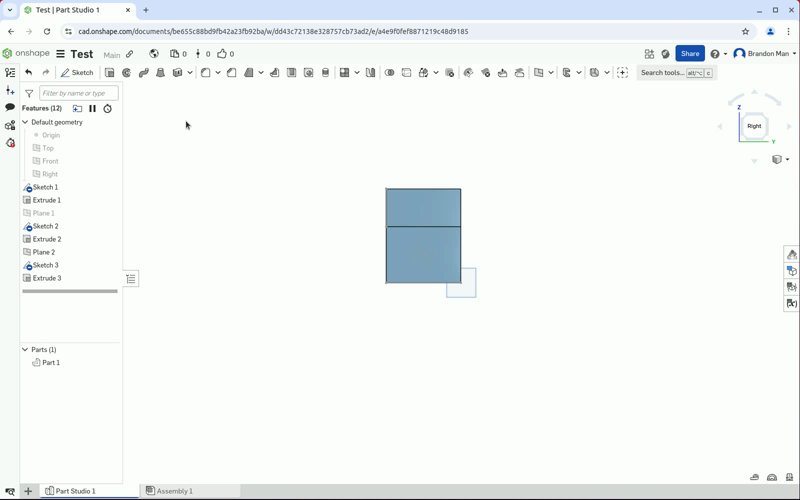
key(right, 2)
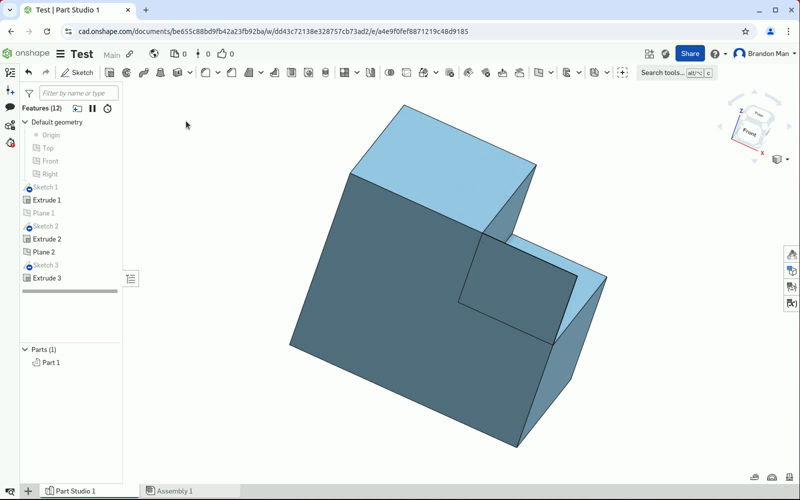
key(down, 2)
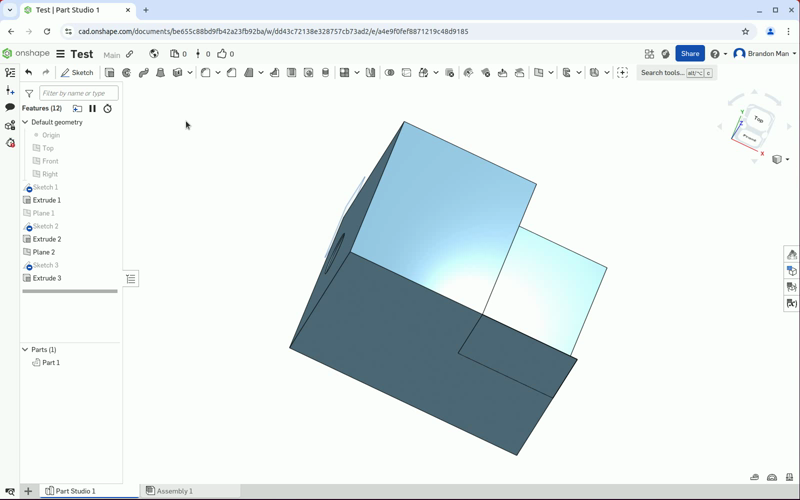
key(up, 2)
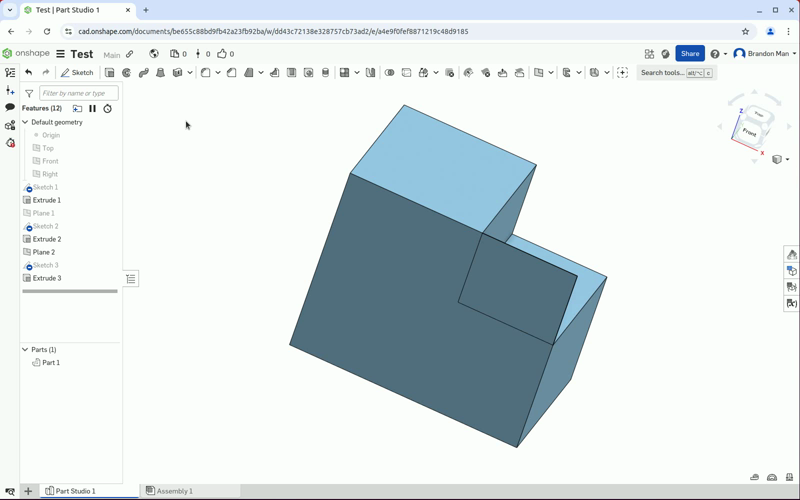
key(left, 2)
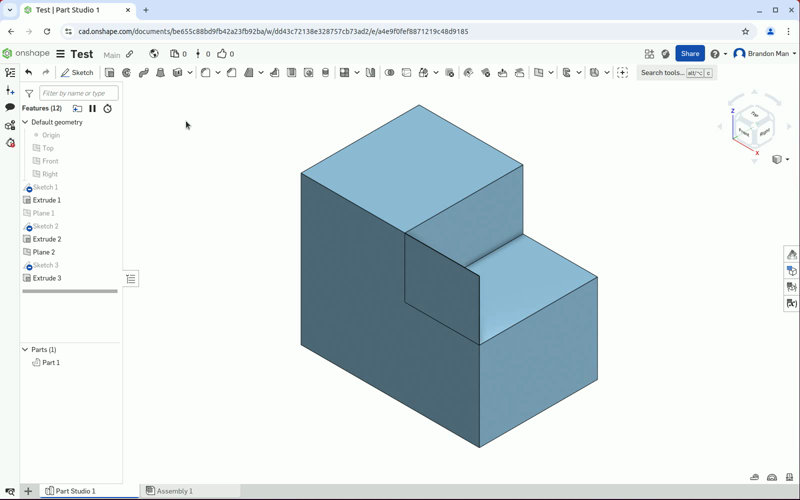
mouse_move(73, 189)
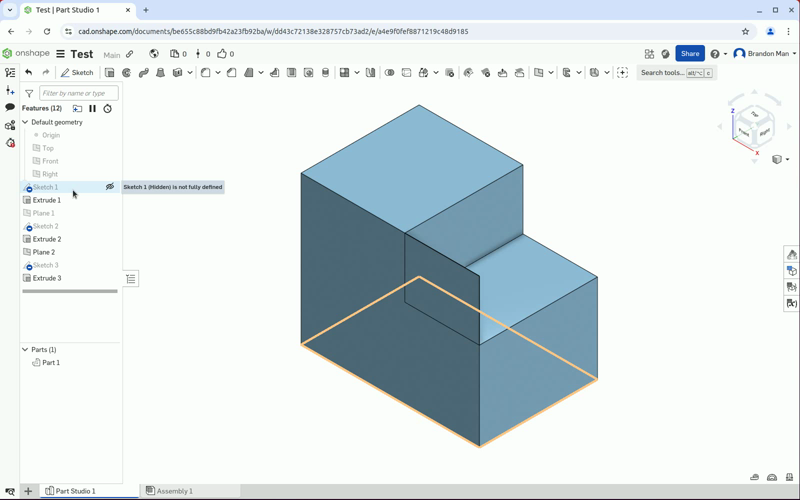
click(73, 189)